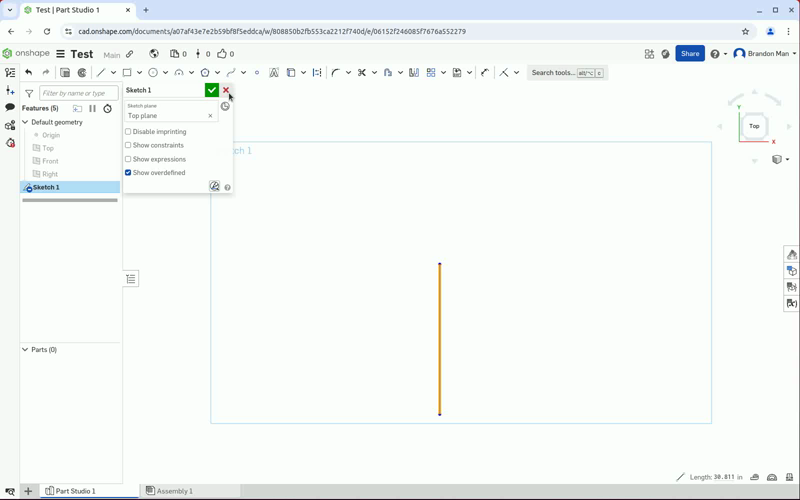
key(shift+h)
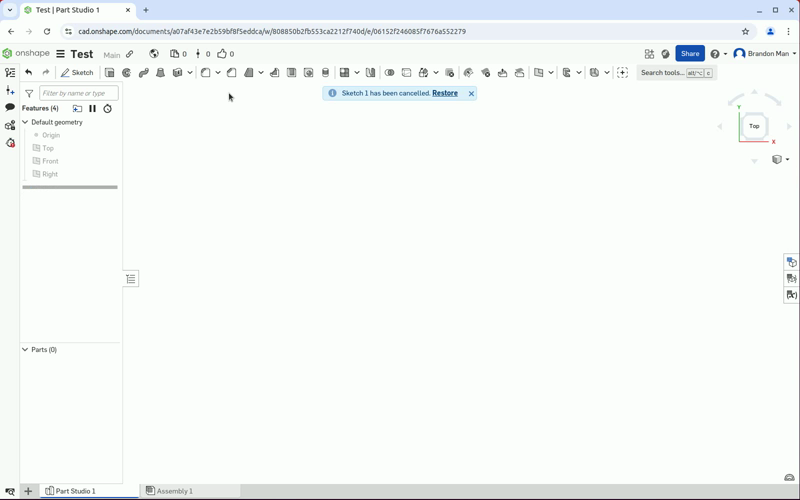
mouse_move(73, 352)
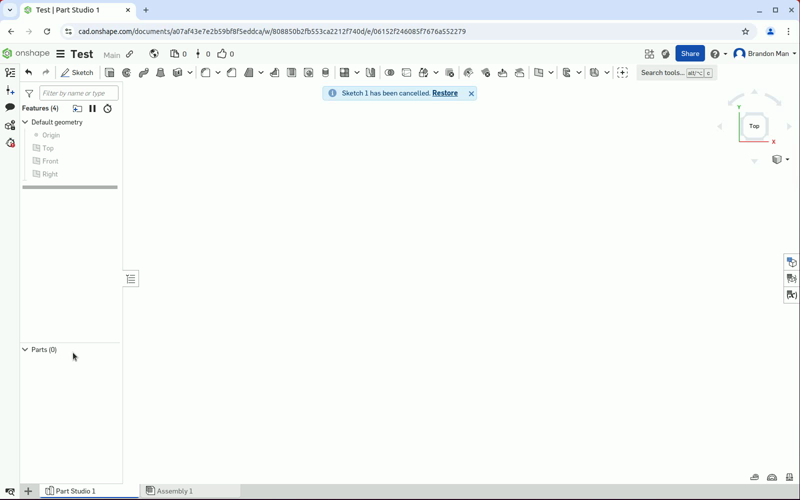
key(y)
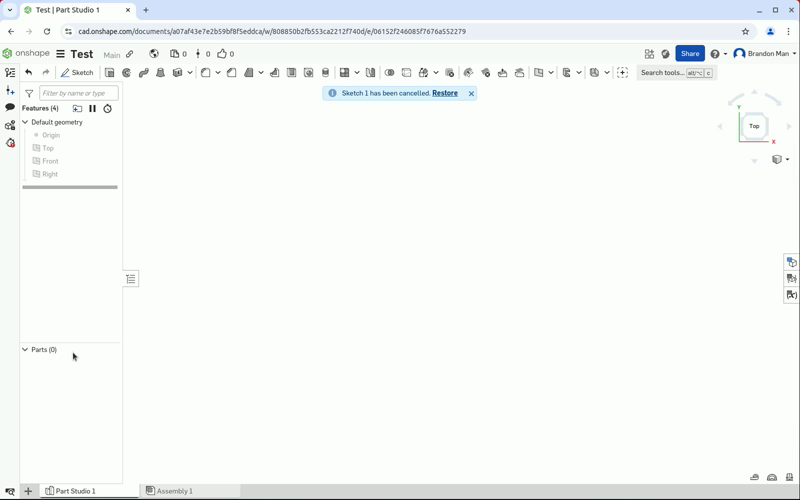
key(shift+p)
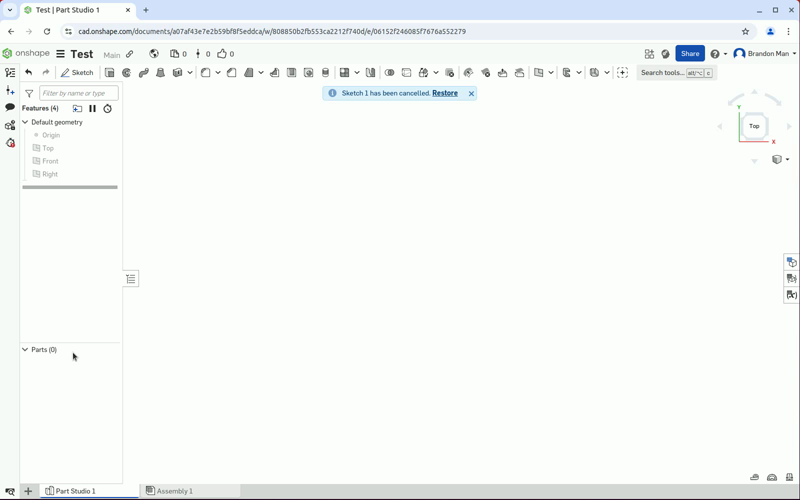
key(space)
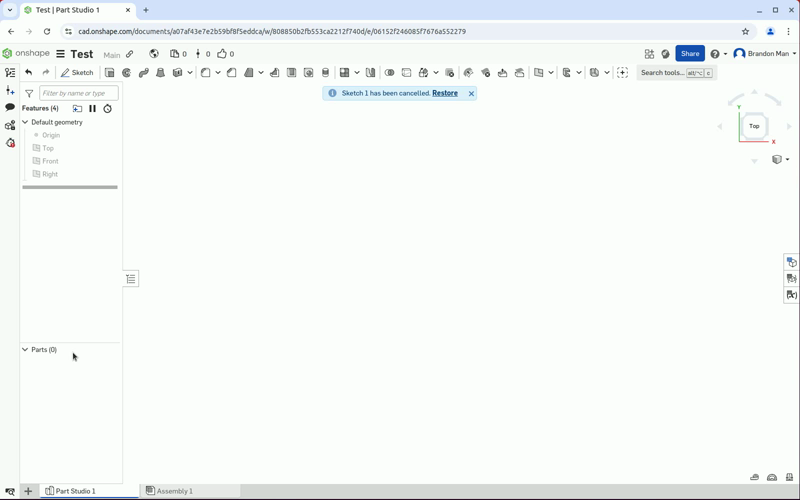
key_down(shift)
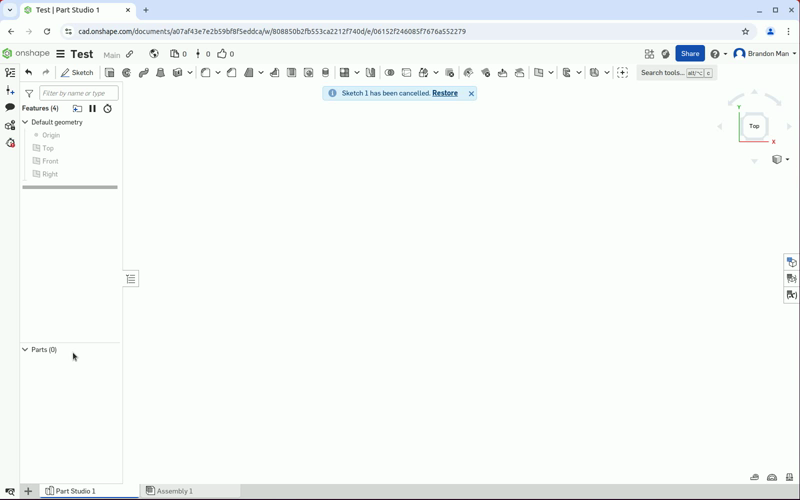
key(up)
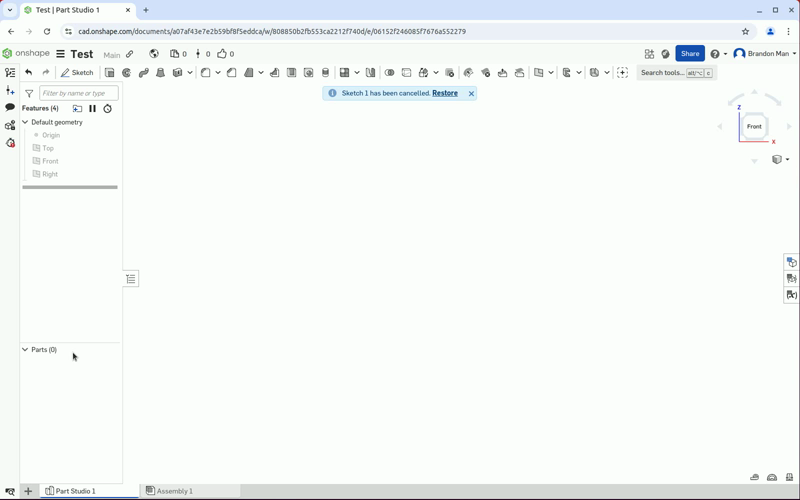
key_up(shift)
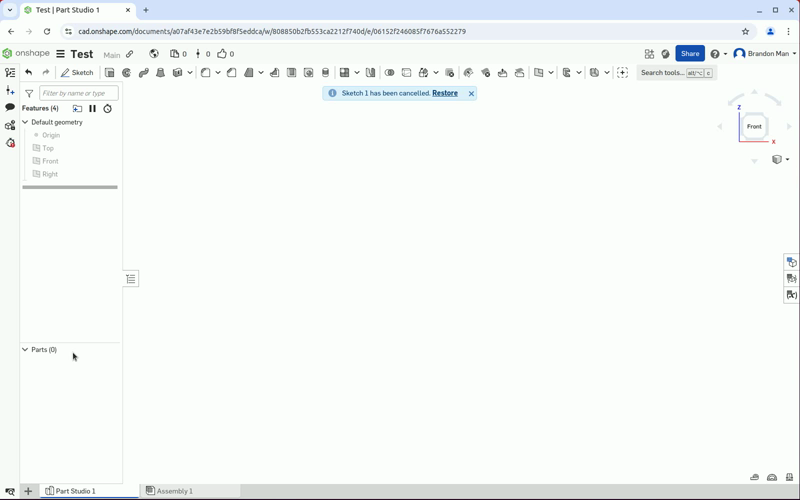
mouse_move(73, 352)
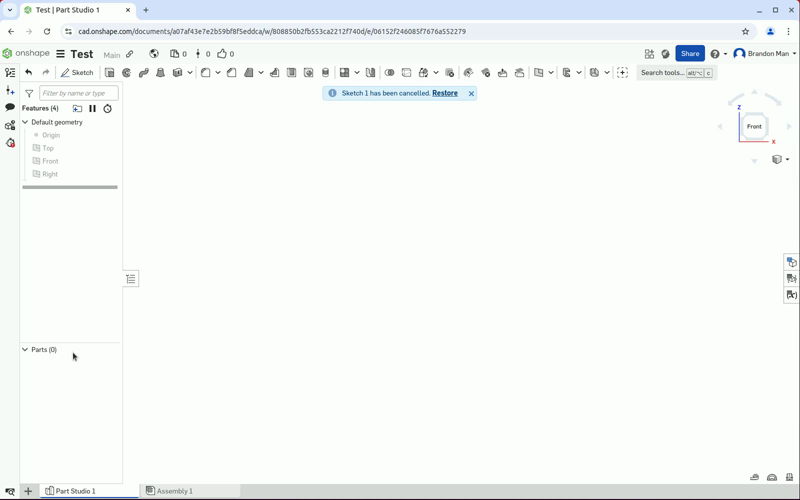
key(shift+y)
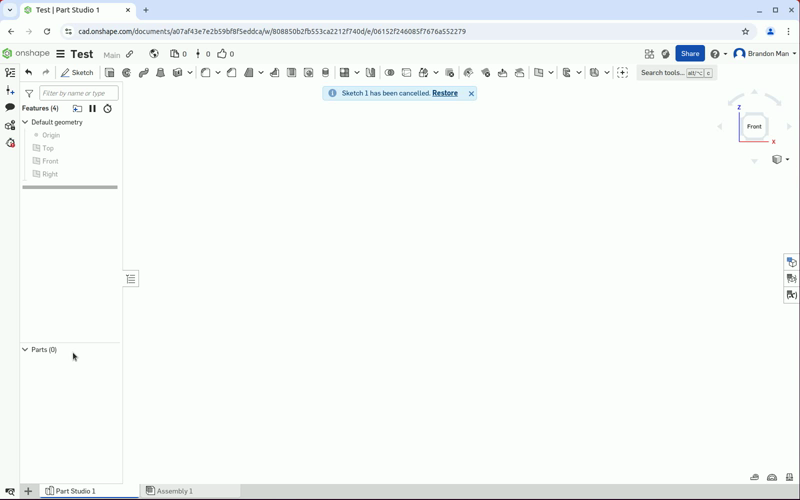
key(shift+s)
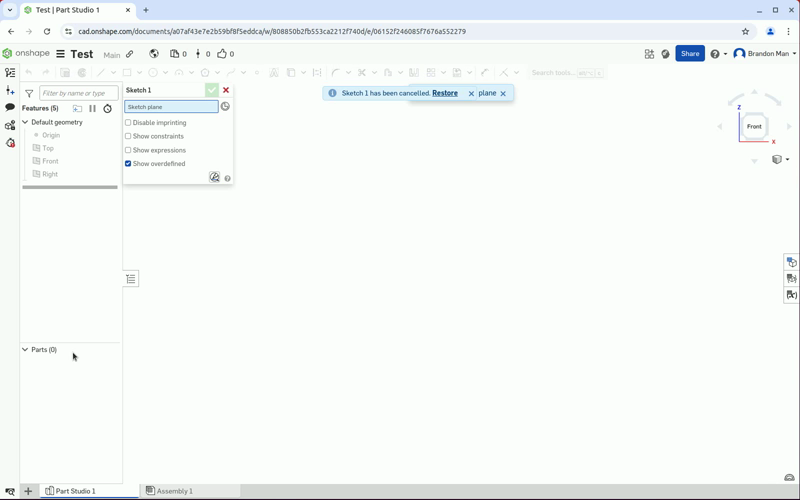
mouse_move(73, 163)
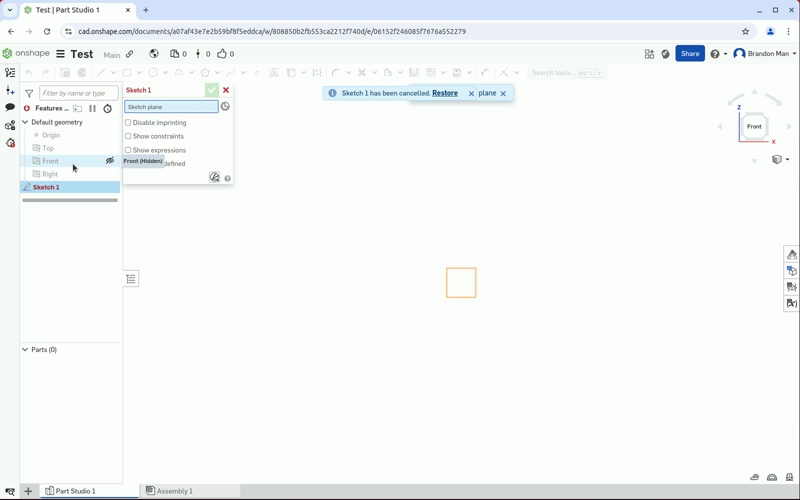
click(73, 163)
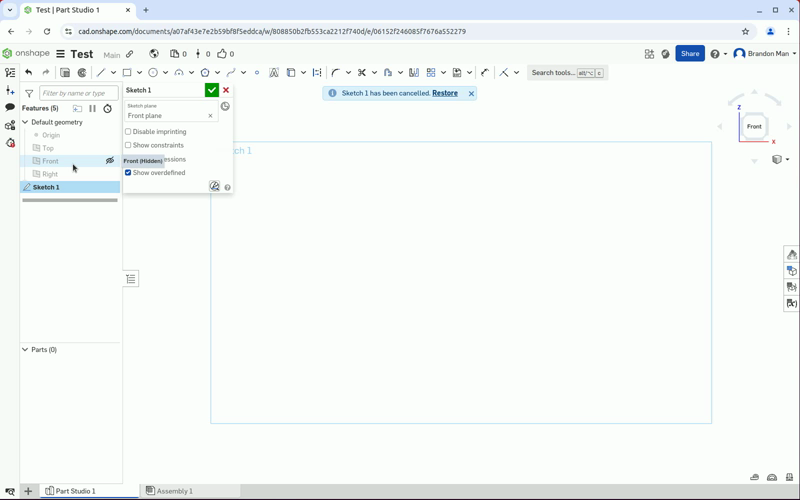
mouse_move(73, 352)
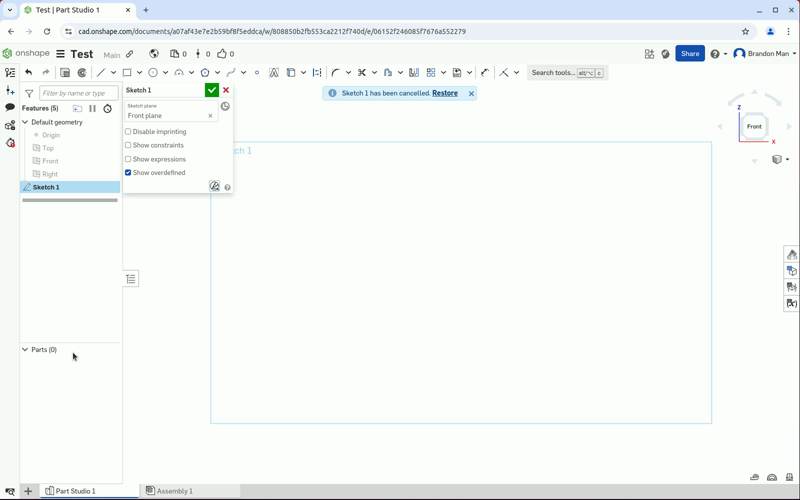
key(y)
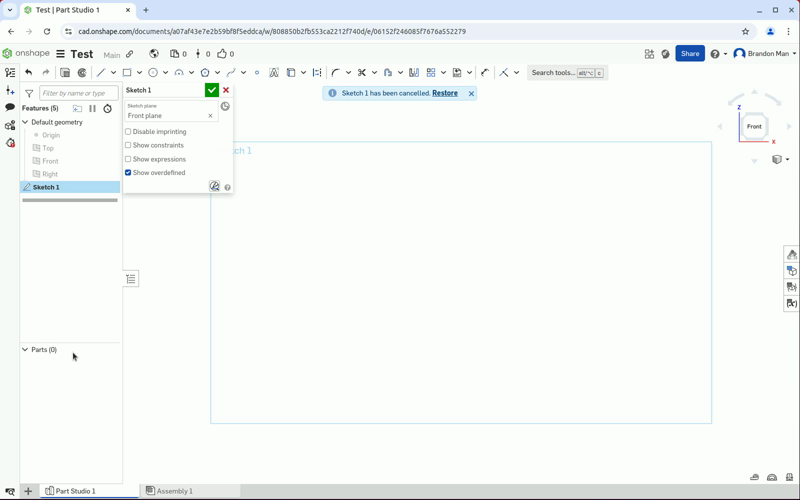
key(l)
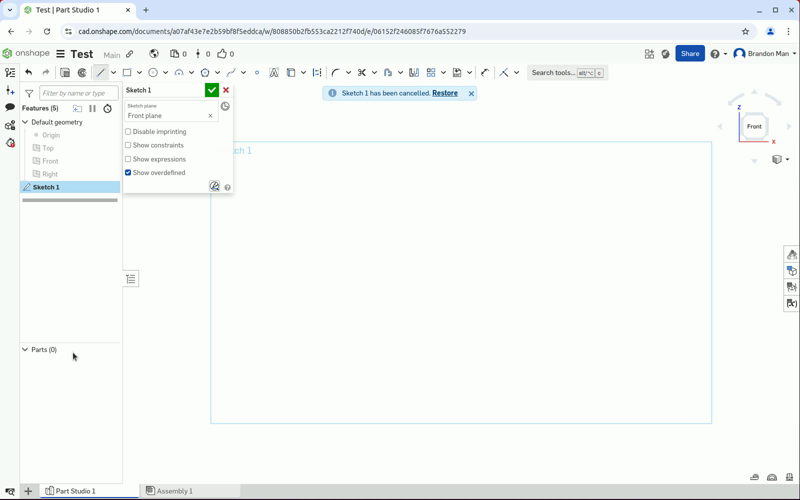
key_down(shift)
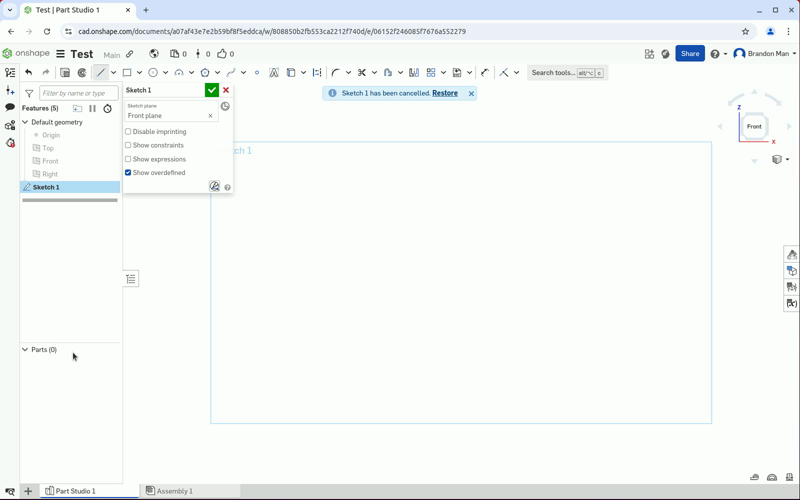
mouse_move(379, 286)
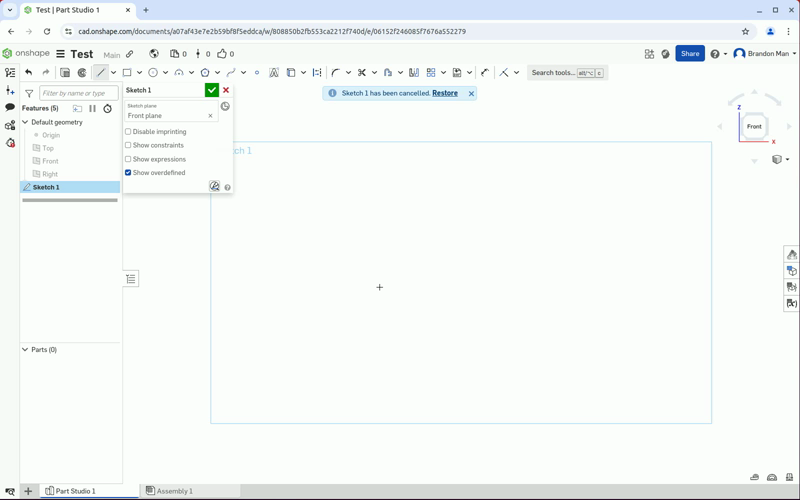
click(379, 286)
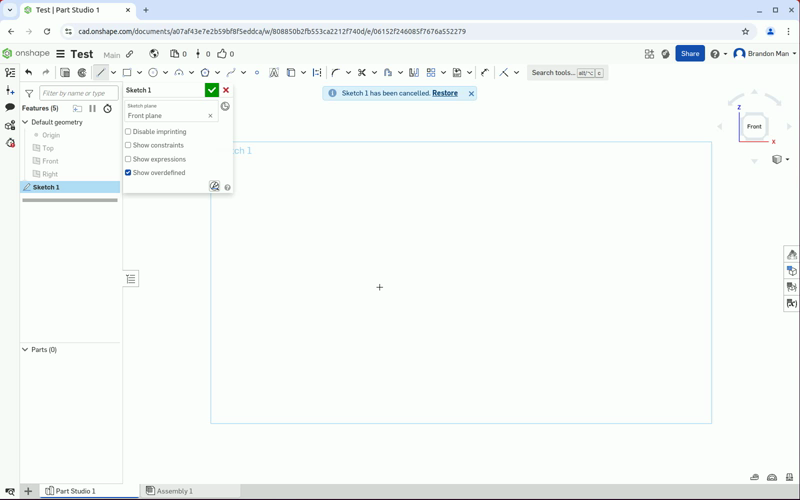
key_up(shift)
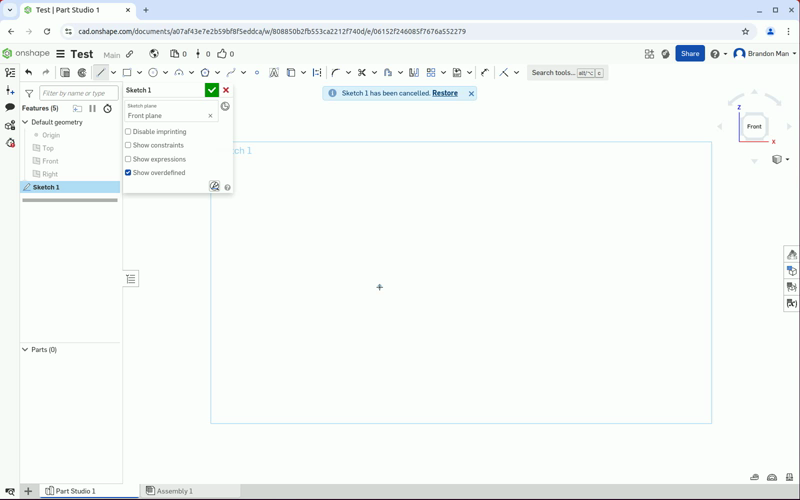
key_down(shift)
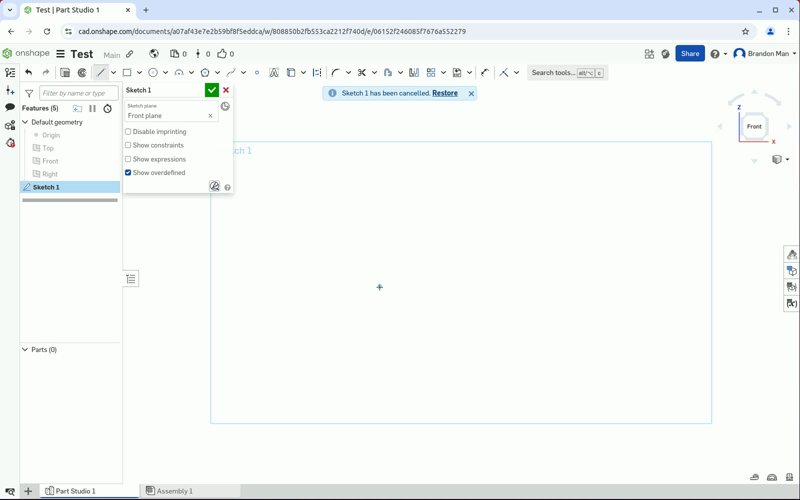
mouse_move(409, 286)
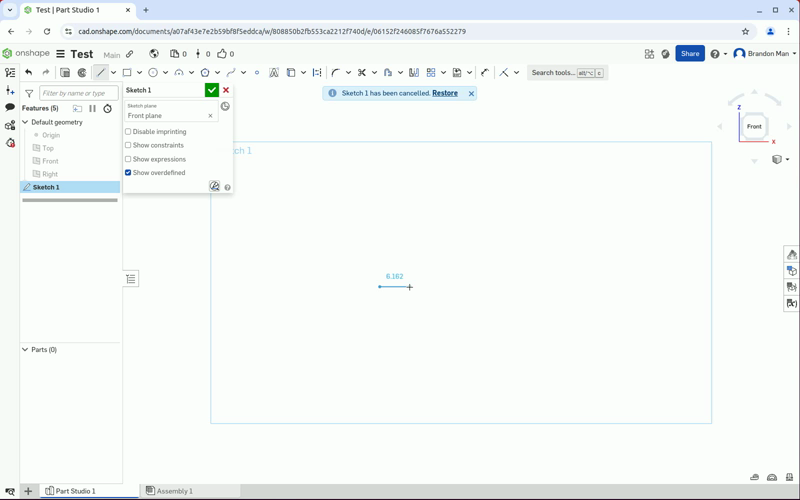
mouse_move(412, 286)
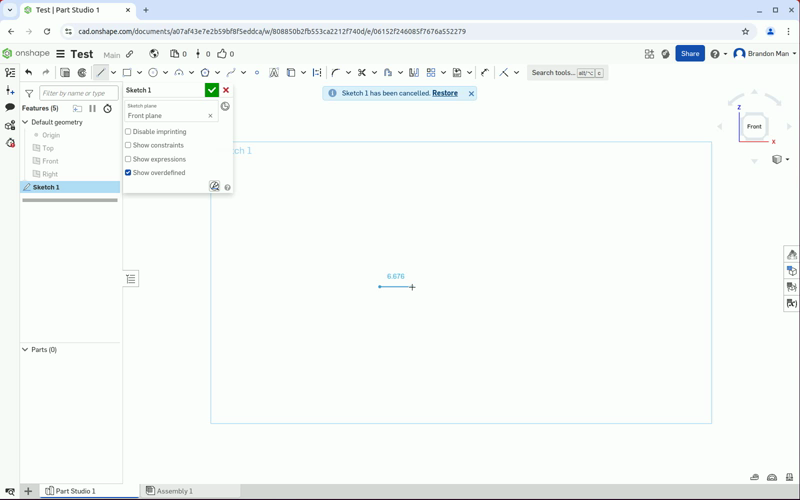
click(412, 286)
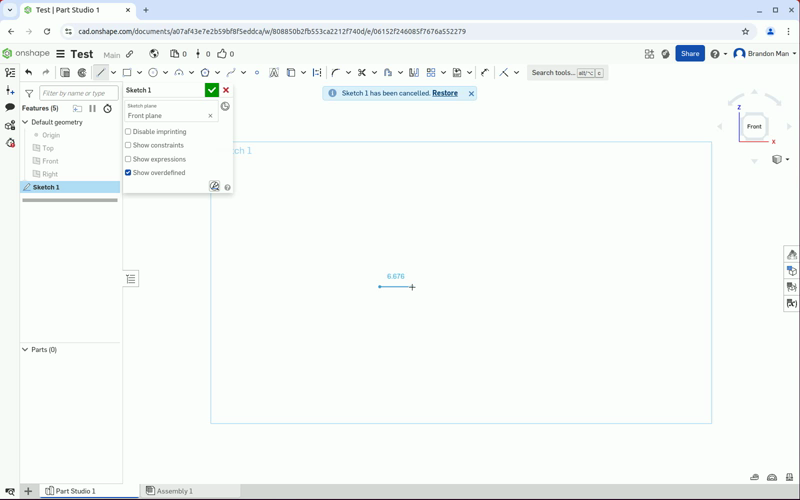
key_up(shift)
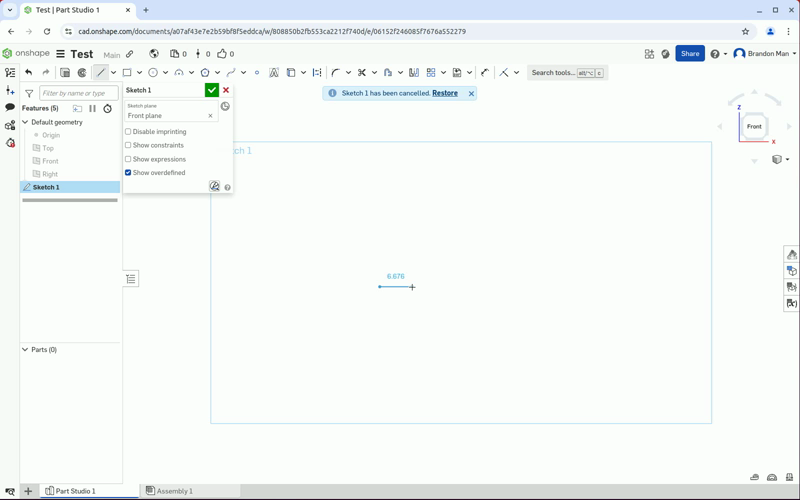
key_down(shift)
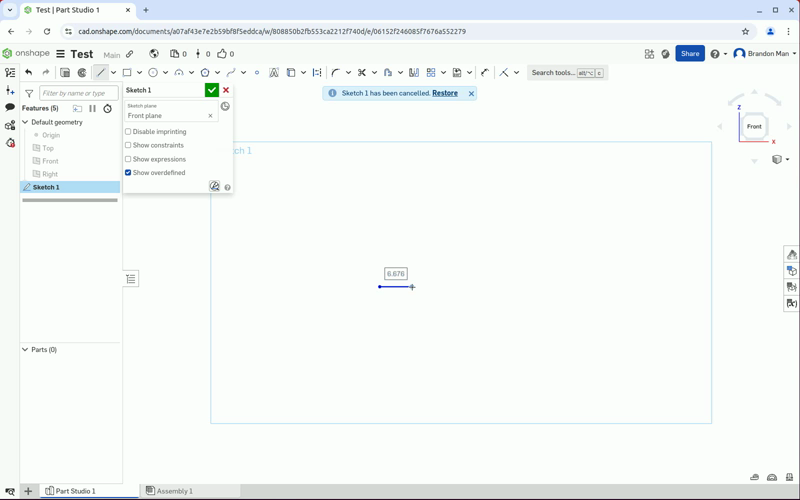
mouse_move(442, 286)
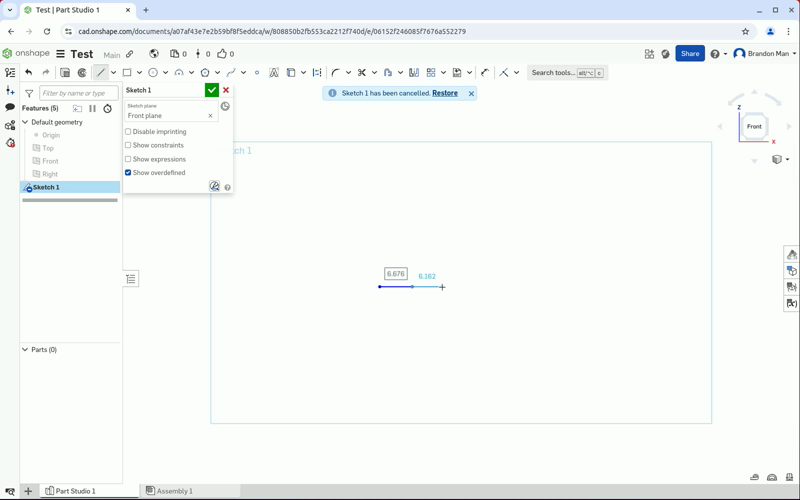
mouse_move(412, 253)
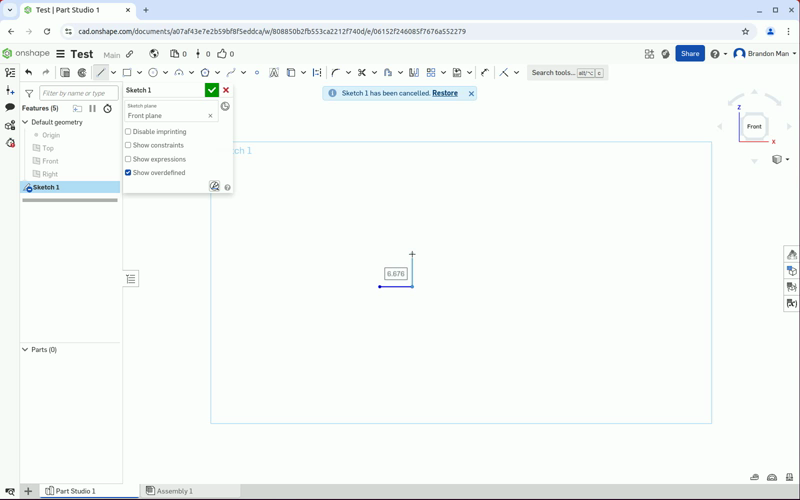
click(412, 253)
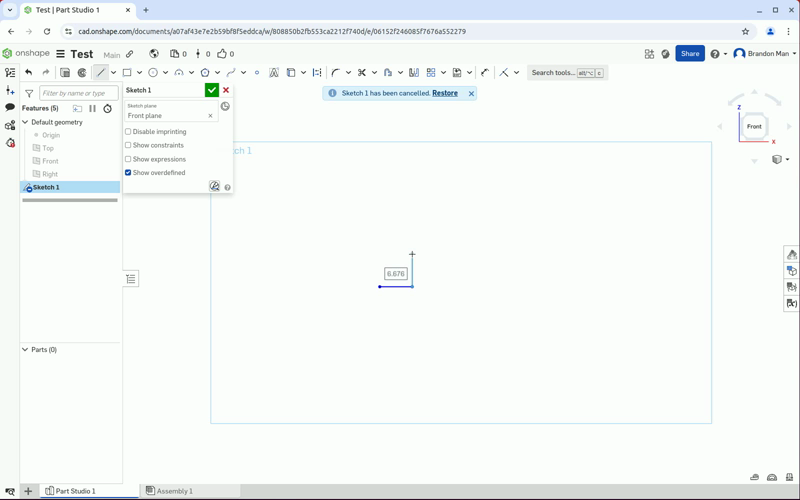
key_up(shift)
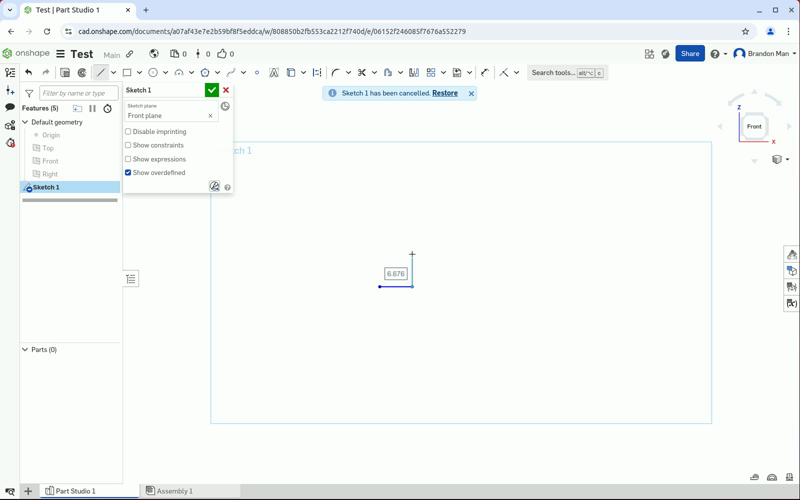
key_down(shift)
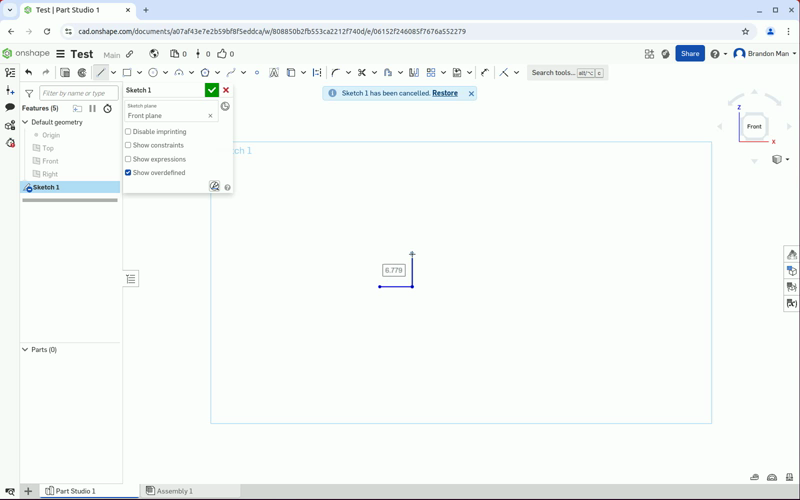
mouse_move(442, 253)
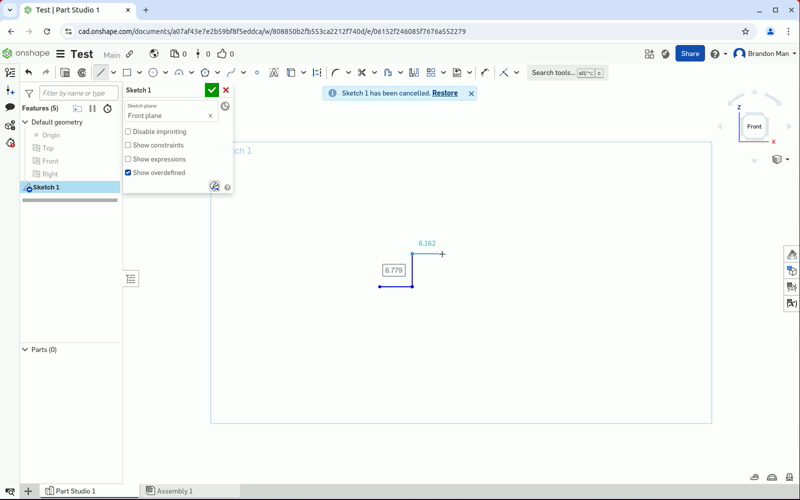
mouse_move(379, 253)
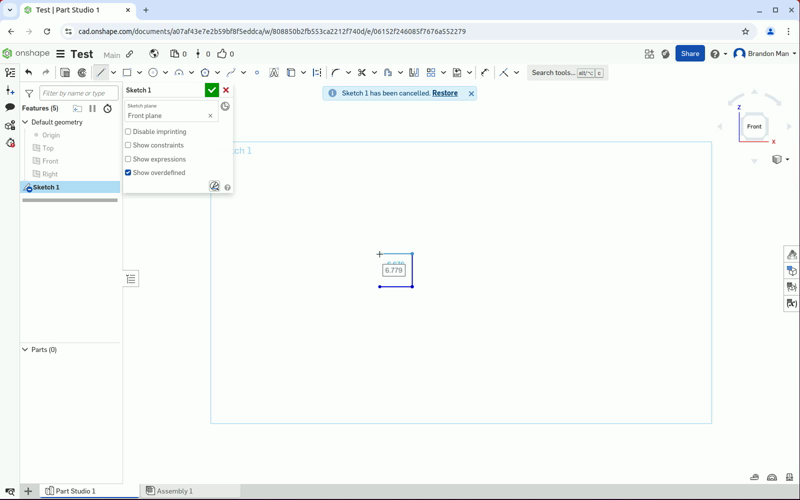
click(379, 253)
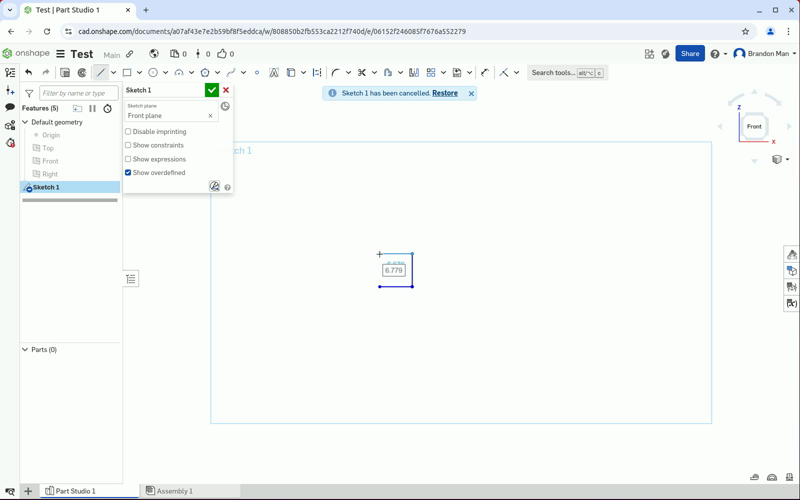
key_up(shift)
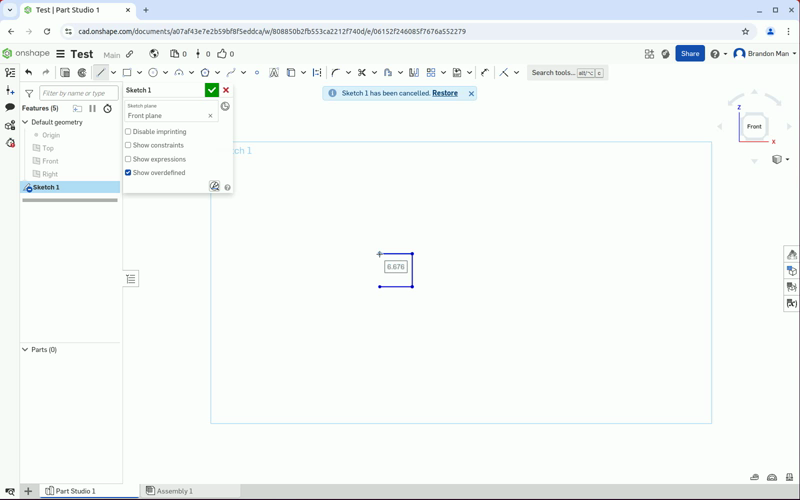
mouse_move(409, 253)
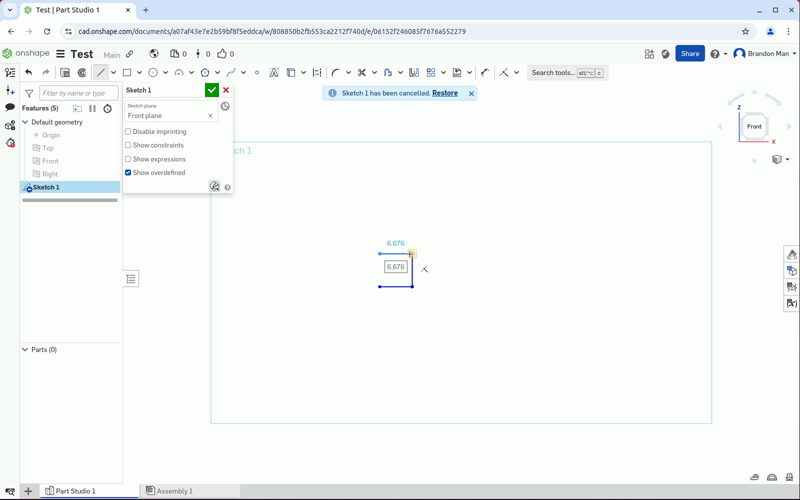
key_down(shift)
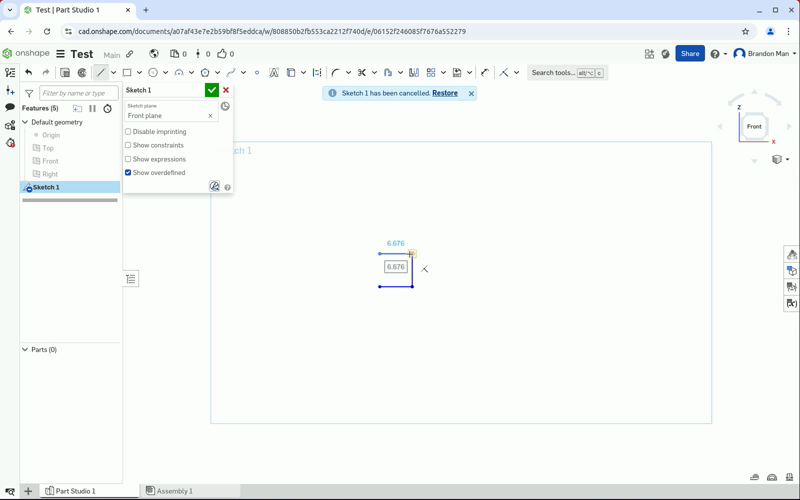
mouse_move(379, 286)
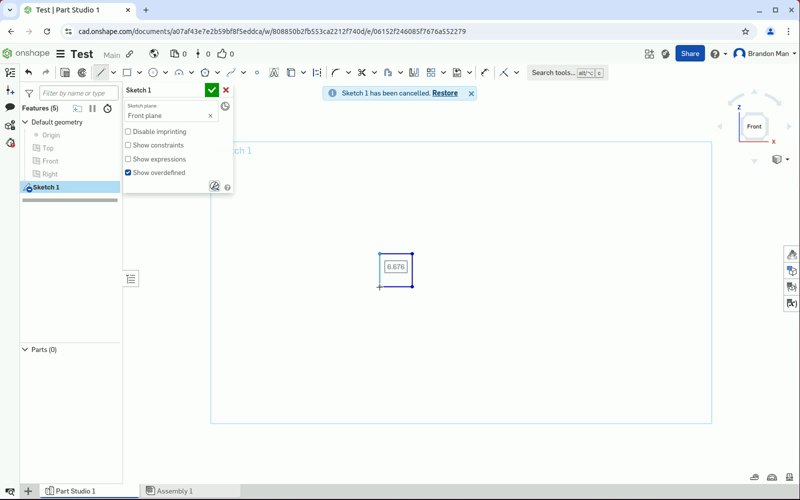
key_up(shift)
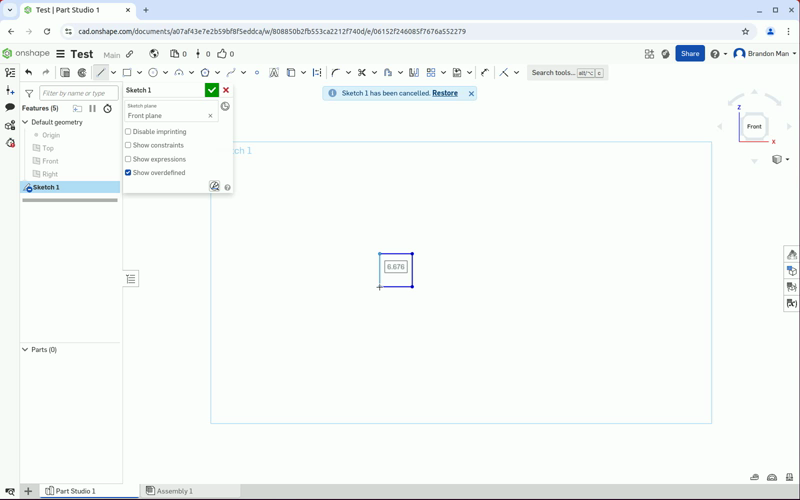
click(379, 286)
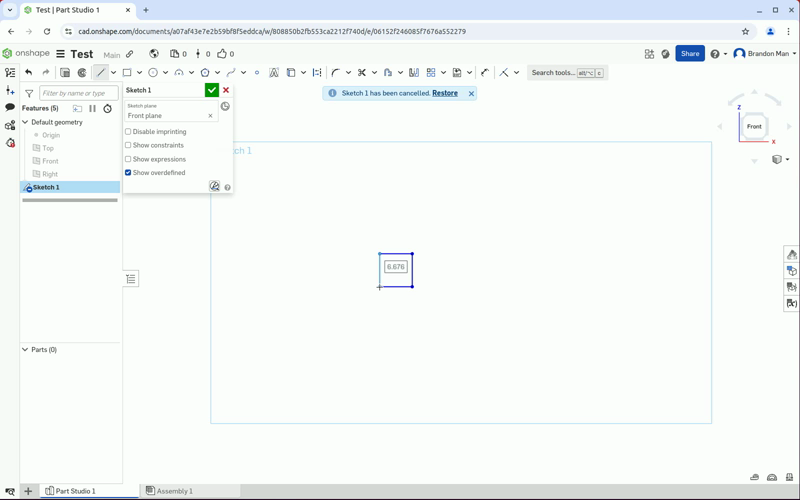
key(esc)
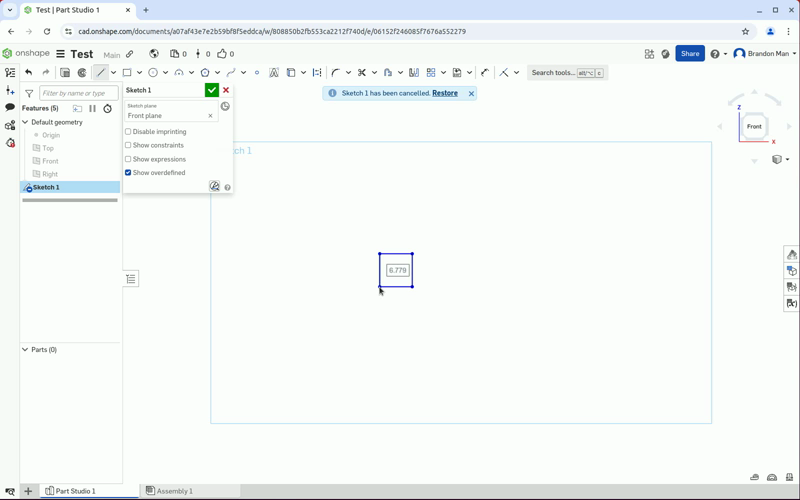
mouse_move(389, 271)
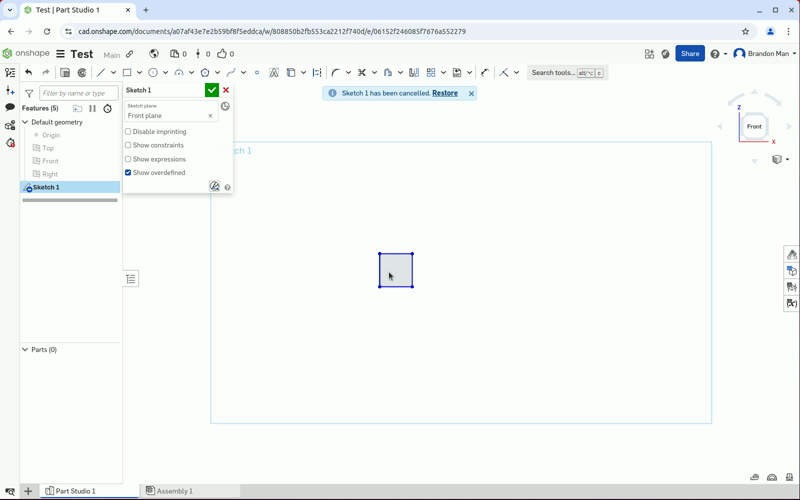
scroll(6)
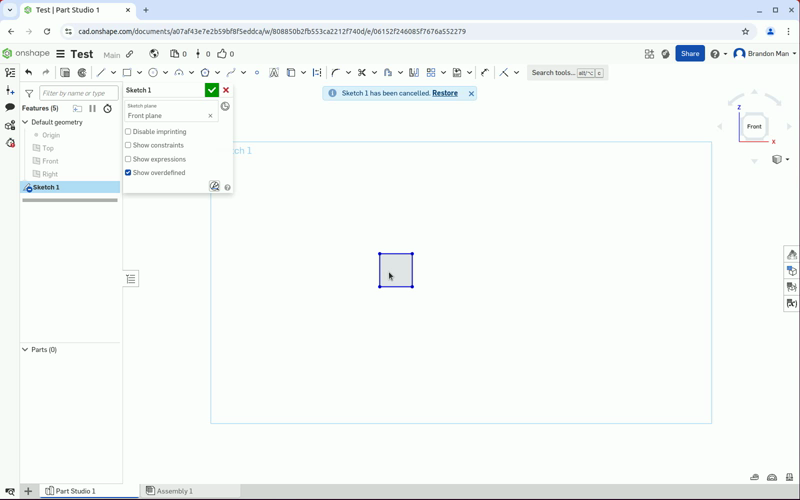
scroll(6)
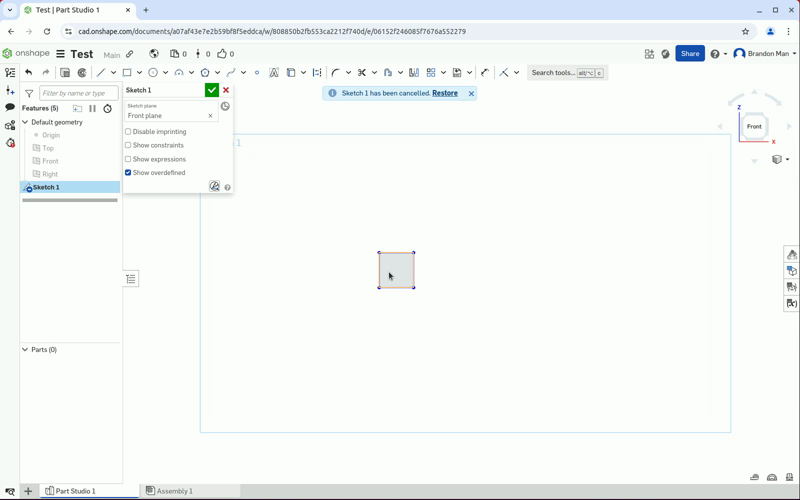
scroll(6)
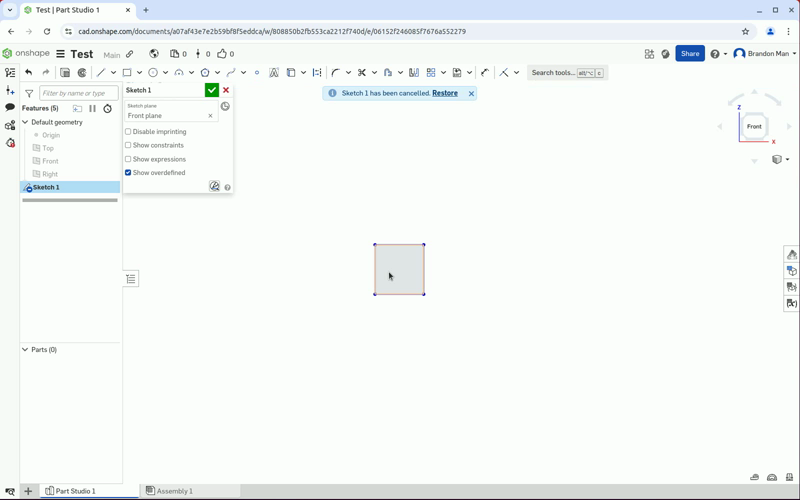
scroll(6)
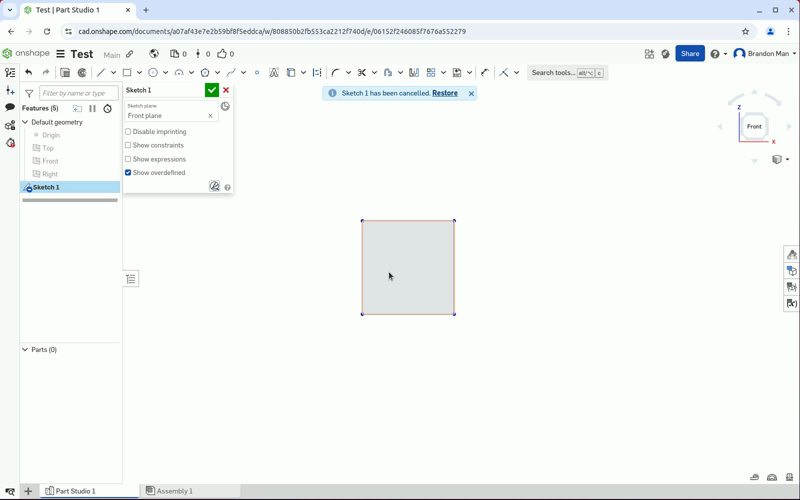
scroll(6)
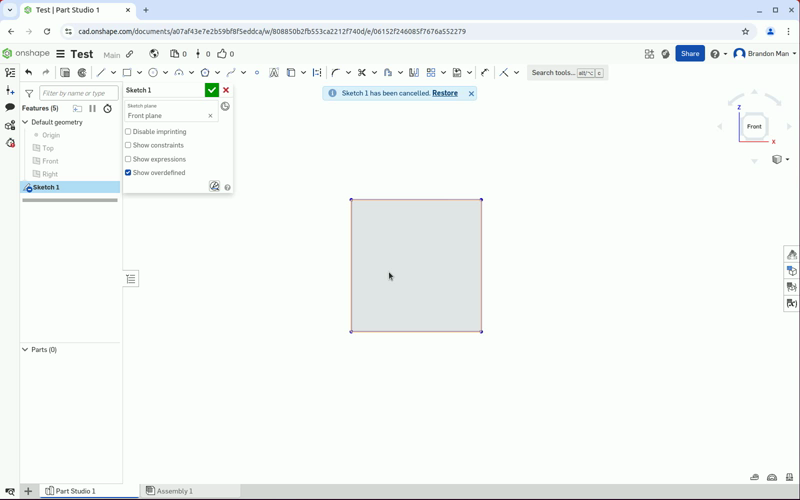
scroll(6)
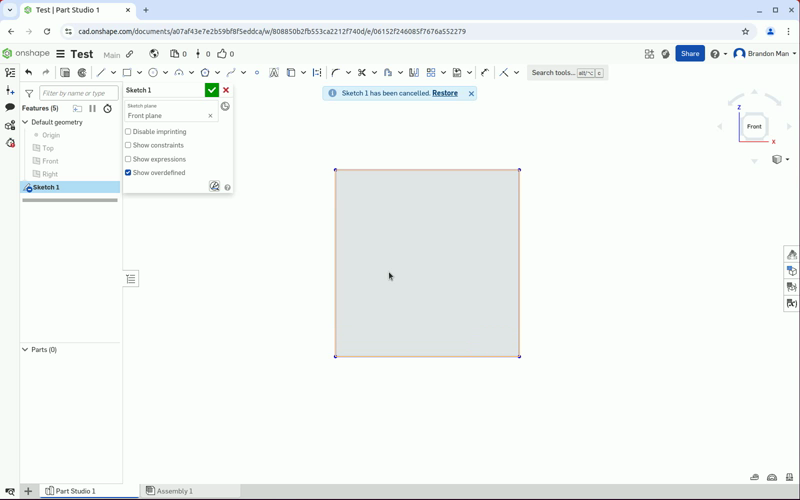
scroll(6)
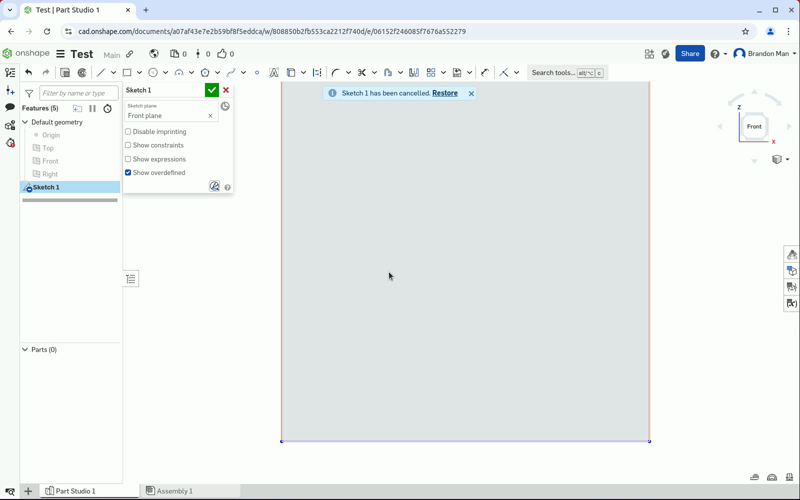
click(389, 271)
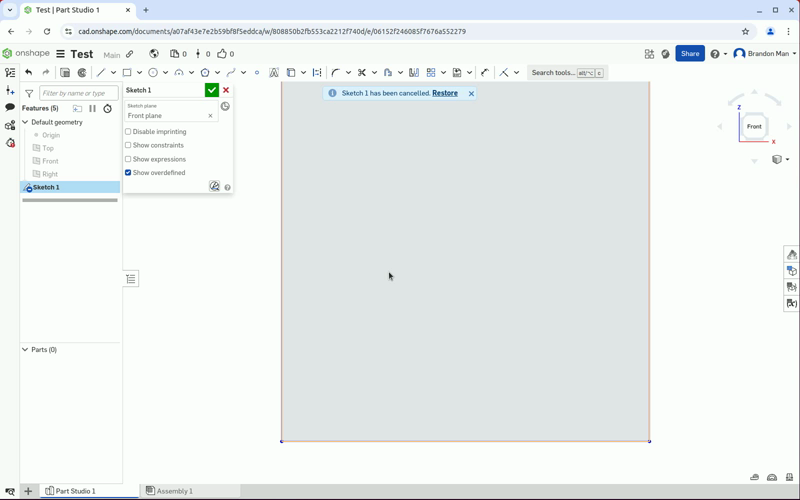
scroll(-6)
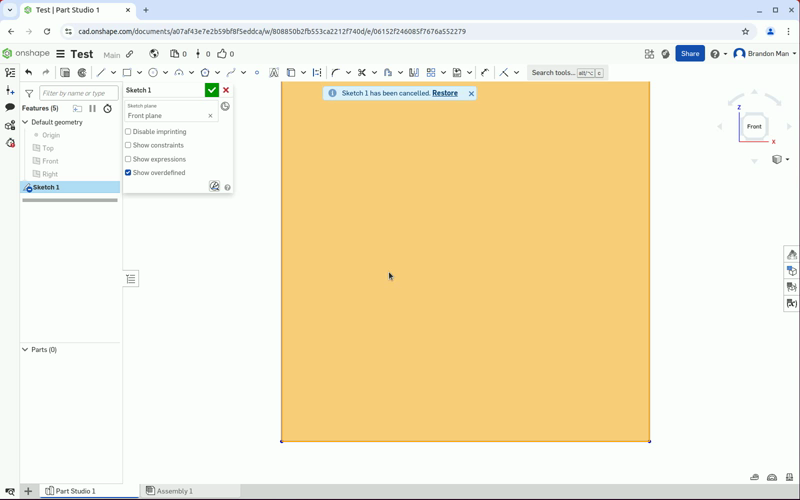
scroll(-6)
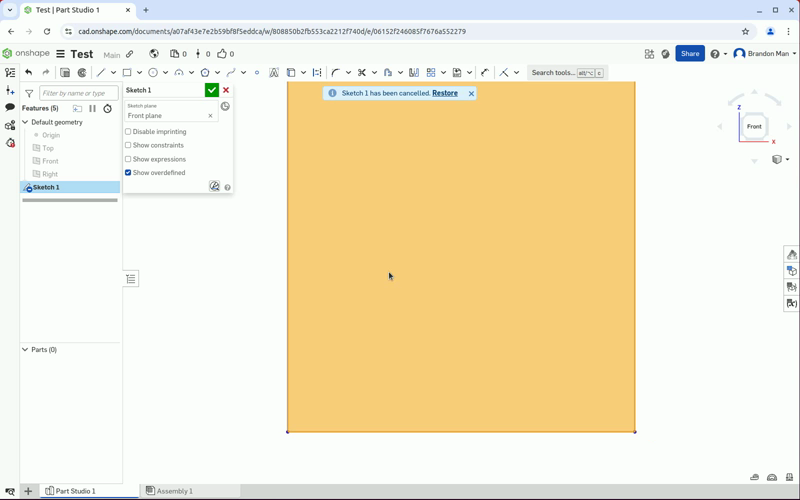
scroll(-6)
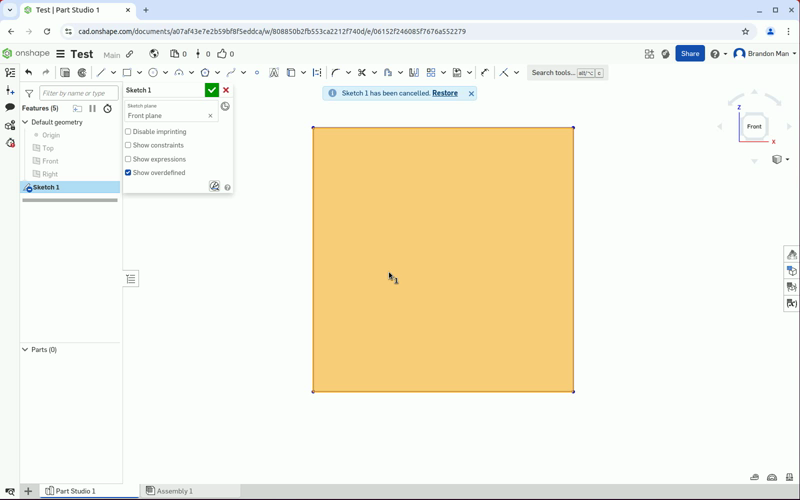
scroll(-6)
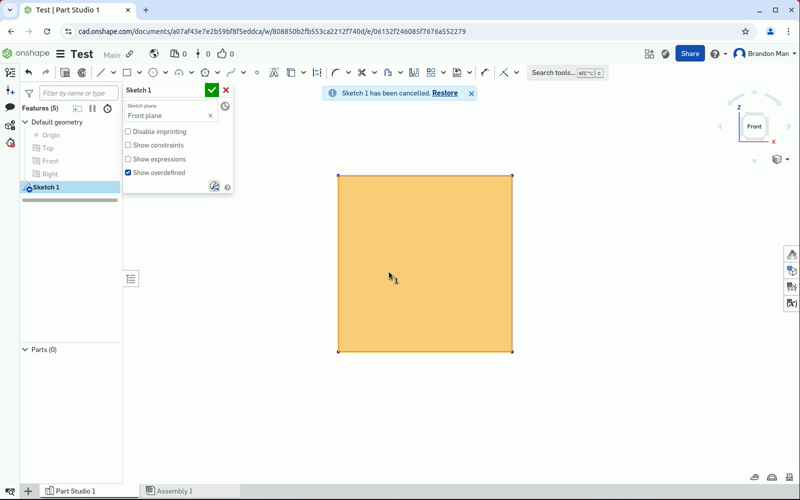
scroll(-6)
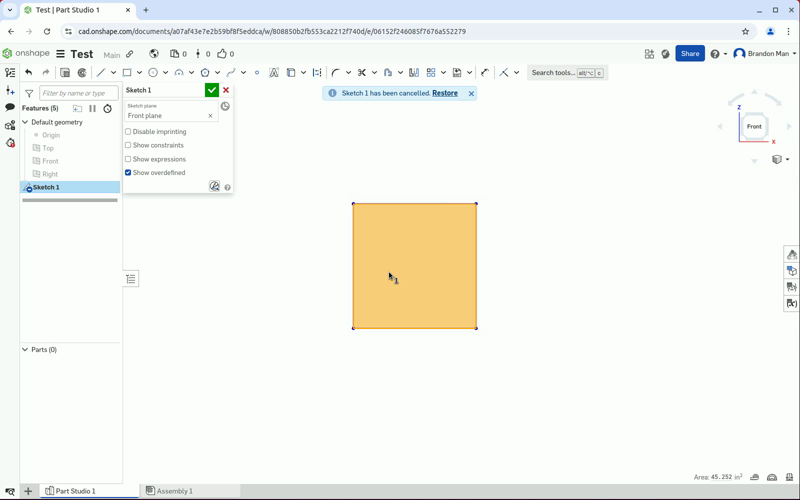
scroll(-6)
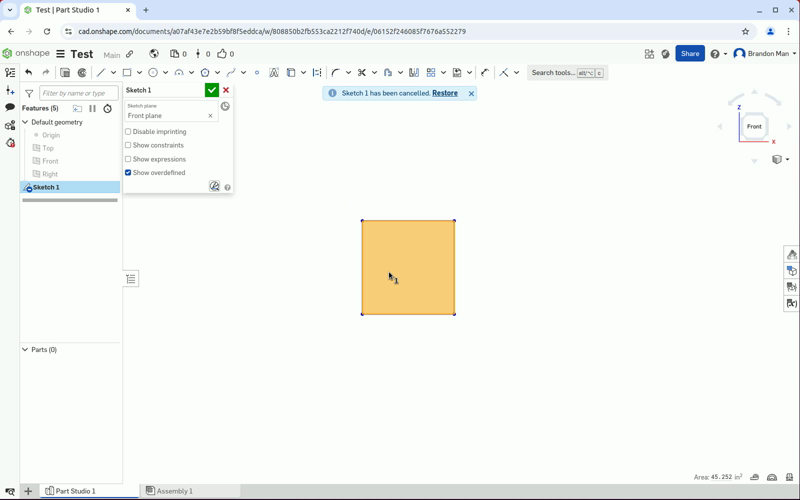
scroll(-6)
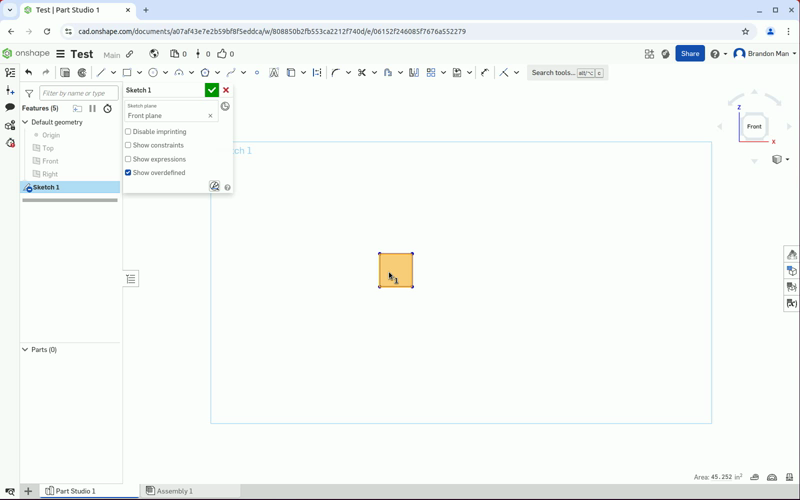
mouse_move(73, 352)
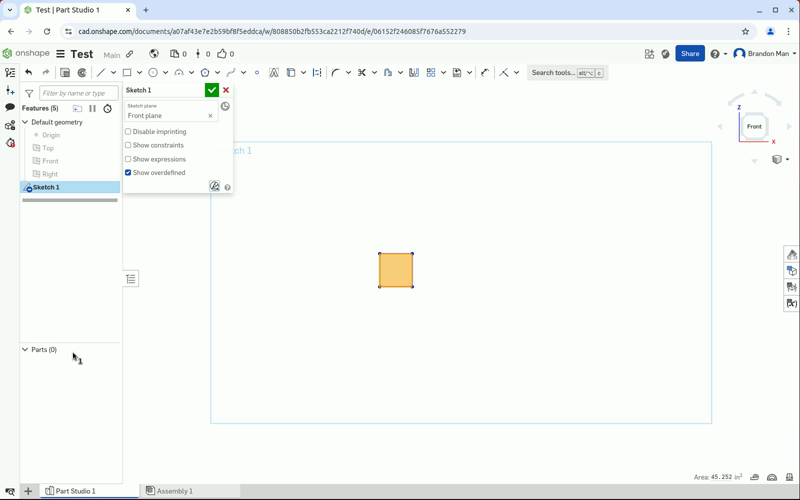
key(shift+y)
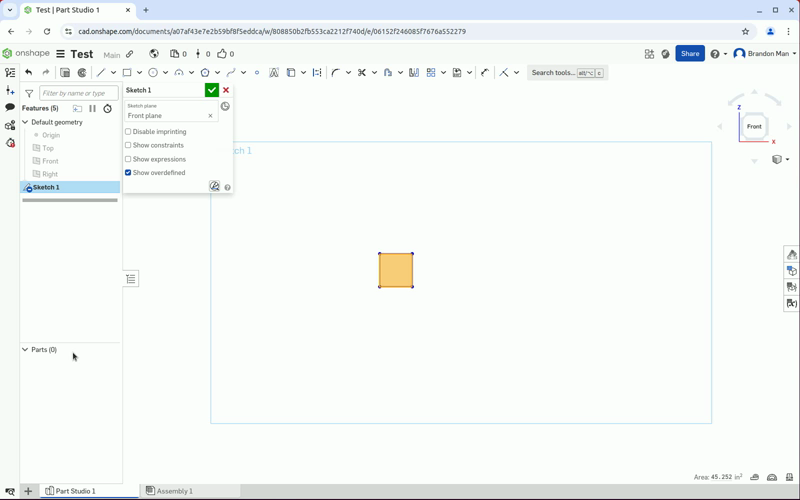
key(shift+e)
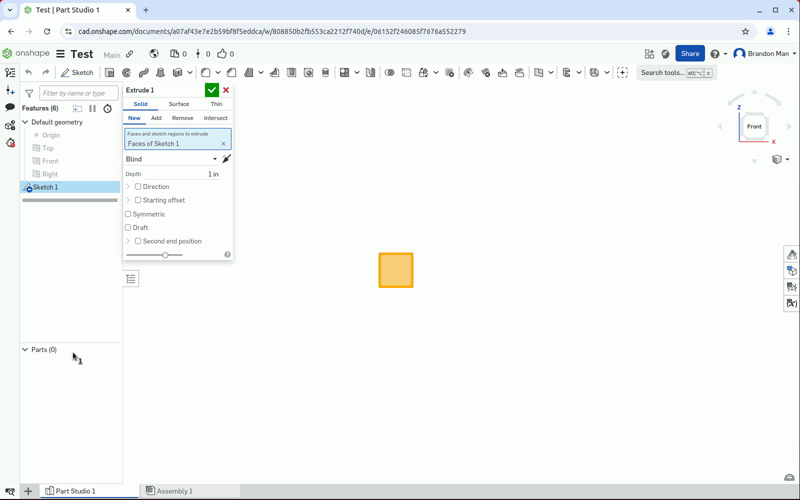
mouse_move(143, 106)
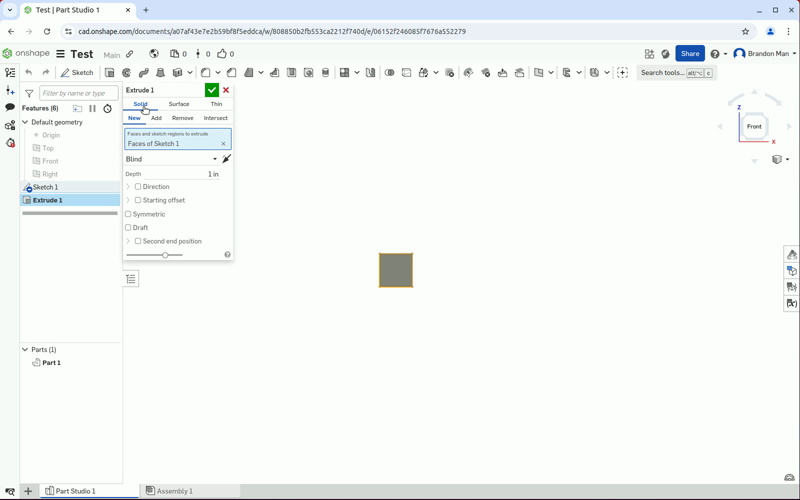
click(143, 106)
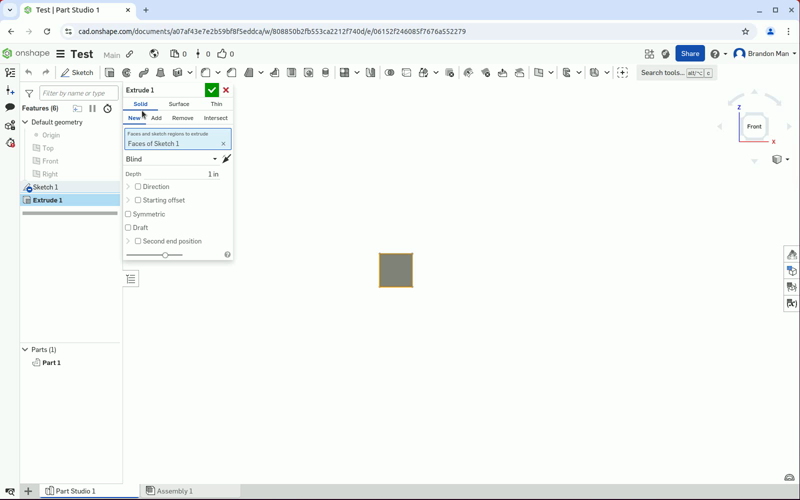
mouse_move(137, 120)
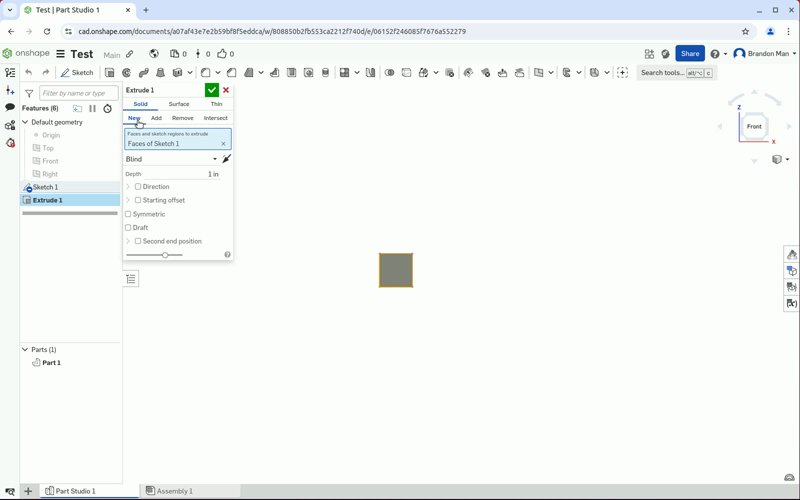
click(137, 120)
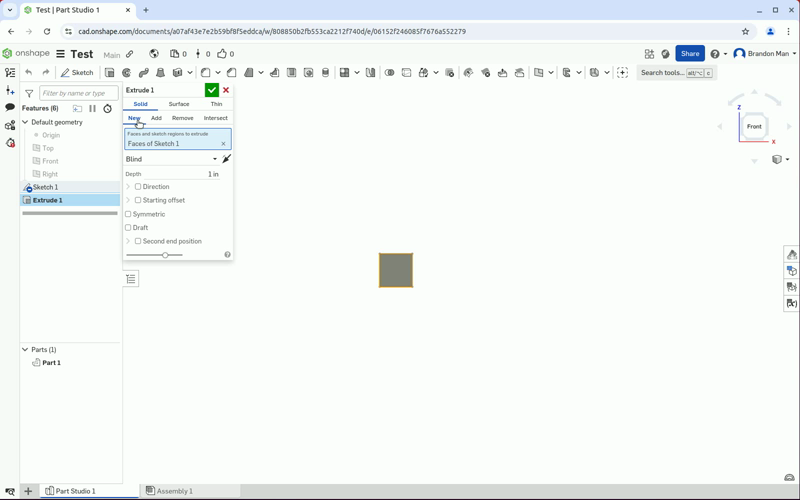
key(tab, 4)
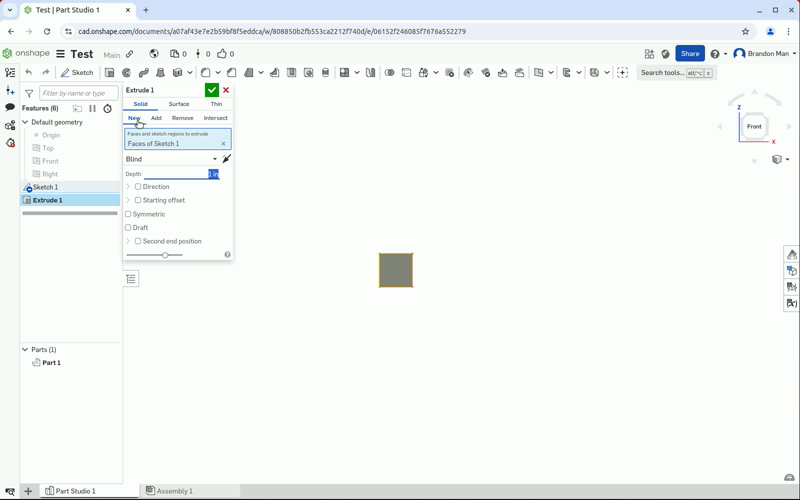
text(12.998)
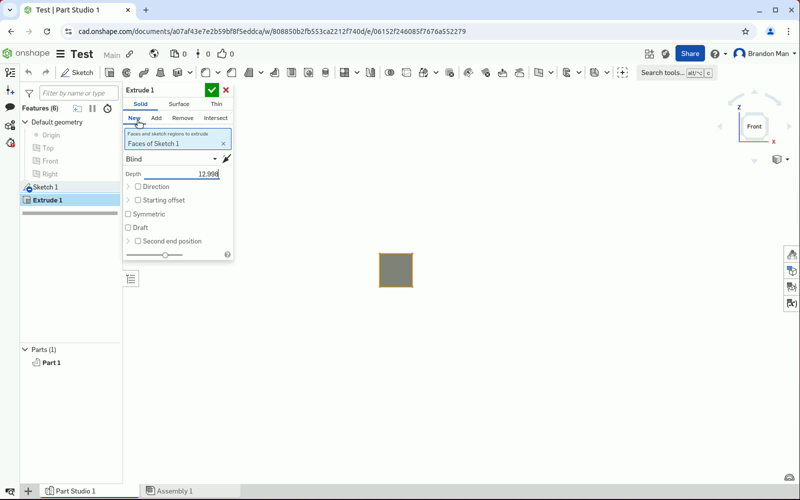
key(enter)
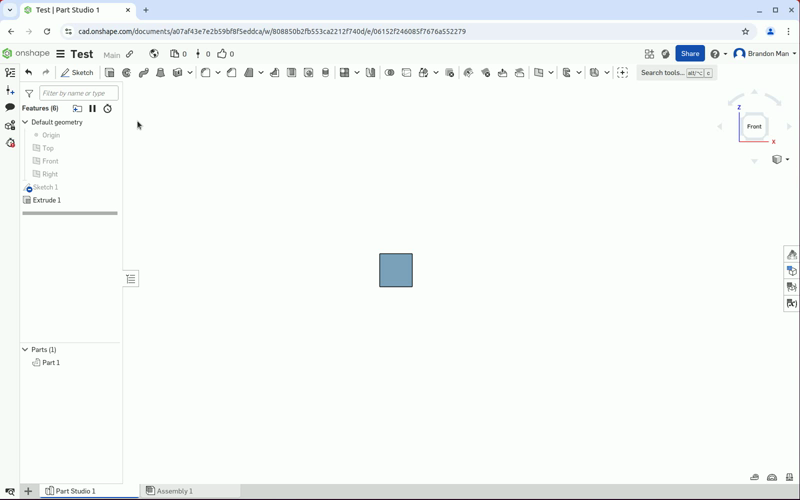
key(shift+h)
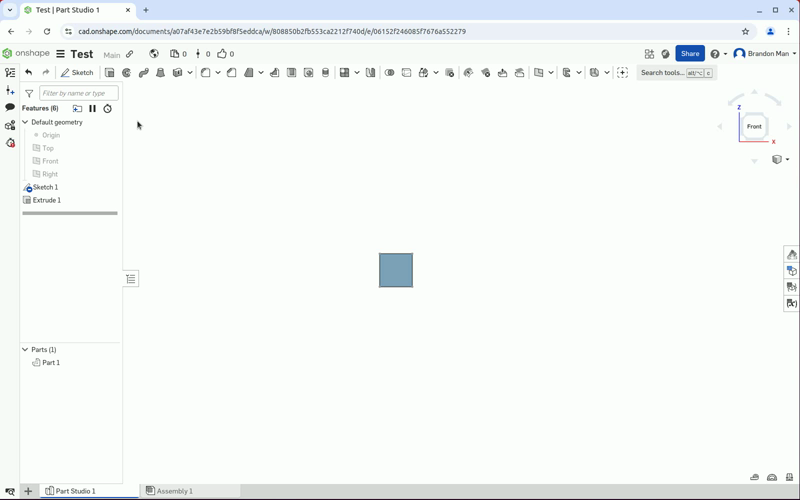
key(shift+h)
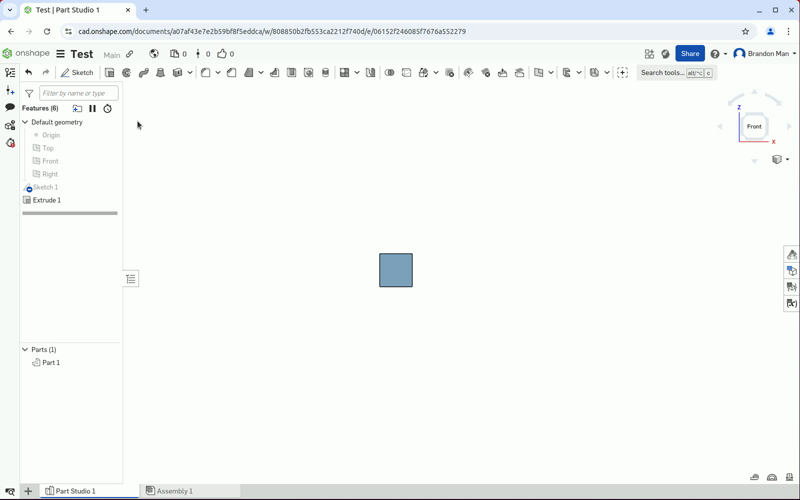
mouse_move(73, 189)
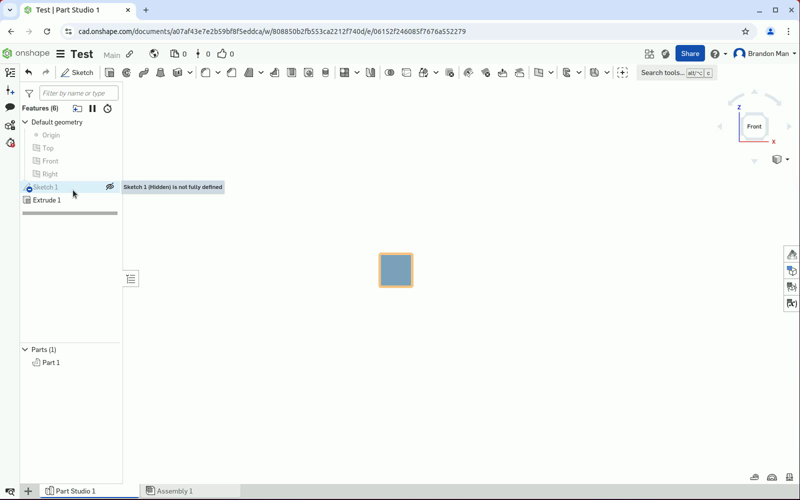
click(73, 189)
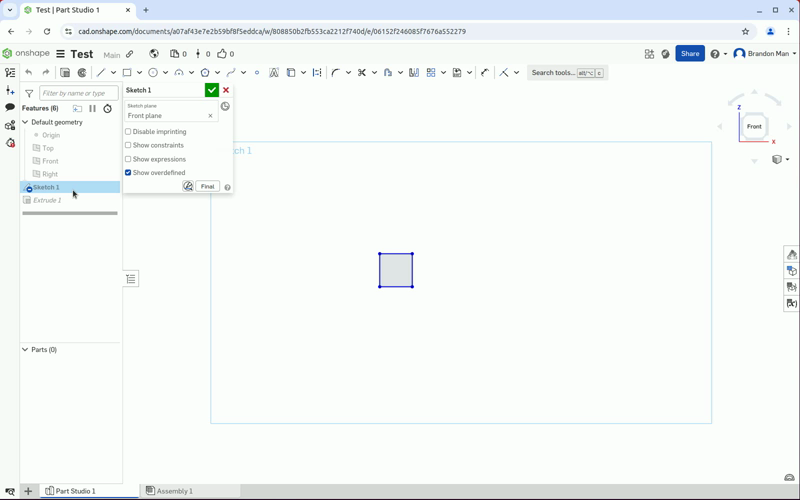
mouse_move(229, 92)
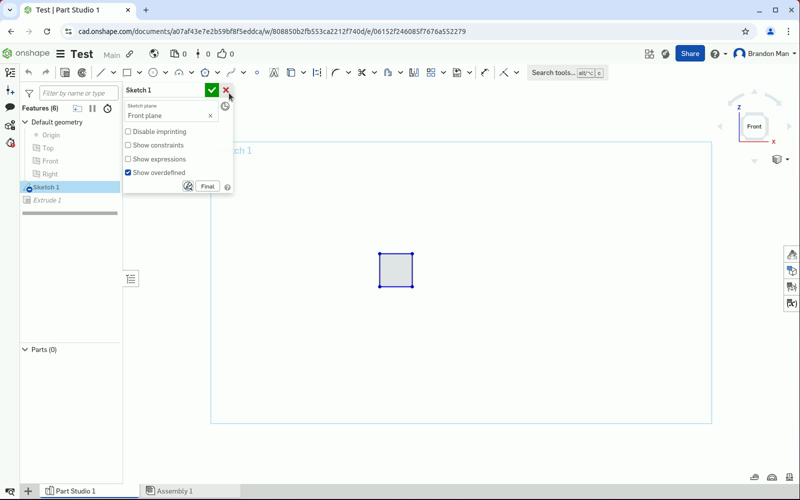
click(229, 92)
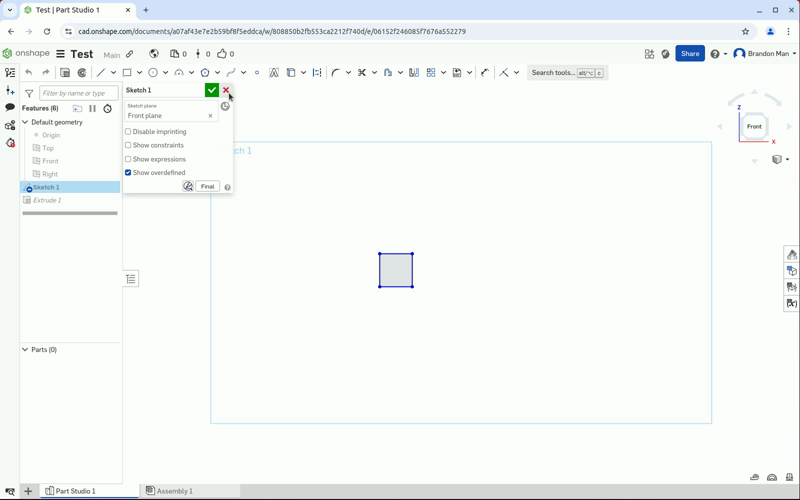
key(shift+s)
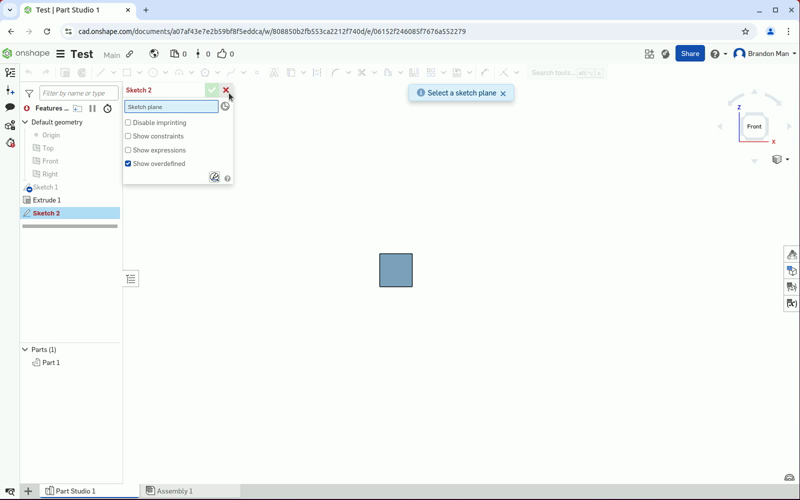
mouse_move(73, 163)
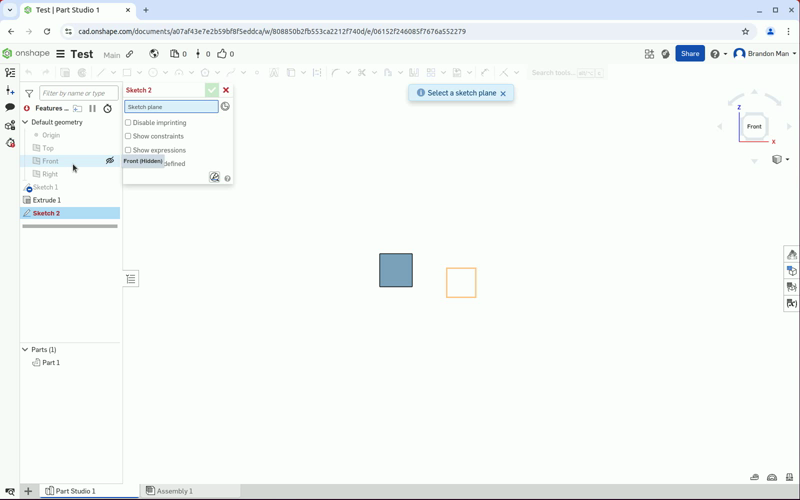
click(73, 163)
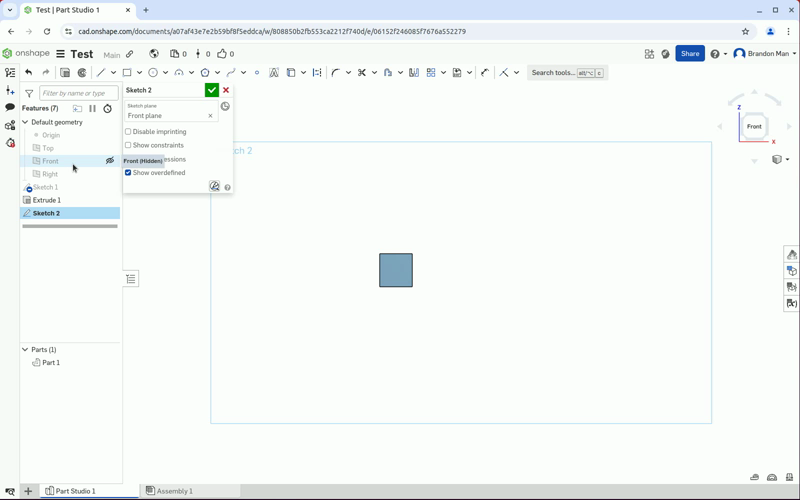
mouse_move(73, 352)
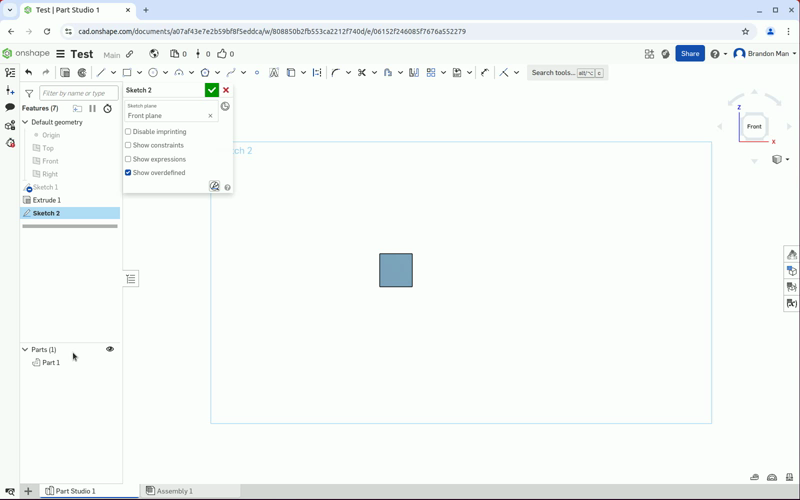
key(y)
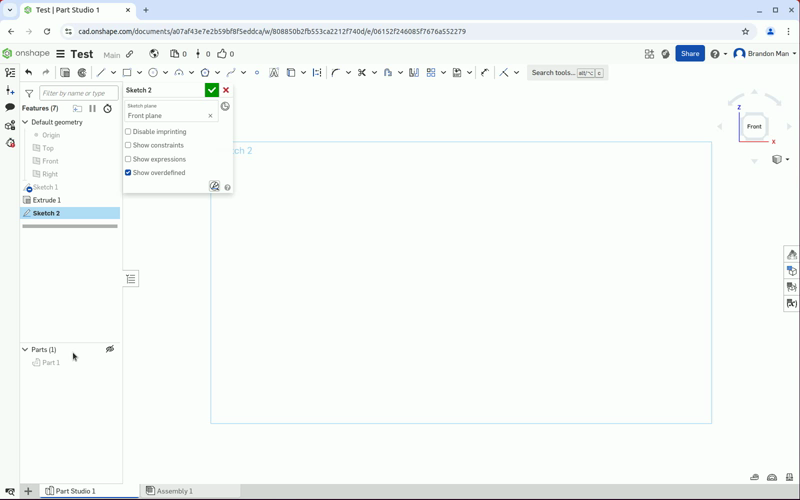
key(l)
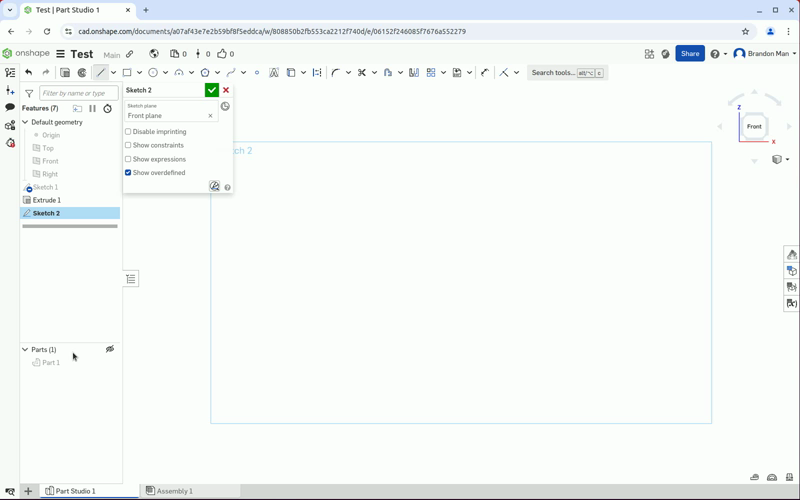
key_down(shift)
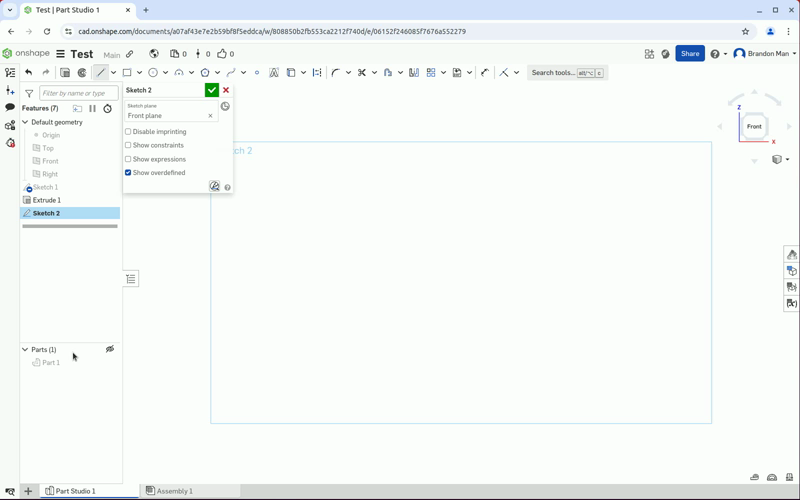
mouse_move(348, 254)
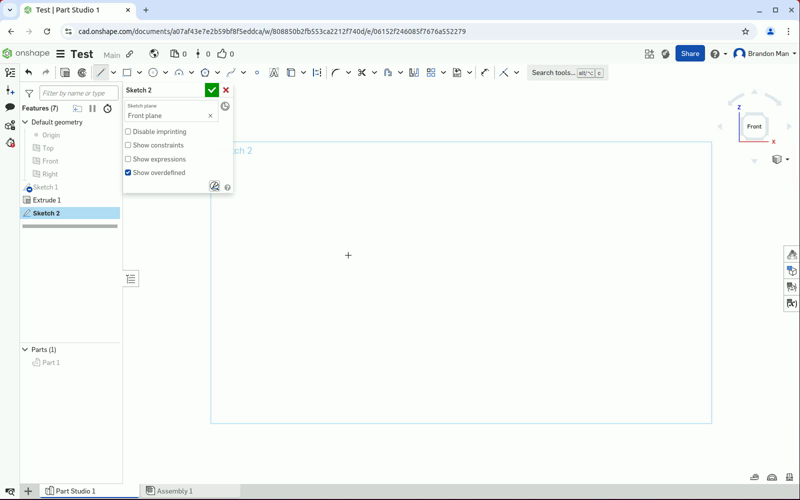
click(348, 254)
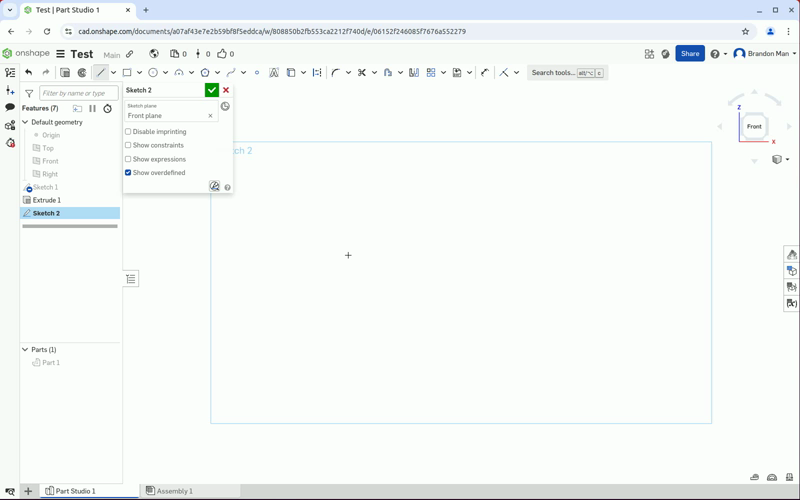
key_up(shift)
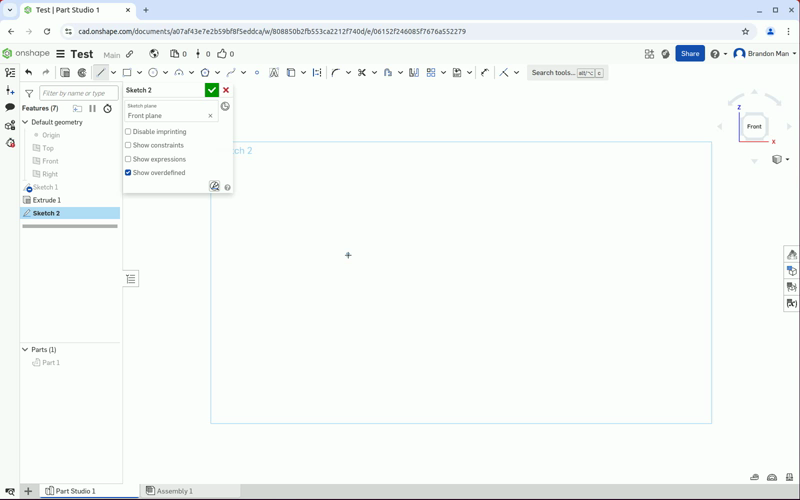
key_down(shift)
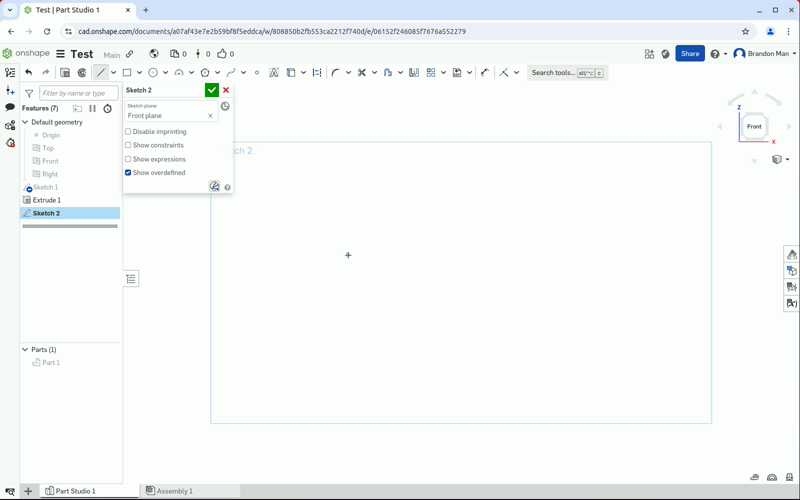
mouse_move(378, 254)
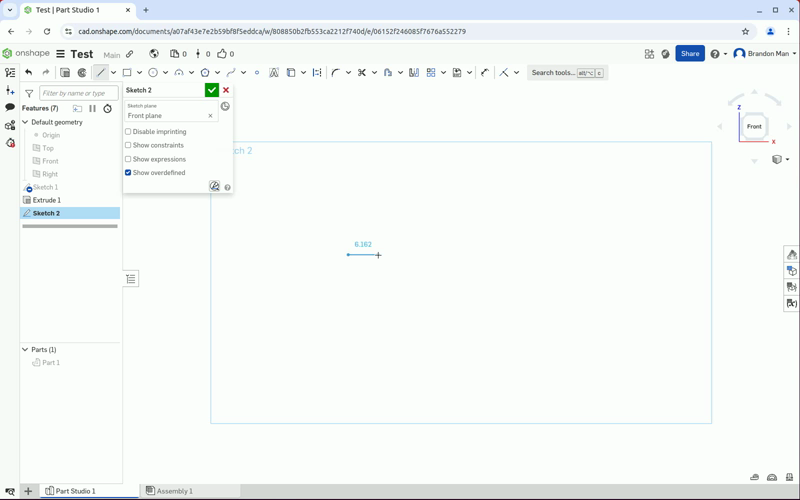
mouse_move(380, 254)
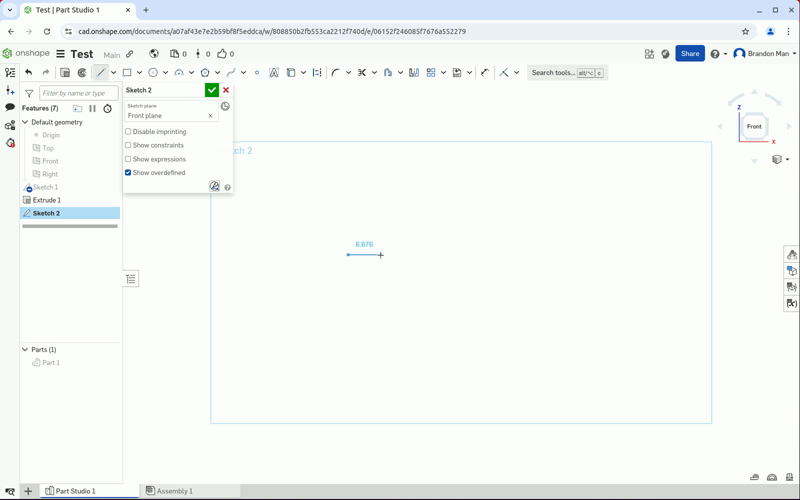
click(380, 254)
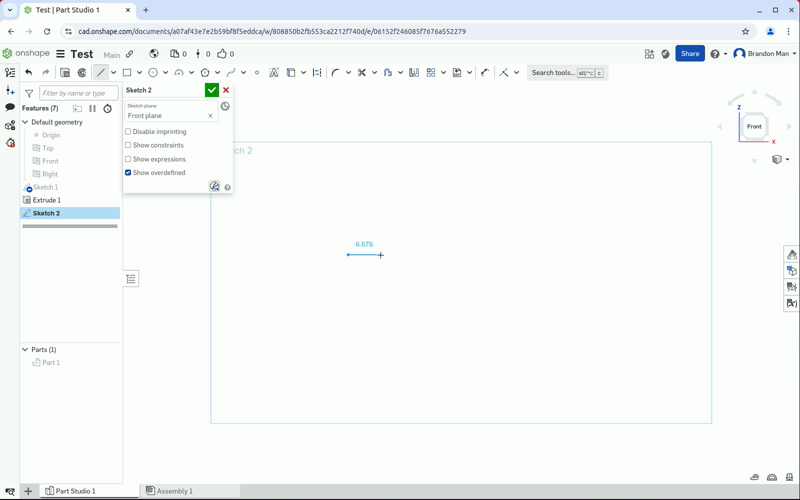
key_up(shift)
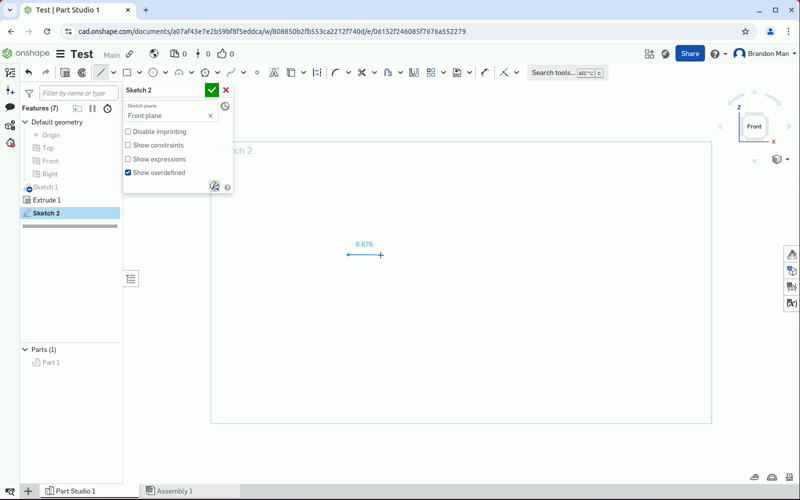
key_down(shift)
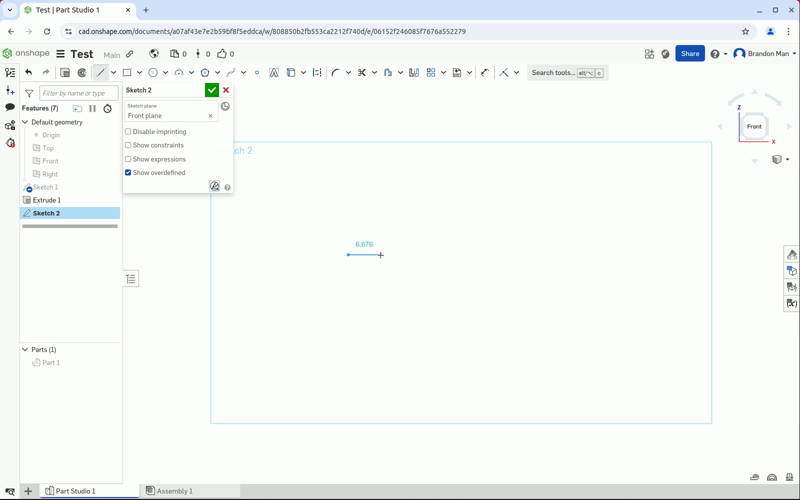
mouse_move(410, 254)
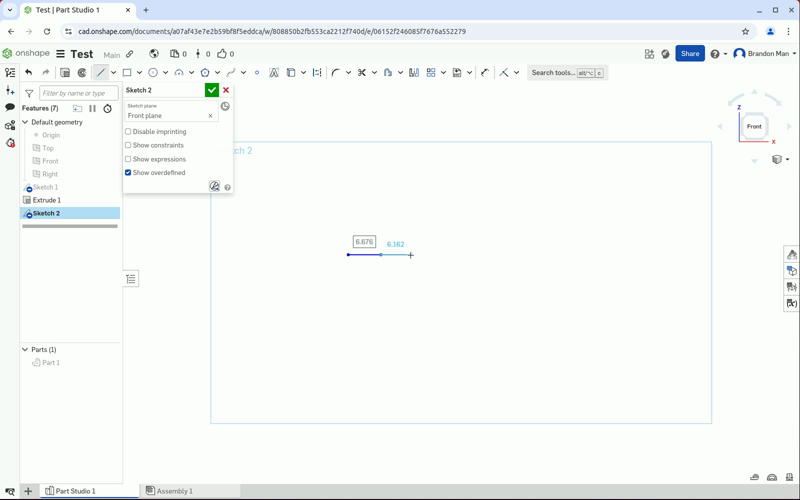
mouse_move(380, 222)
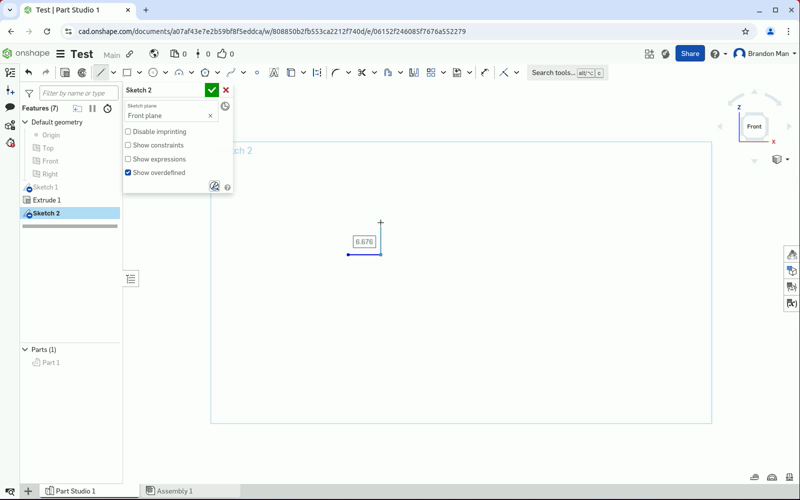
click(380, 222)
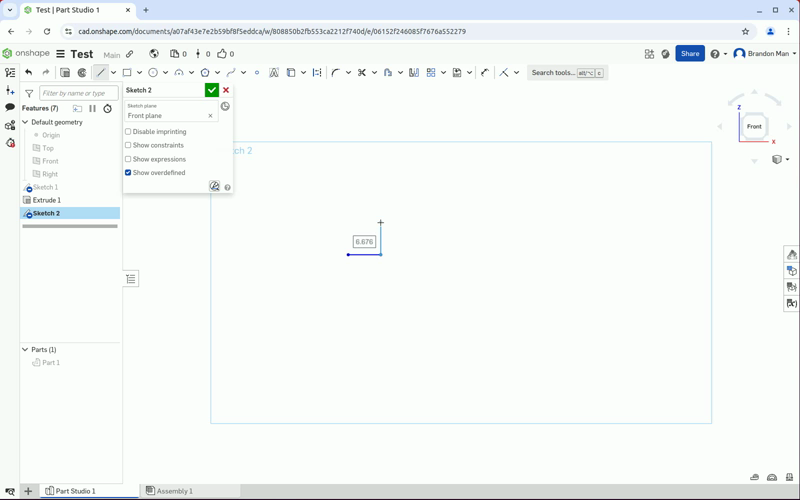
key_up(shift)
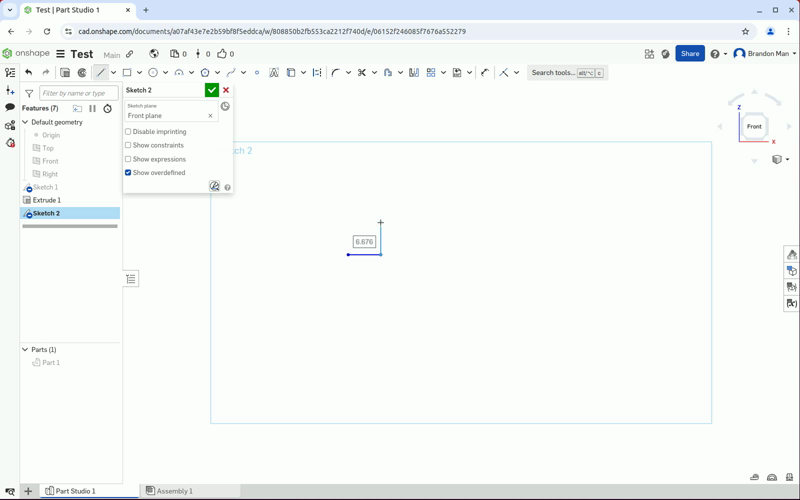
key_down(shift)
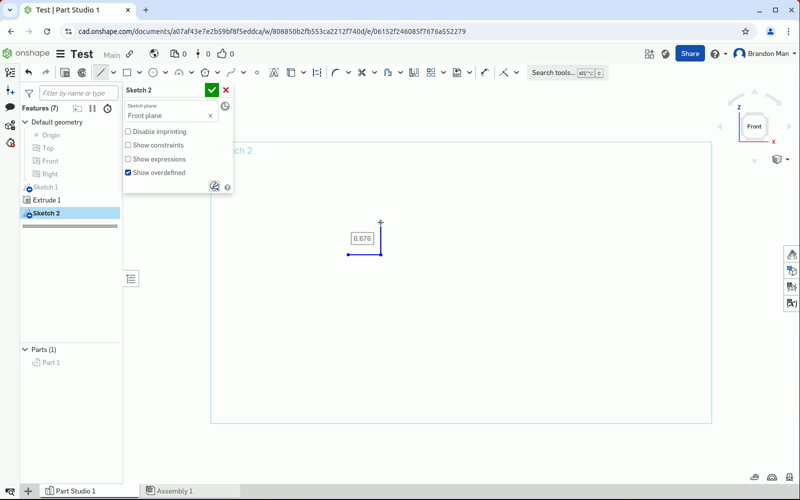
mouse_move(410, 222)
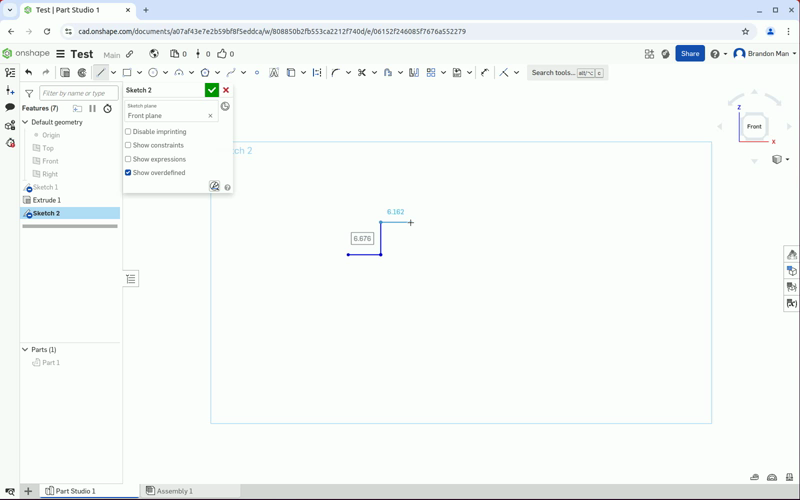
mouse_move(348, 222)
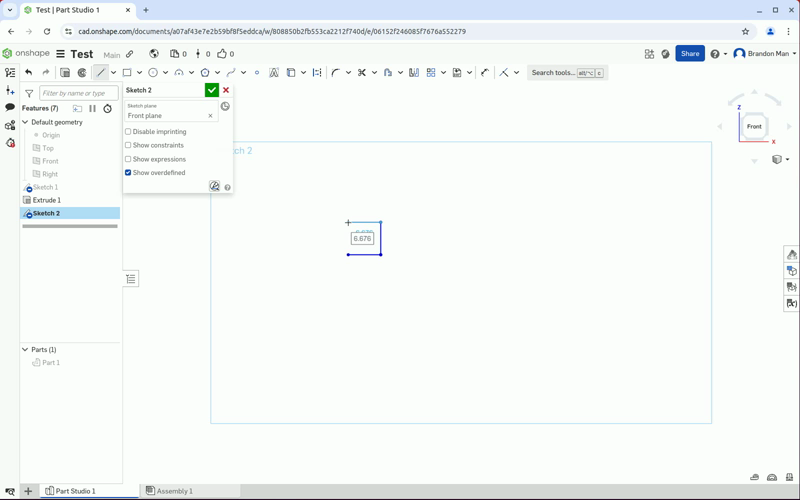
click(348, 222)
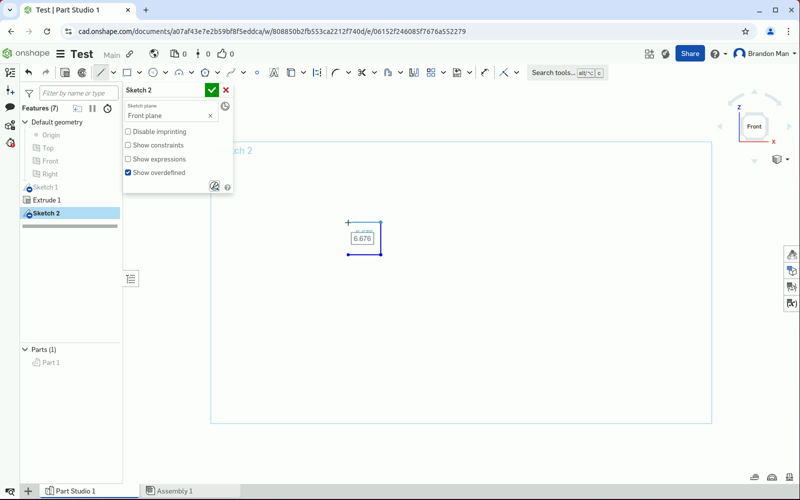
key_up(shift)
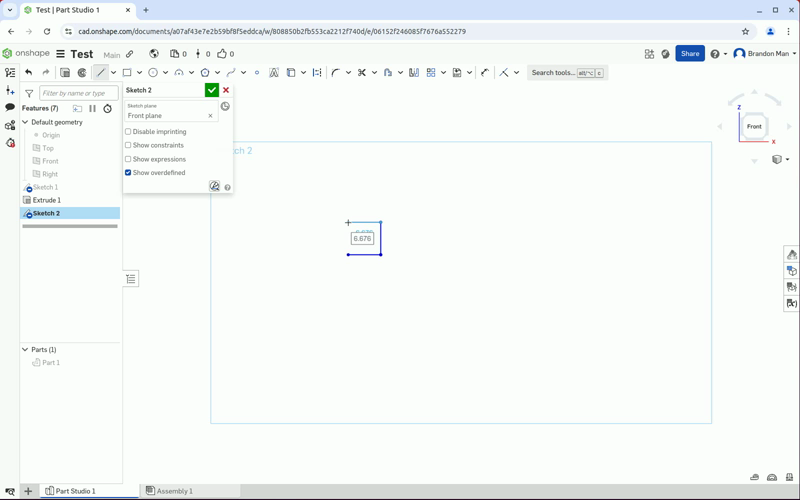
mouse_move(378, 222)
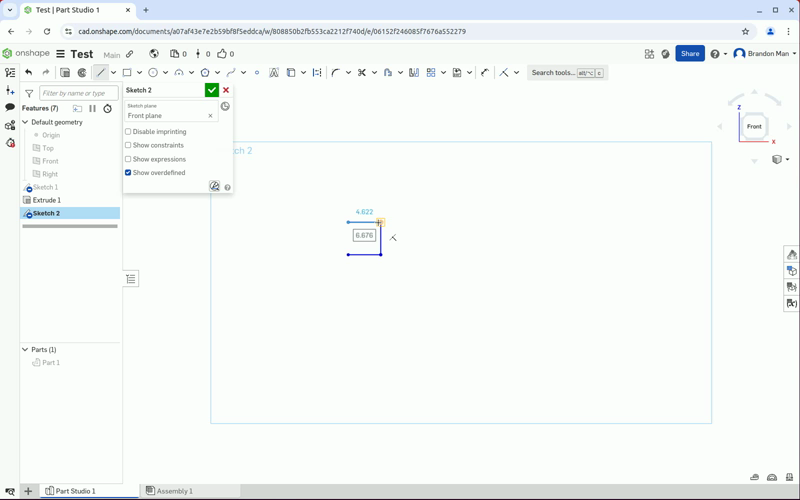
key_down(shift)
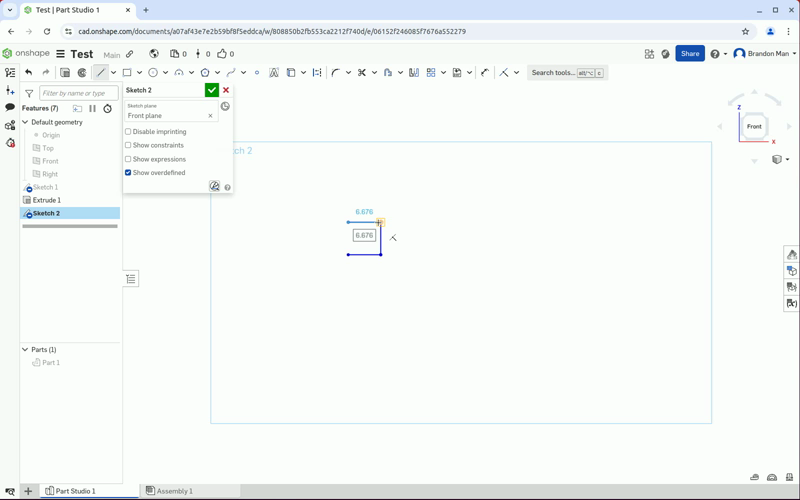
mouse_move(348, 254)
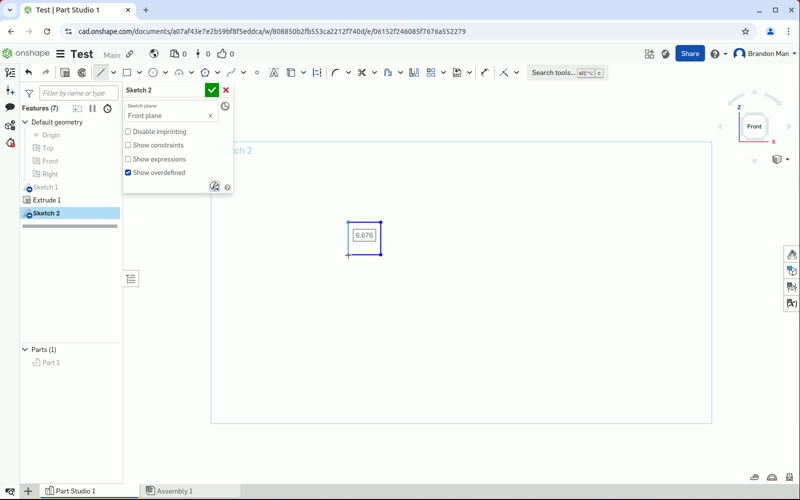
key_up(shift)
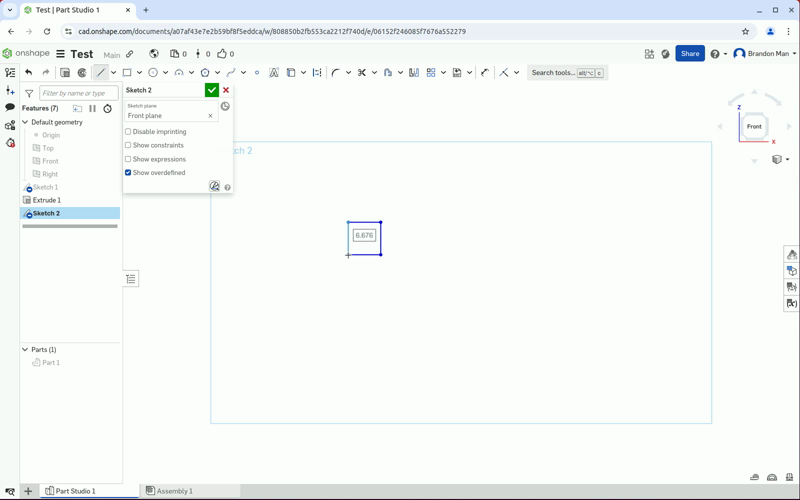
click(348, 254)
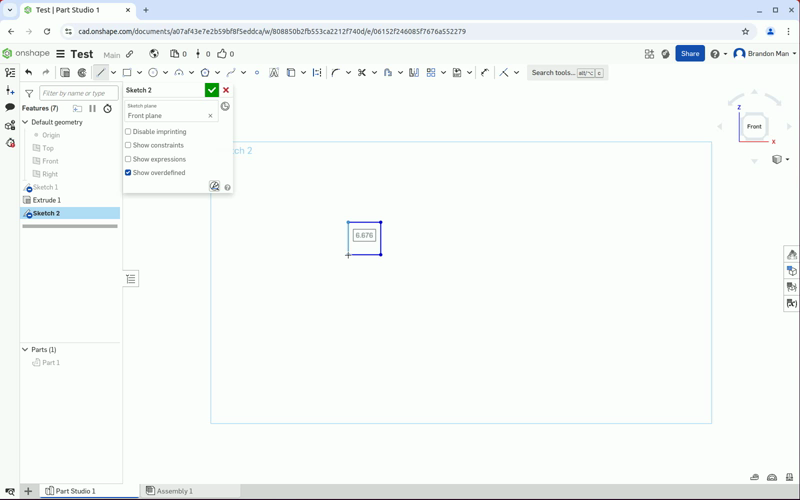
key(esc)
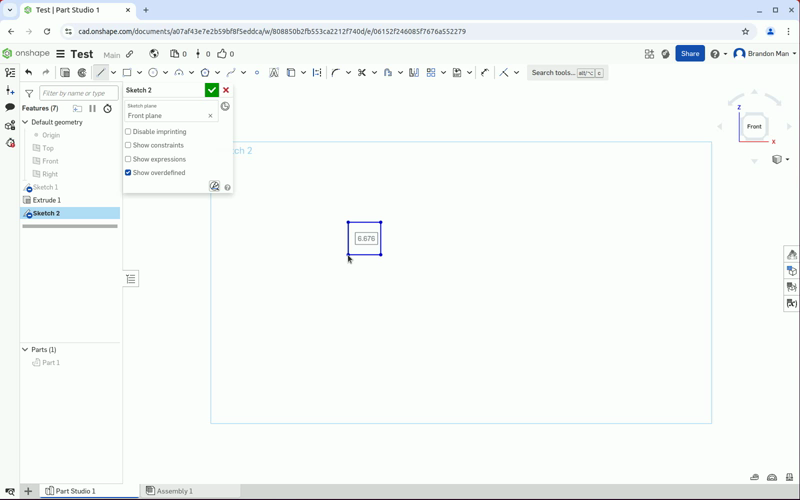
mouse_move(379, 244)
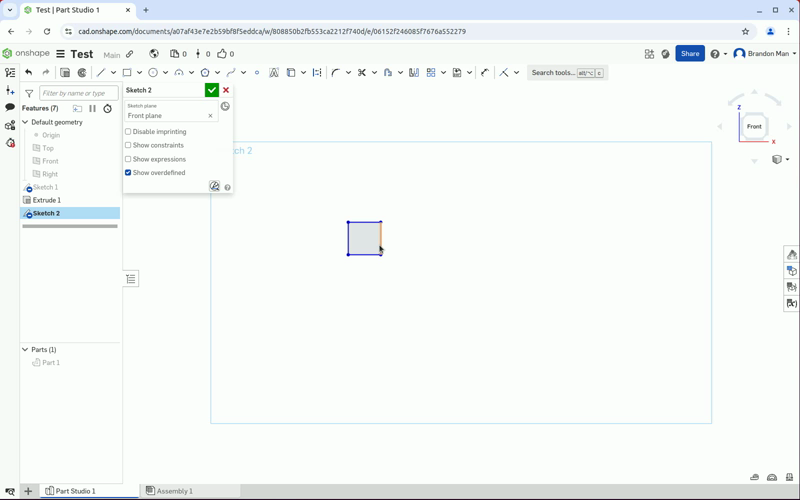
scroll(6)
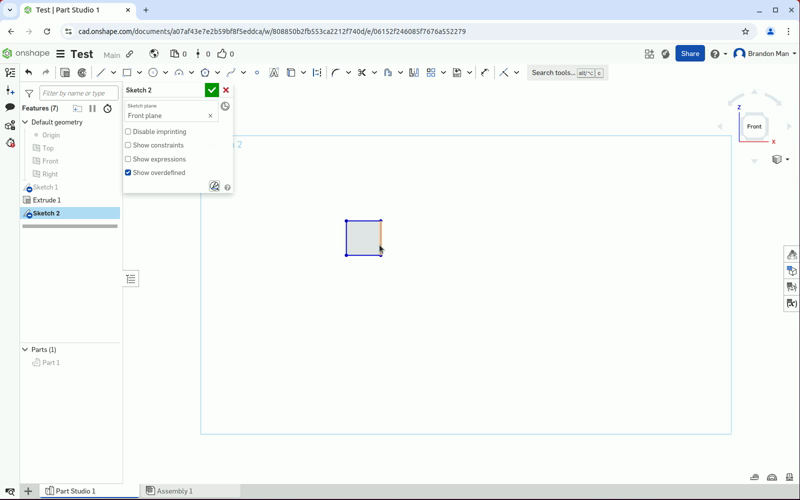
scroll(6)
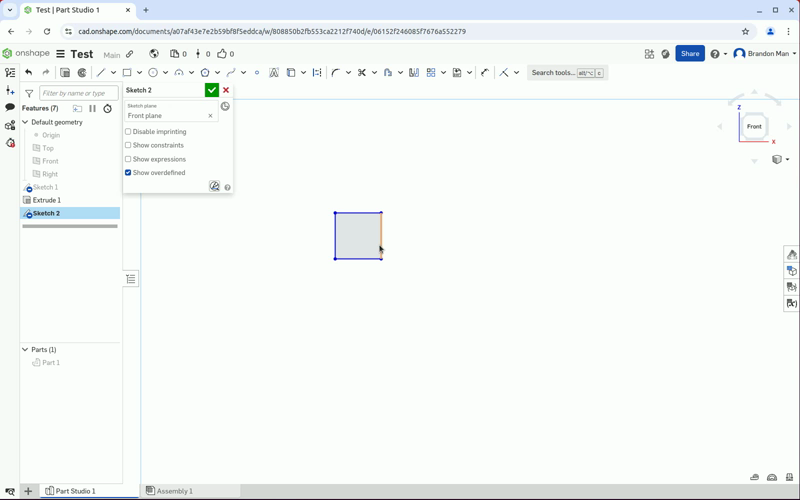
scroll(6)
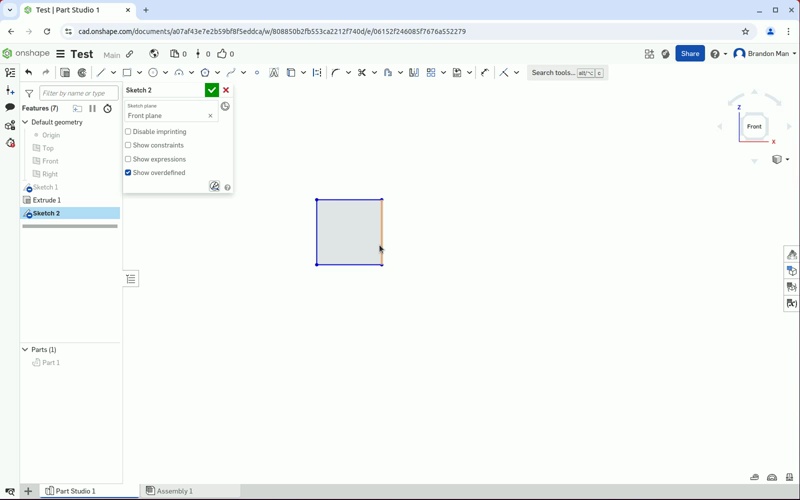
scroll(6)
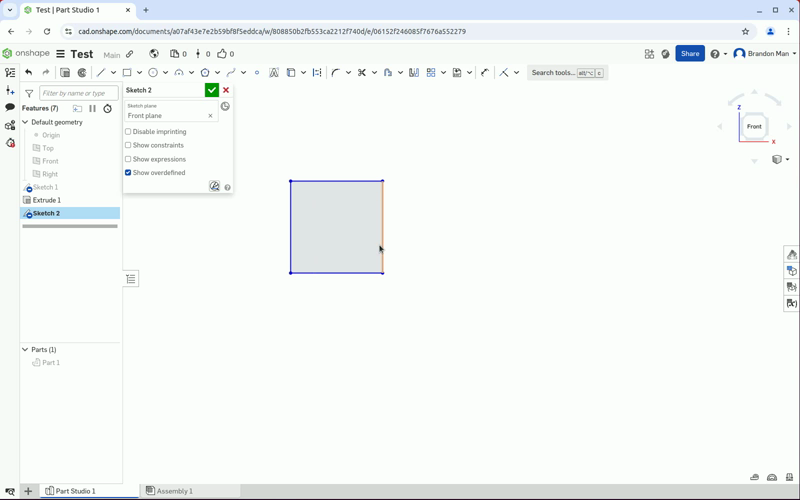
scroll(6)
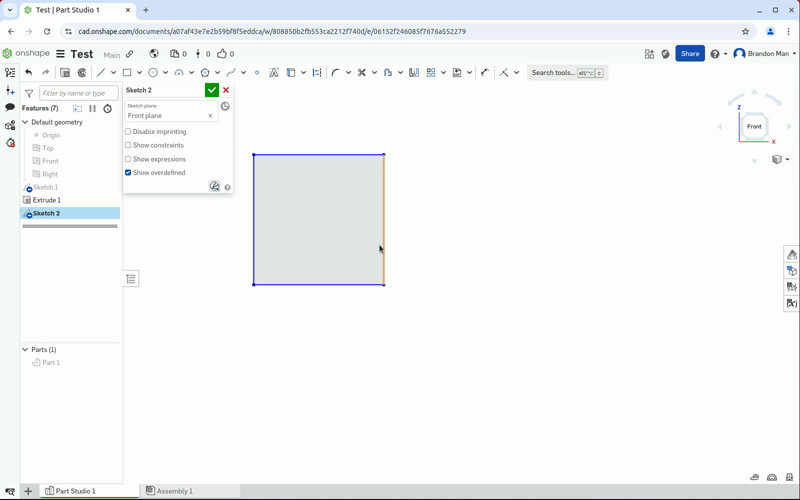
scroll(6)
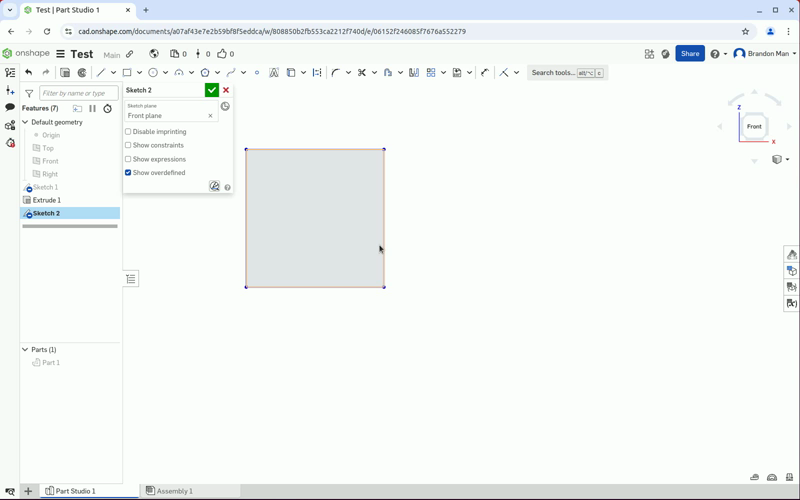
scroll(6)
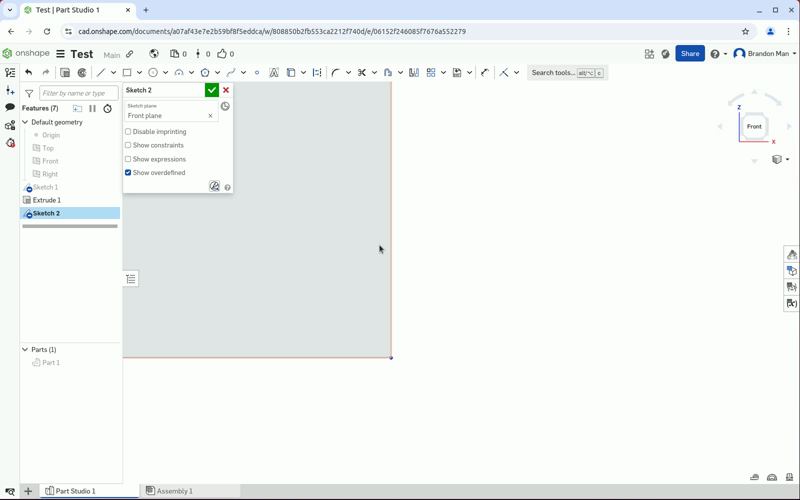
click(379, 244)
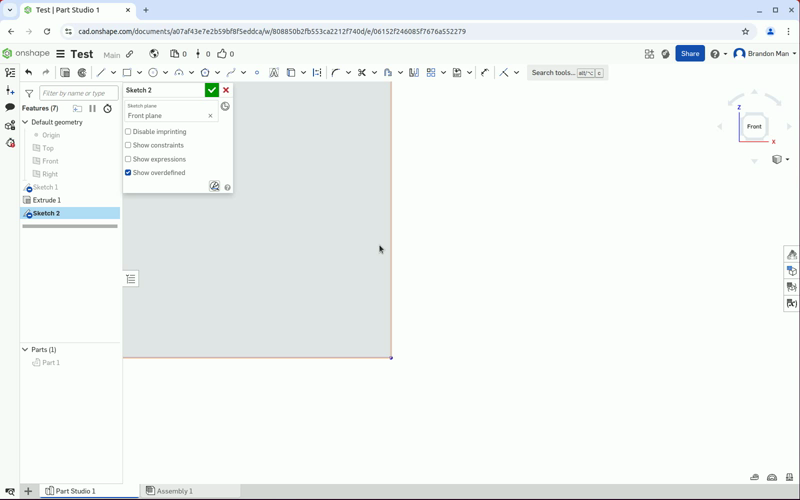
scroll(-6)
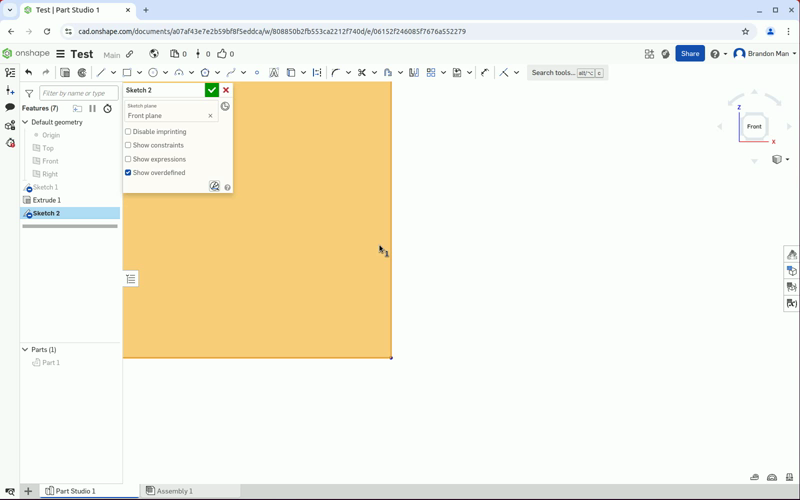
scroll(-6)
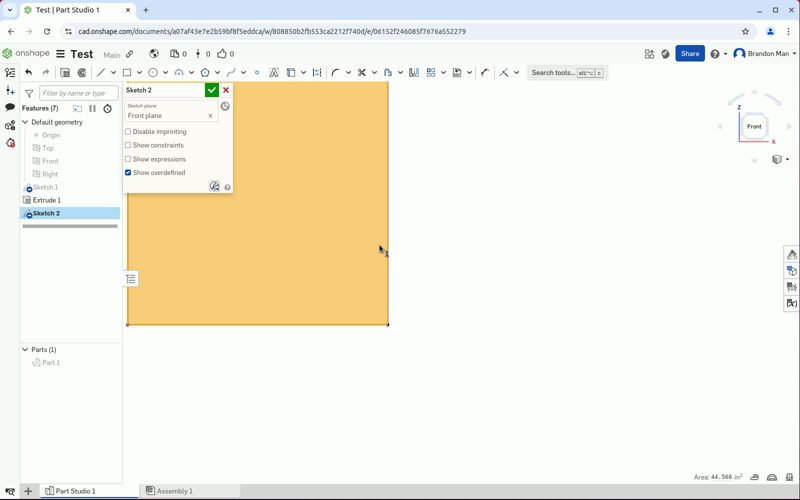
scroll(-6)
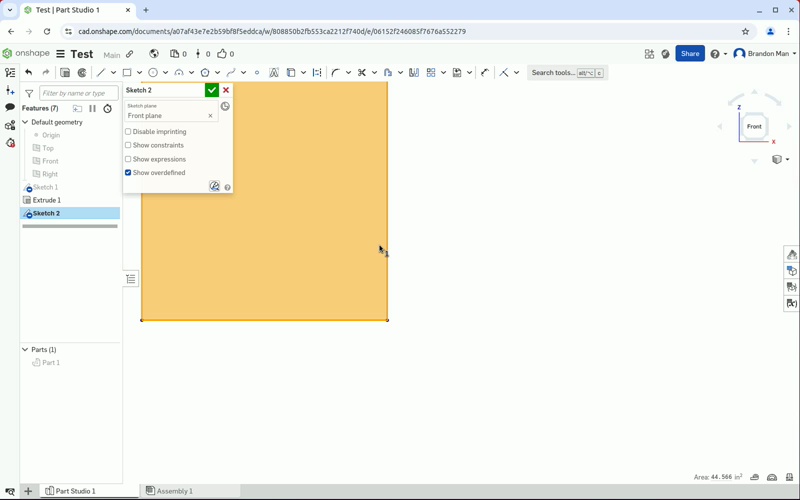
scroll(-6)
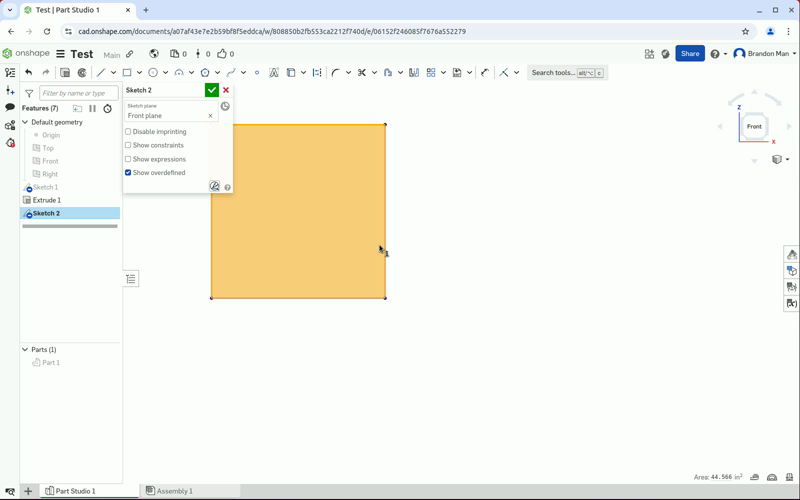
scroll(-6)
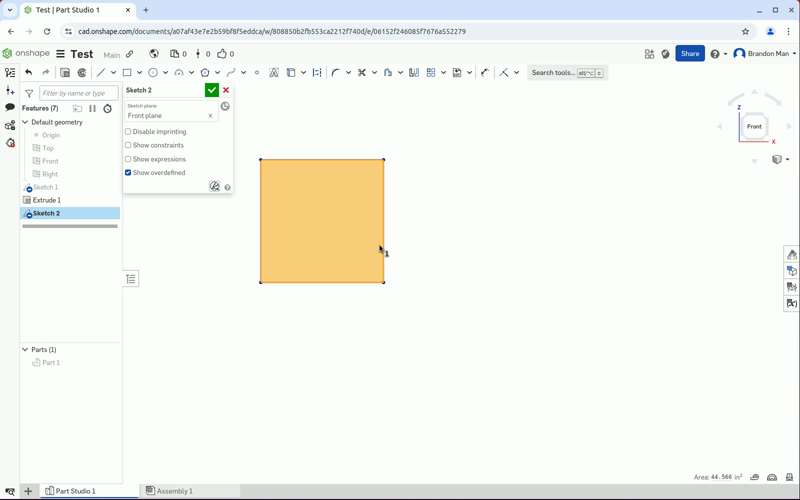
scroll(-6)
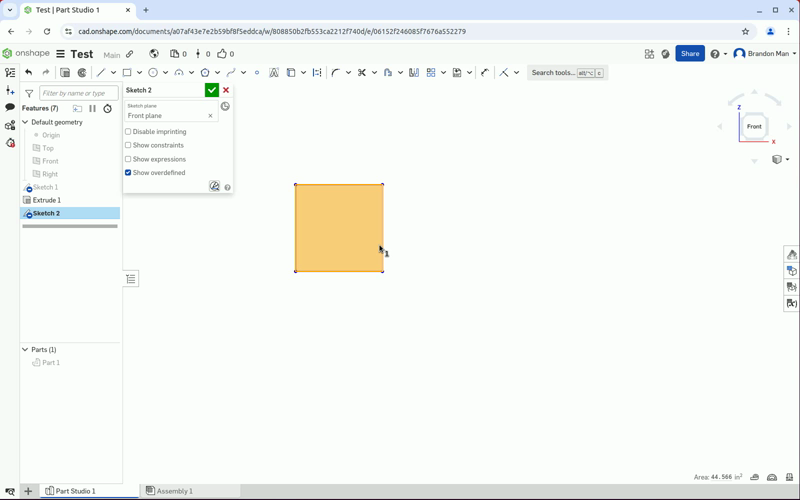
scroll(-6)
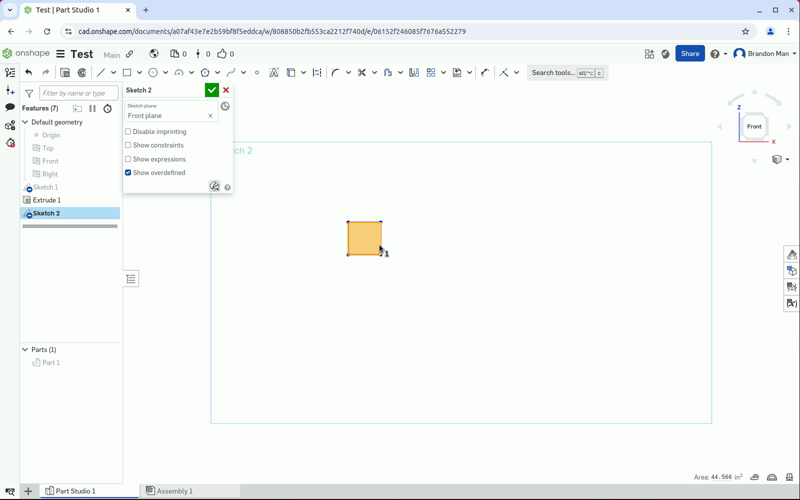
mouse_move(73, 352)
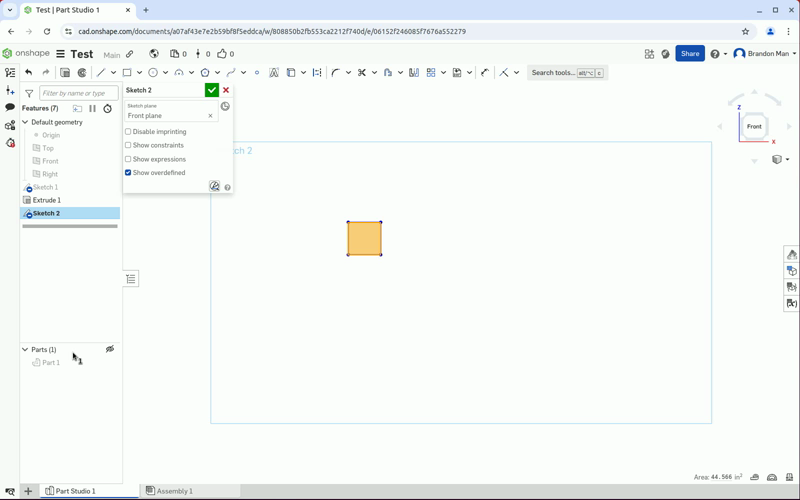
key(shift+y)
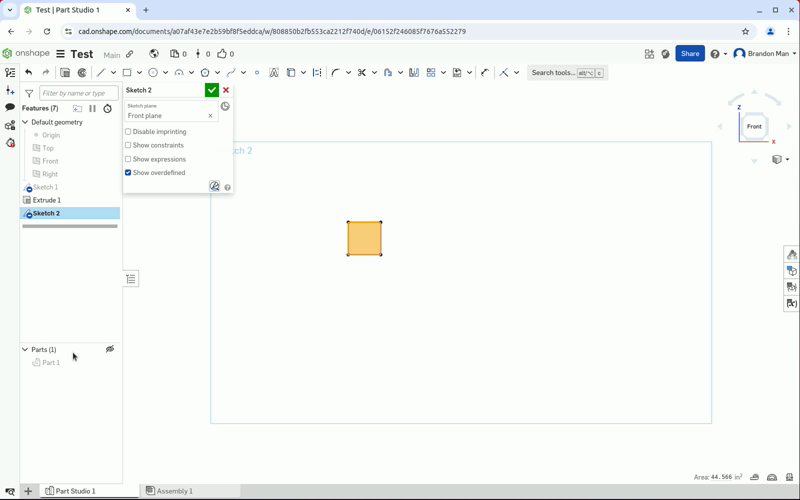
key(shift+e)
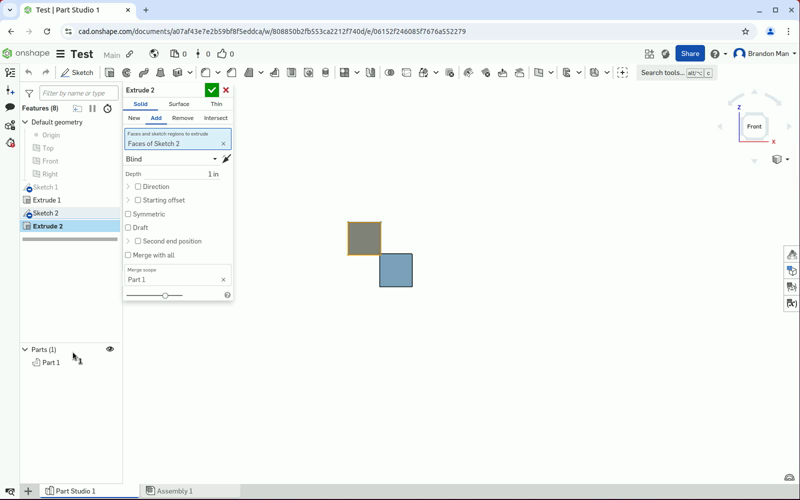
mouse_move(143, 106)
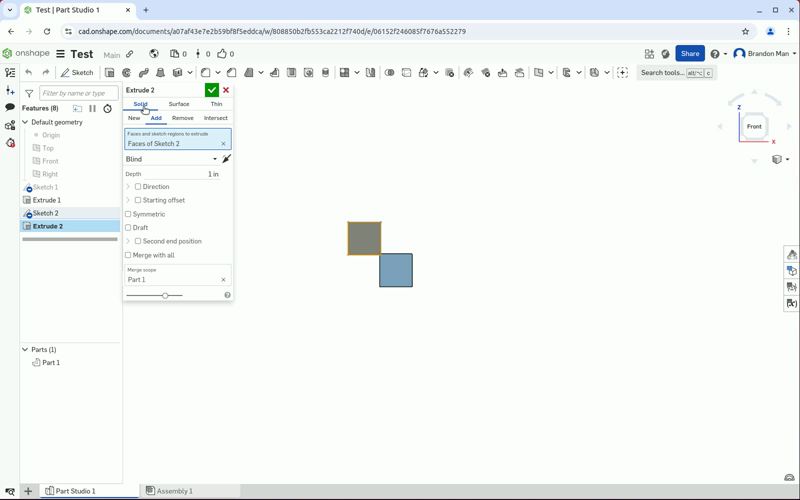
click(143, 106)
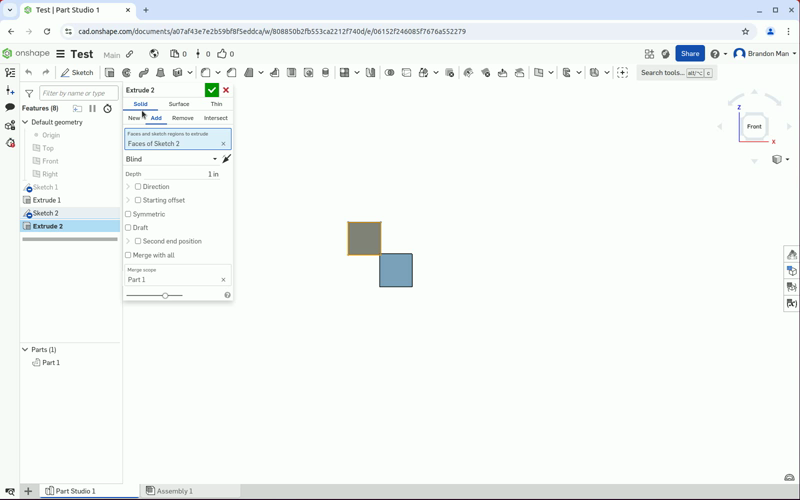
mouse_move(137, 120)
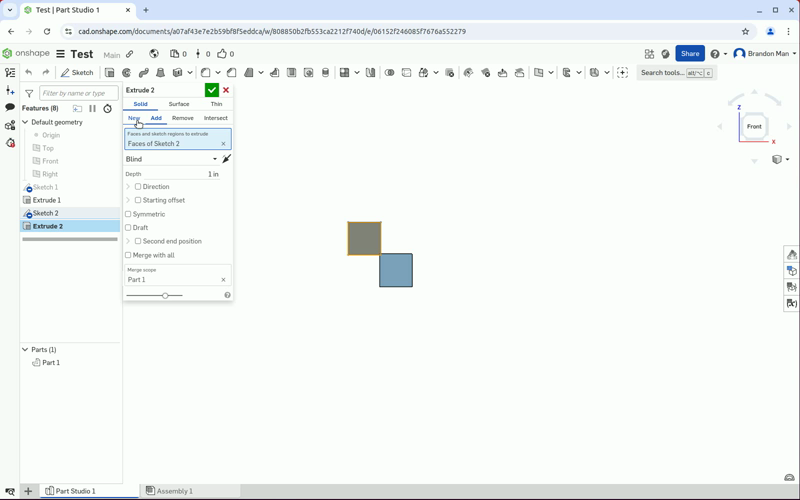
click(137, 120)
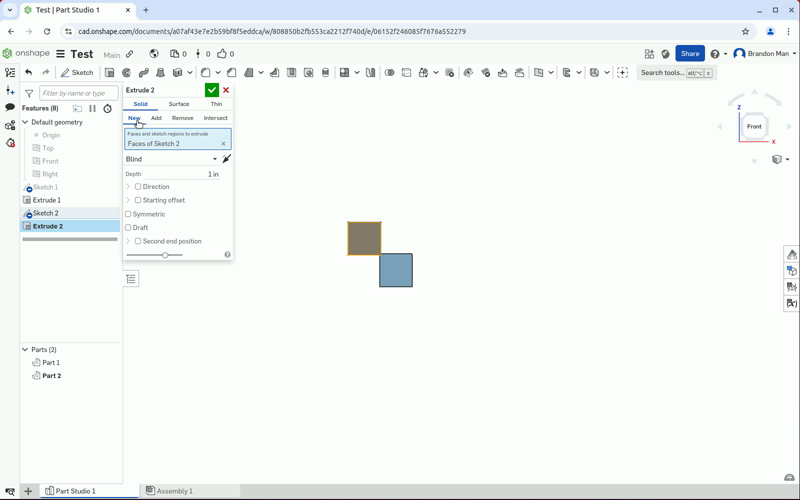
key(tab, 4)
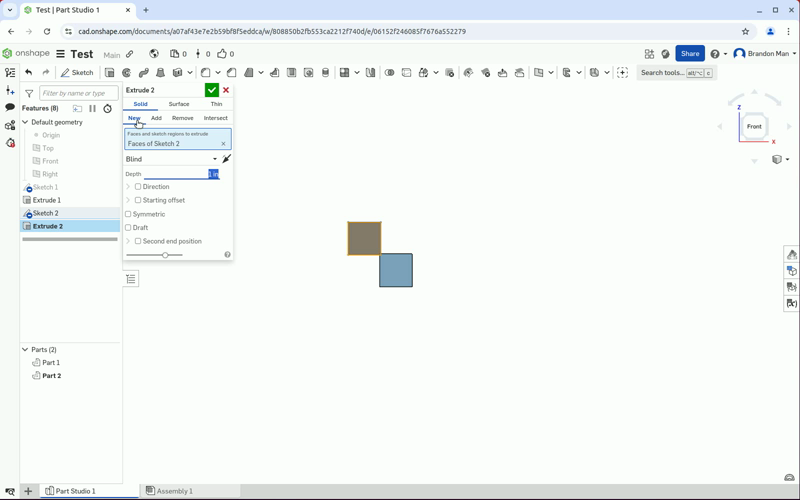
text(12.998)
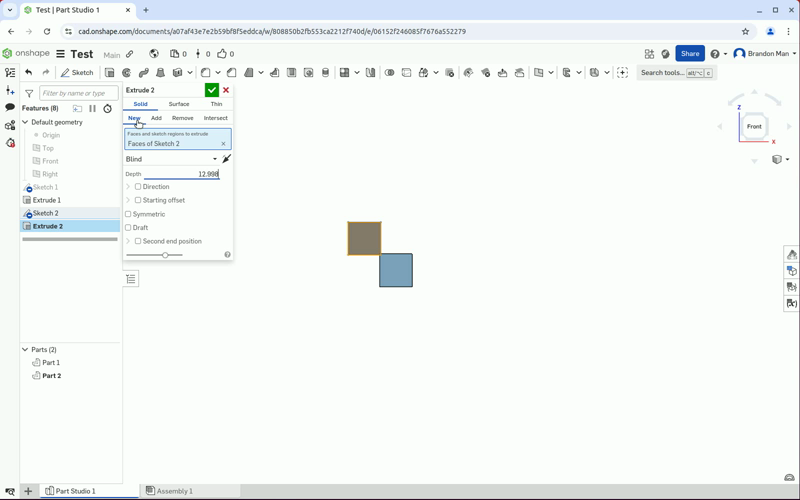
key(enter)
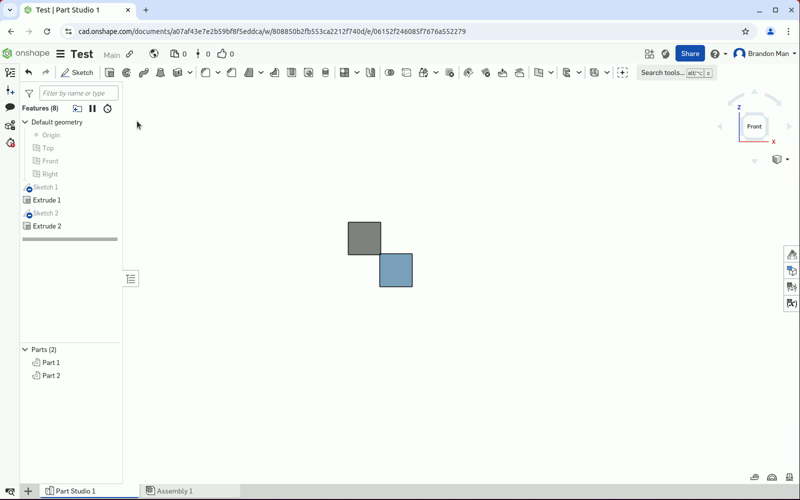
key(shift+h)
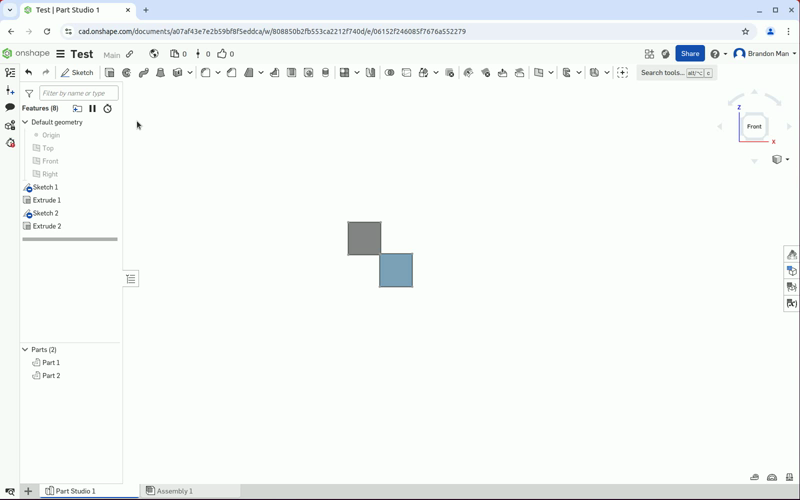
key(shift+h)
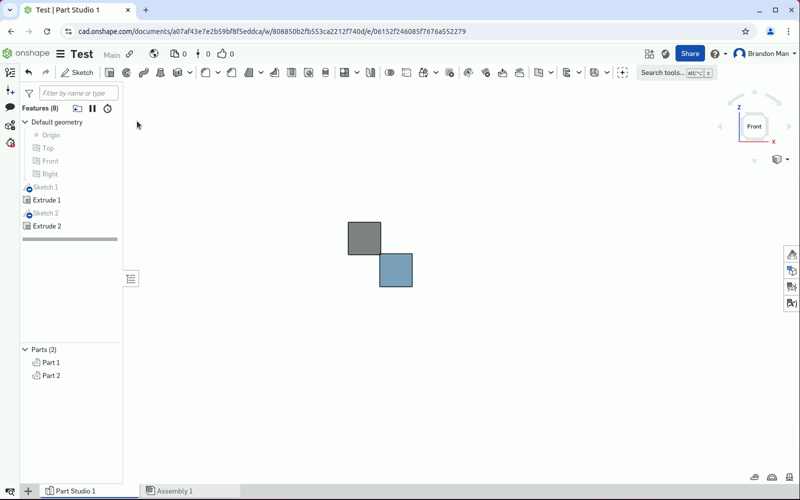
mouse_move(73, 189)
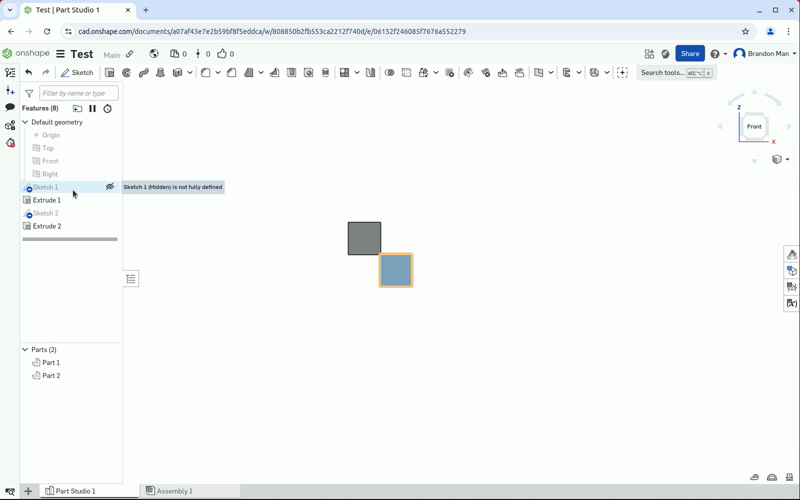
click(73, 189)
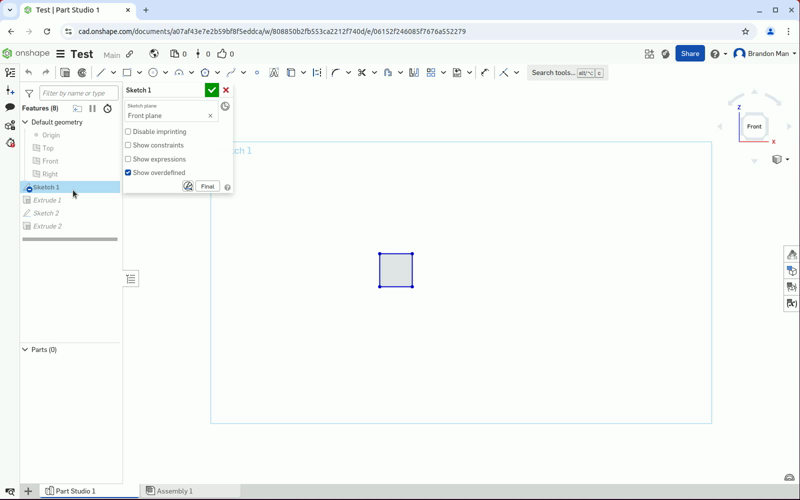
mouse_move(229, 92)
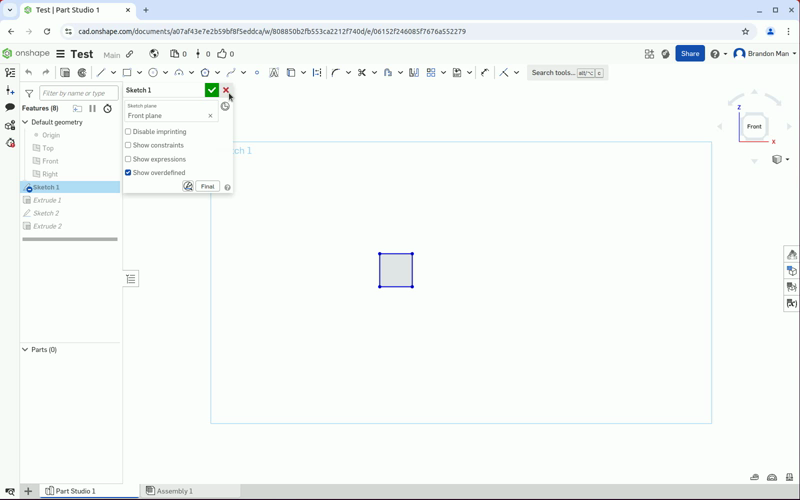
click(229, 92)
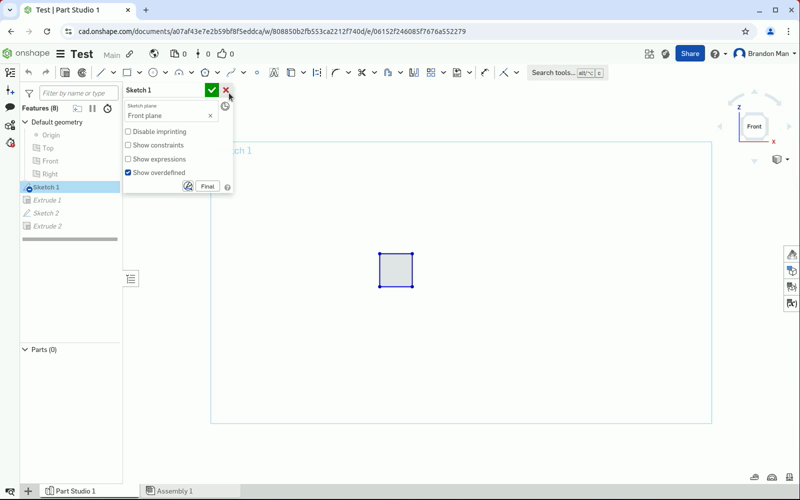
key(shift+s)
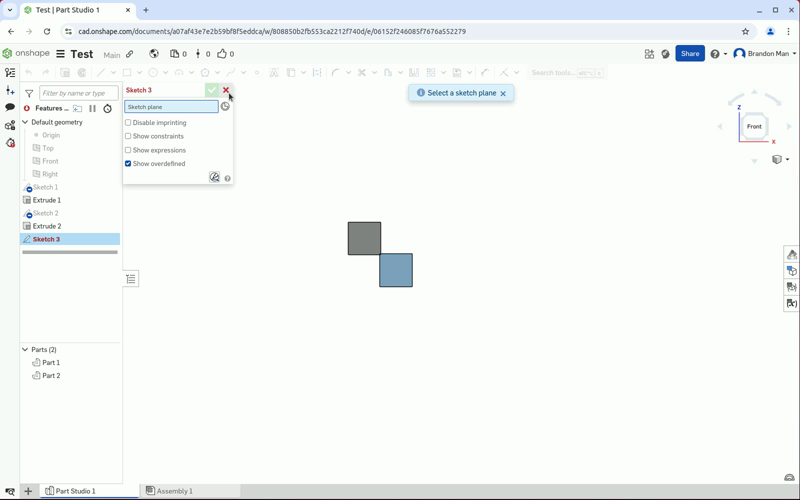
mouse_move(73, 163)
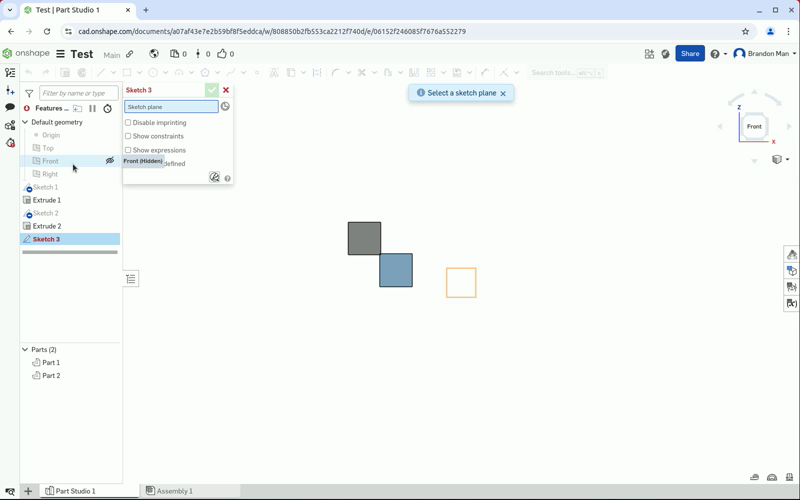
click(73, 163)
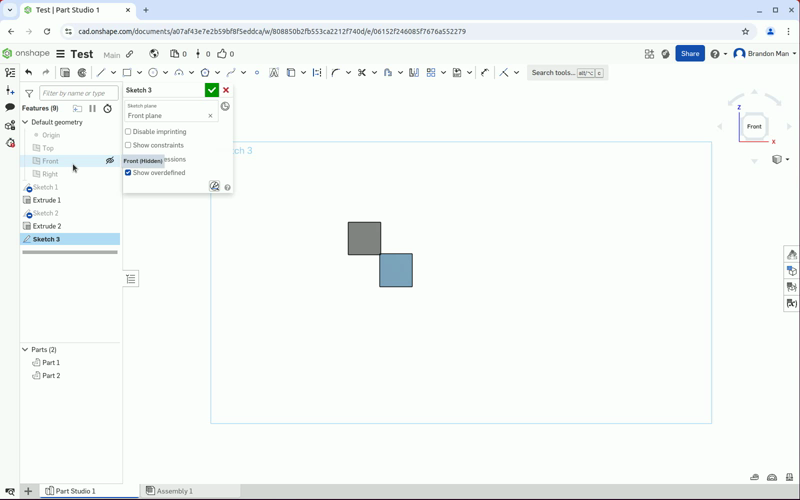
mouse_move(73, 352)
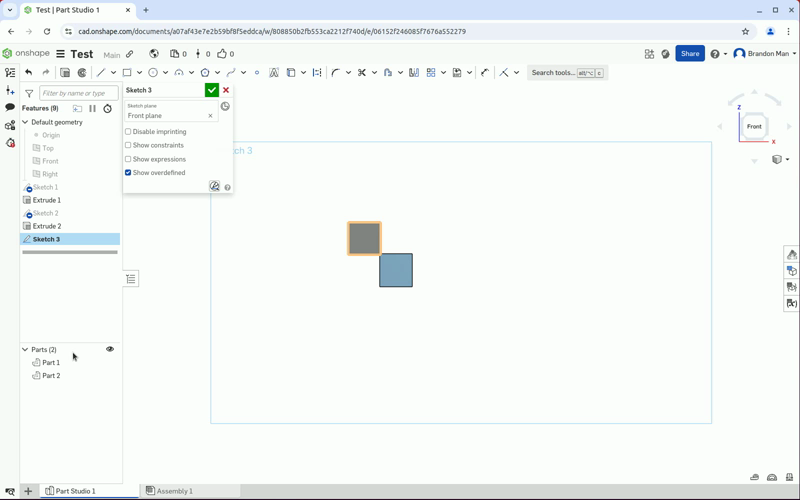
key(y)
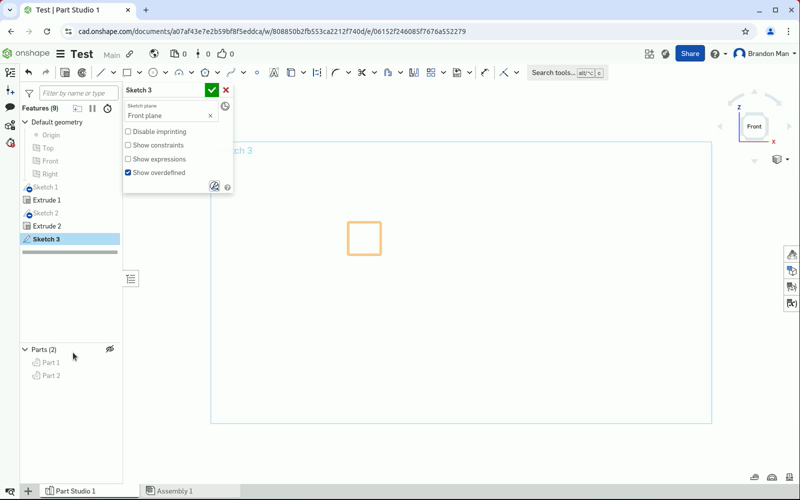
key(l)
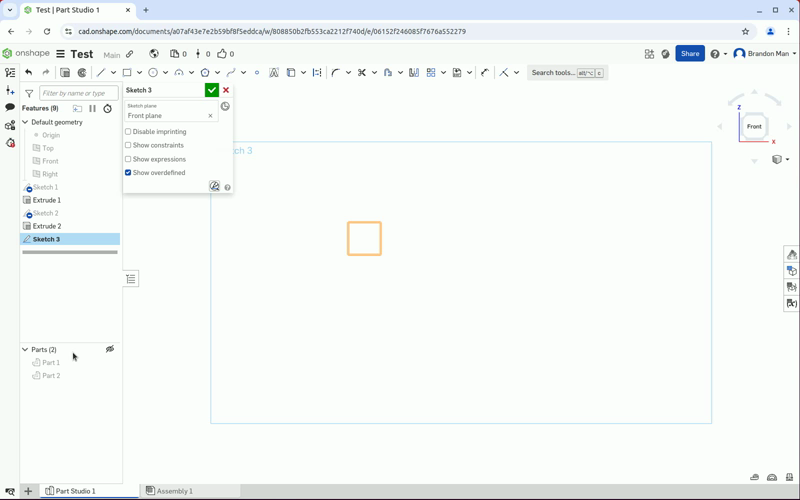
key_down(shift)
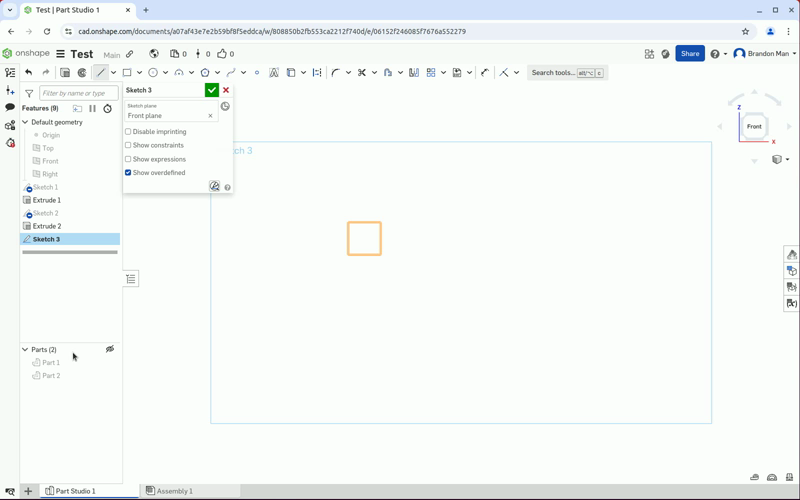
mouse_move(379, 254)
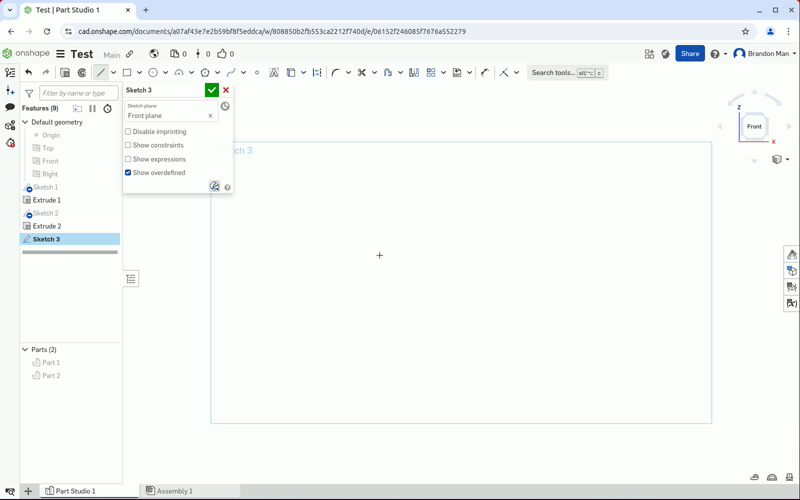
click(379, 254)
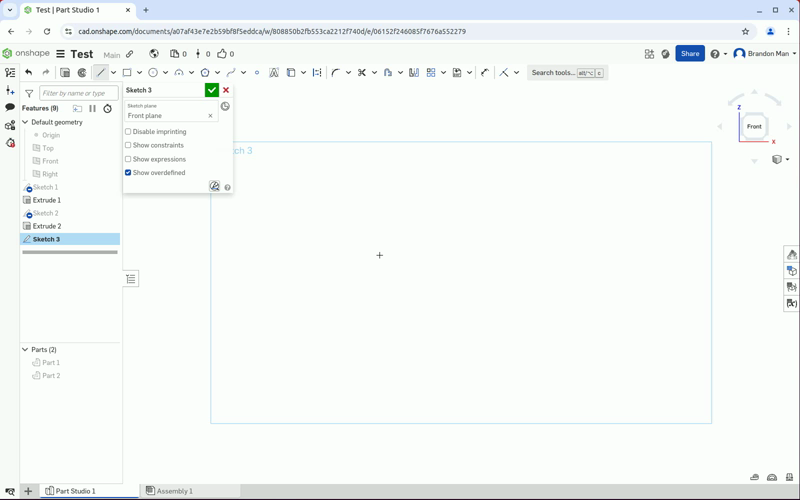
key_up(shift)
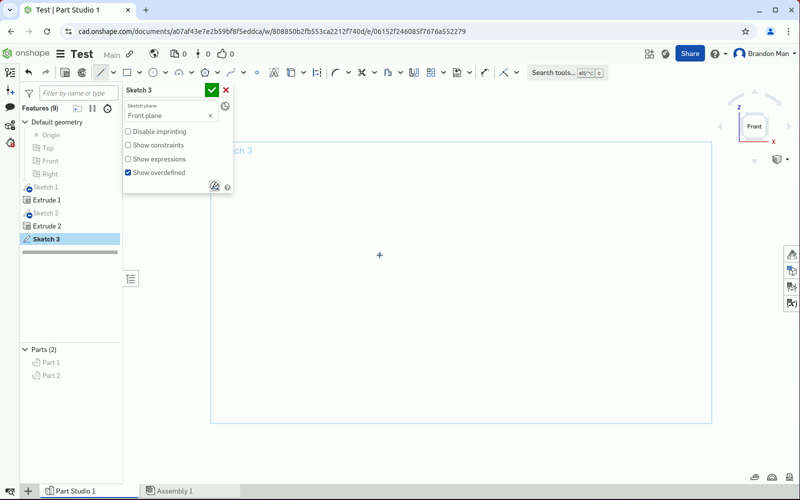
key_down(shift)
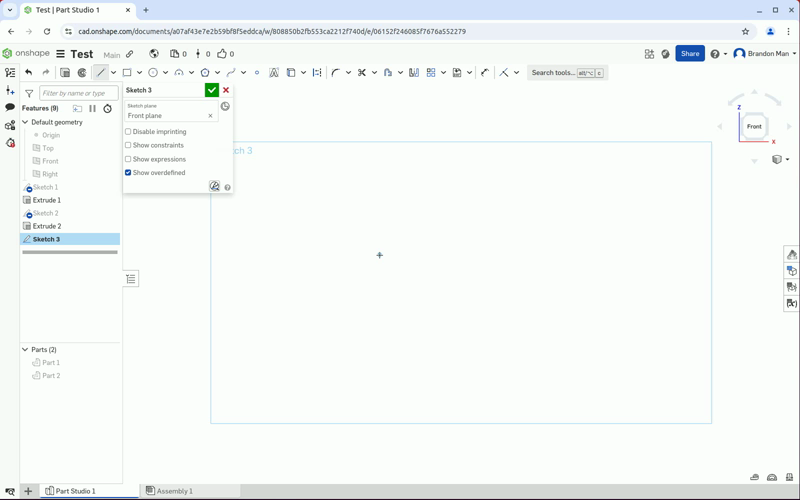
mouse_move(409, 254)
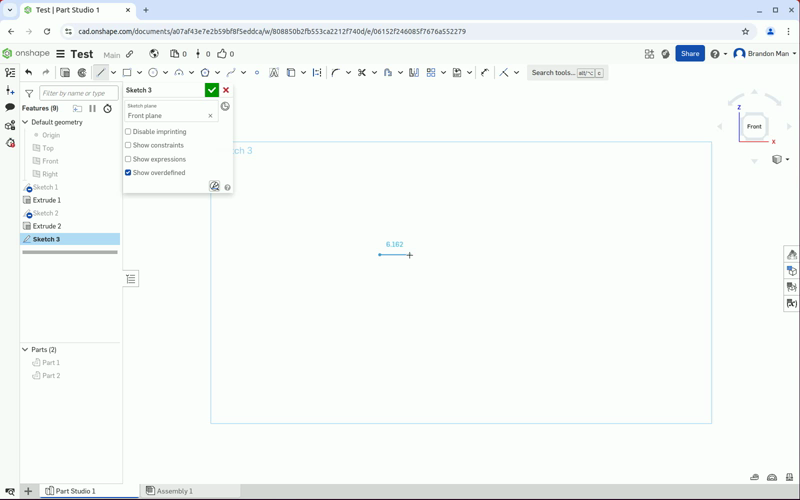
mouse_move(412, 254)
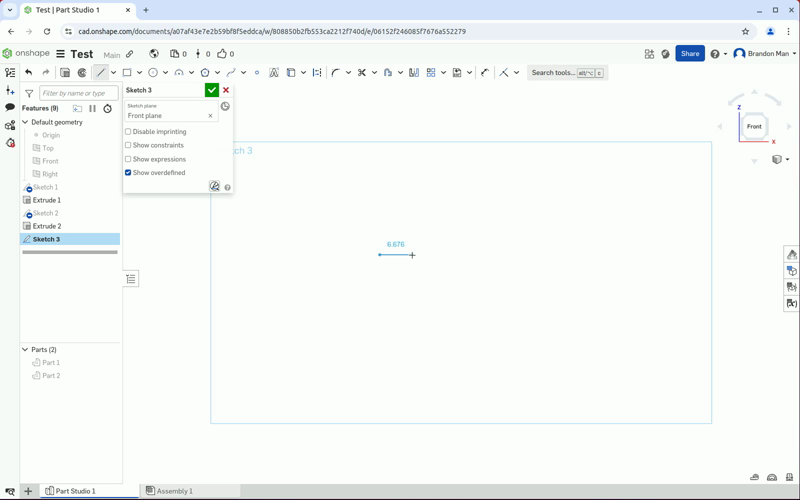
click(412, 254)
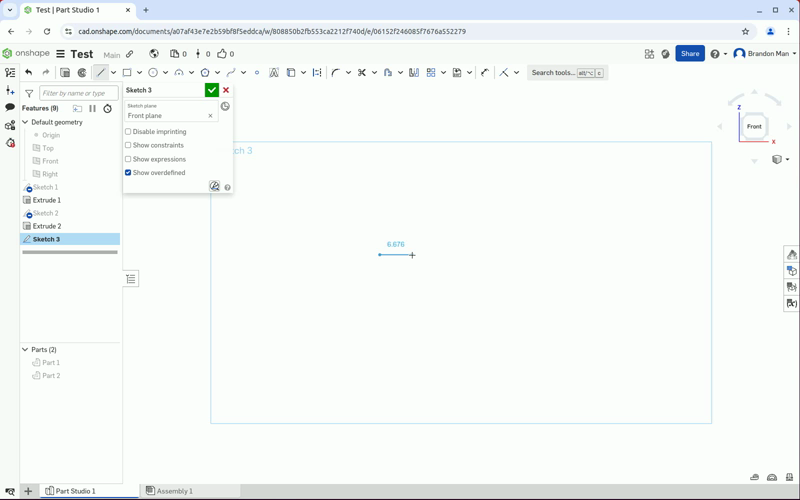
key_up(shift)
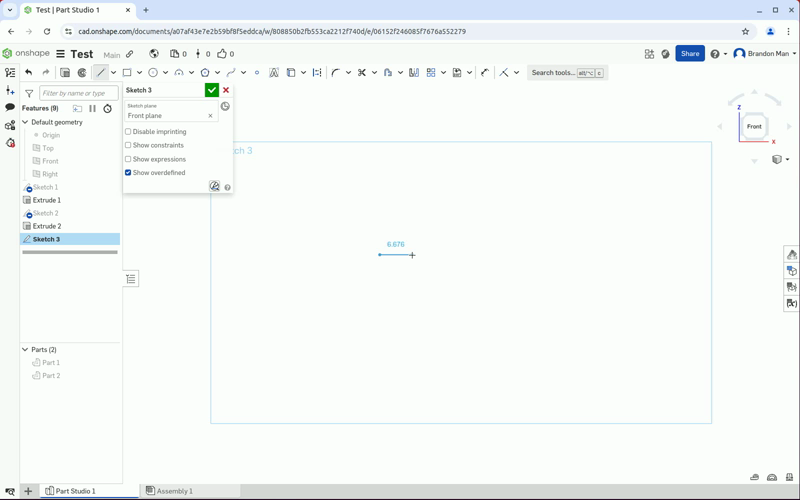
key_down(shift)
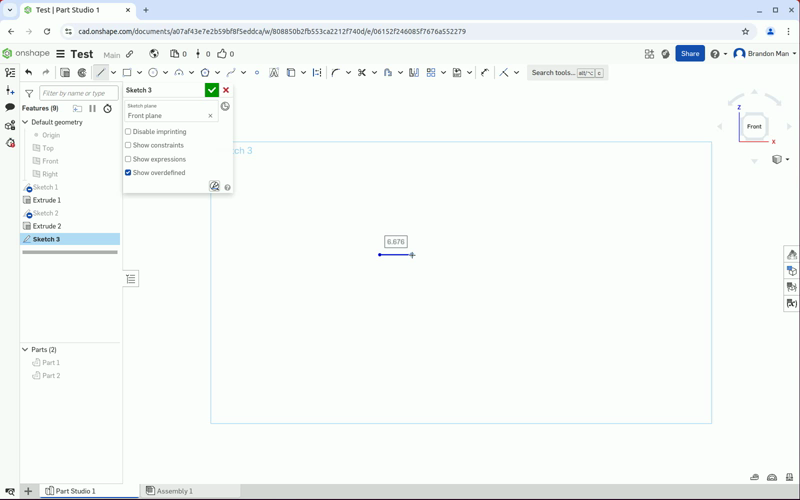
mouse_move(442, 254)
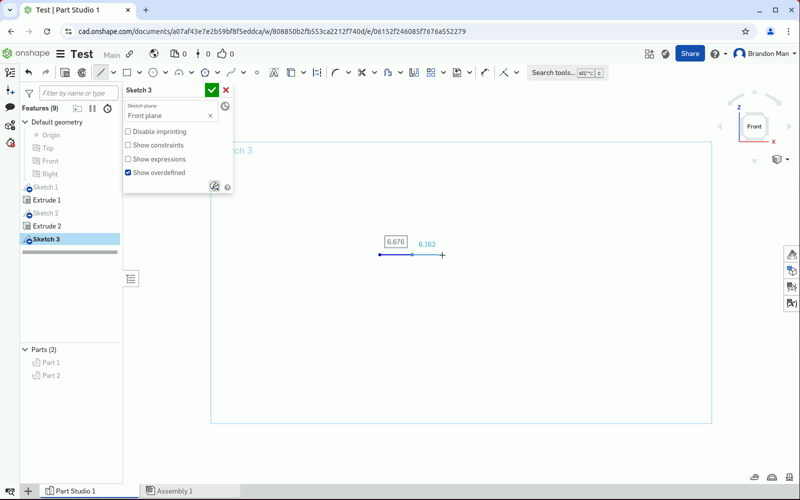
mouse_move(412, 222)
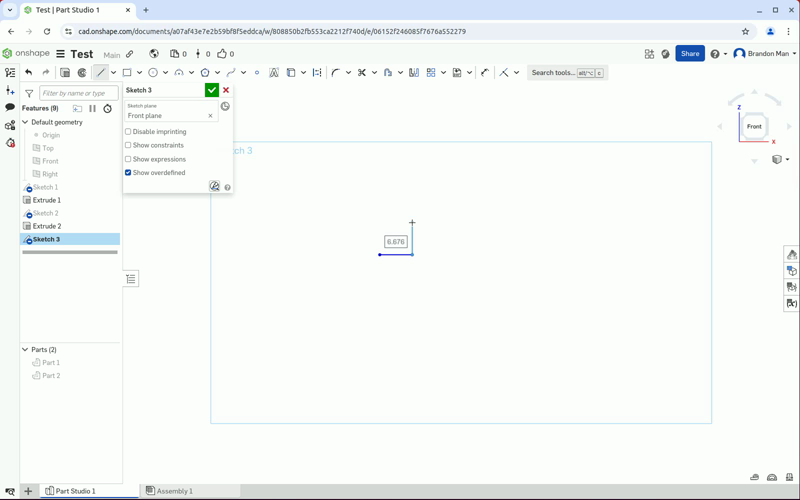
click(412, 222)
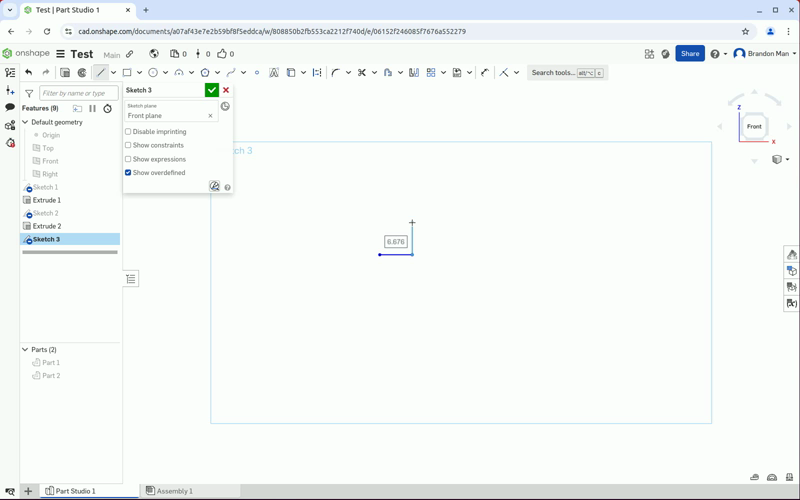
key_up(shift)
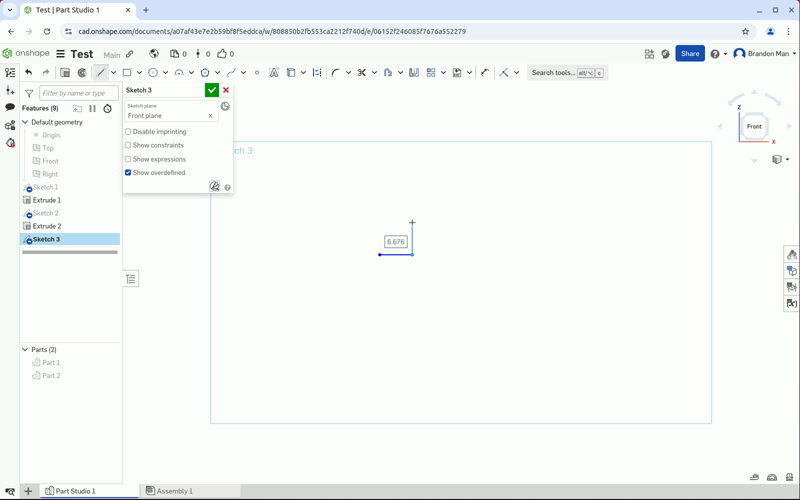
key_down(shift)
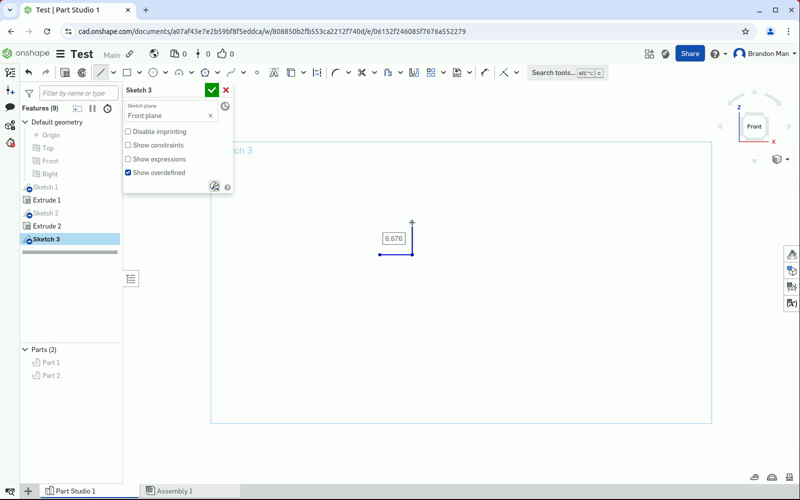
mouse_move(442, 222)
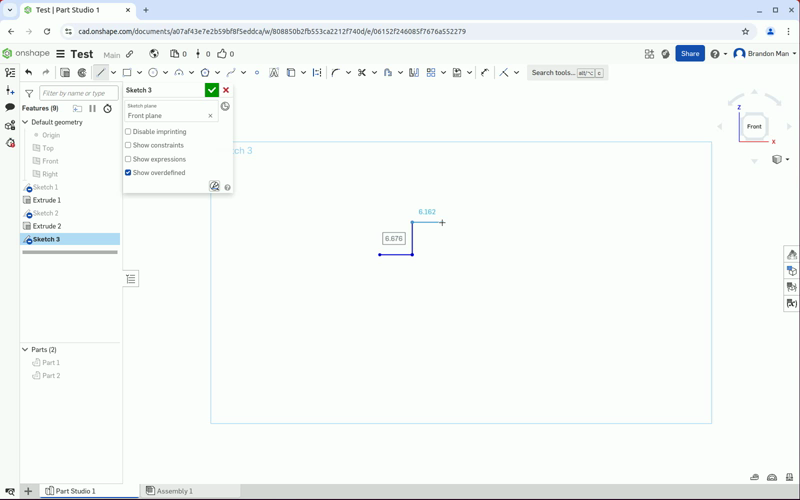
mouse_move(379, 222)
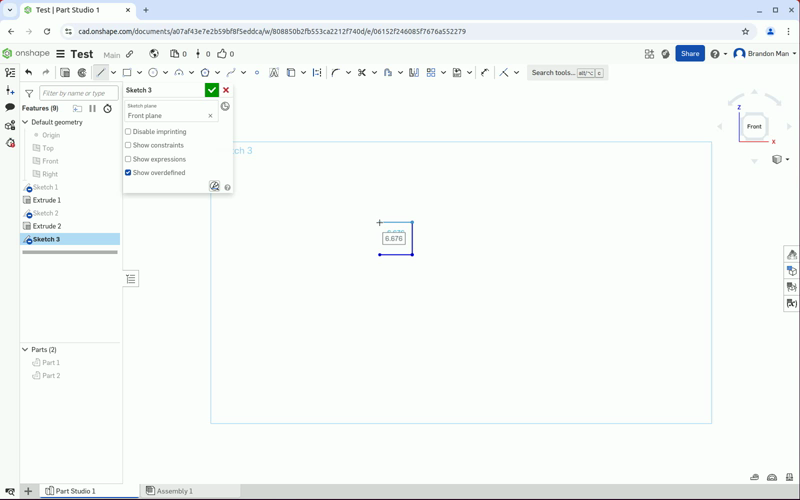
click(379, 222)
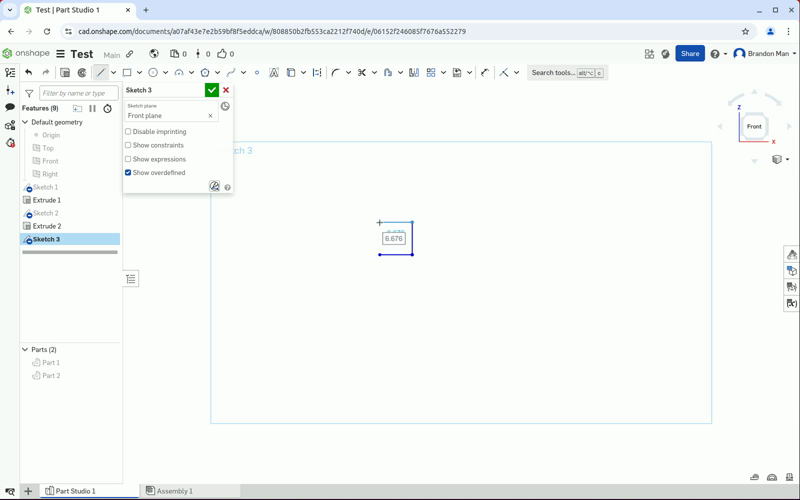
key_up(shift)
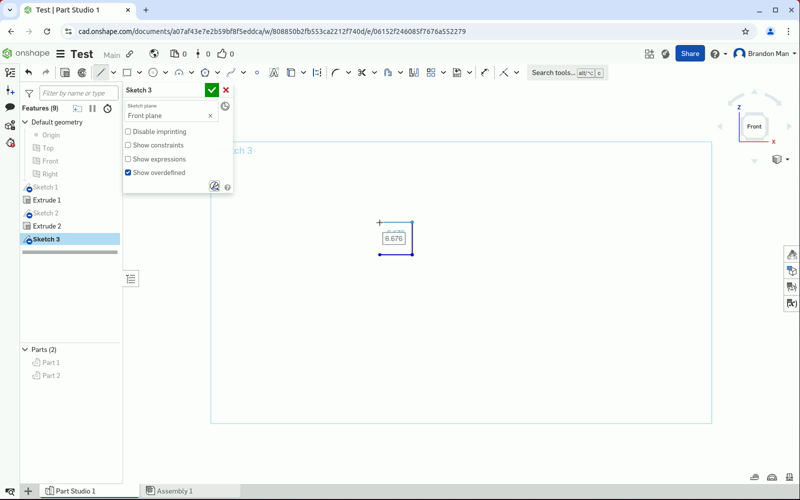
mouse_move(409, 222)
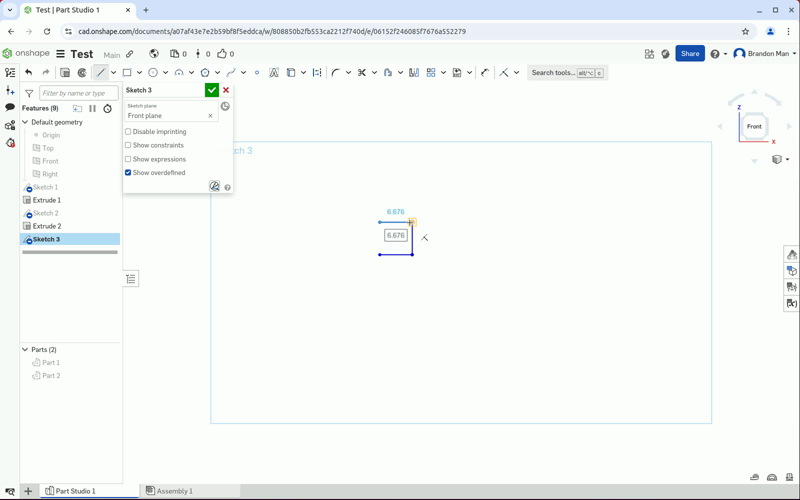
key_down(shift)
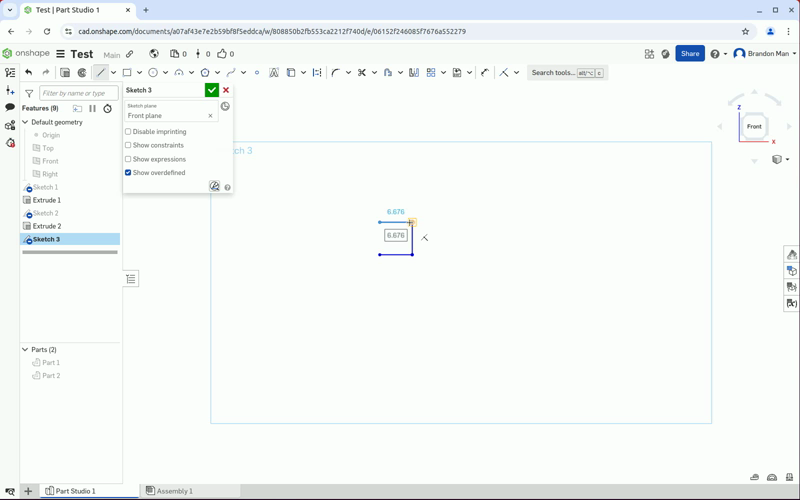
mouse_move(379, 254)
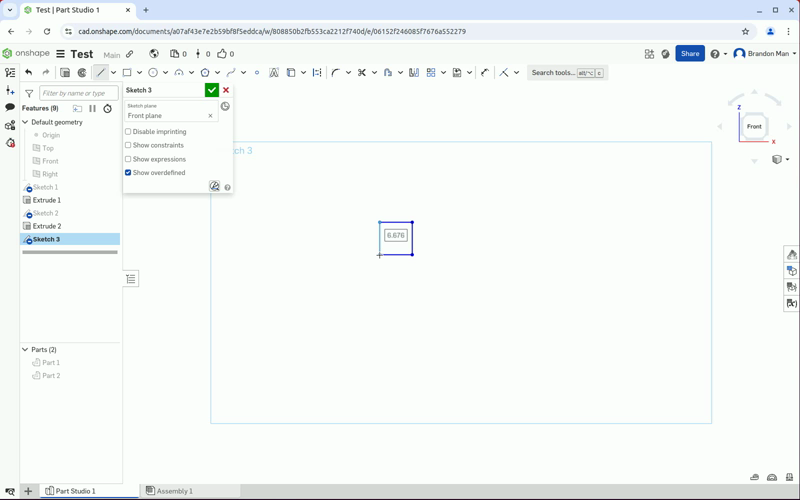
key_up(shift)
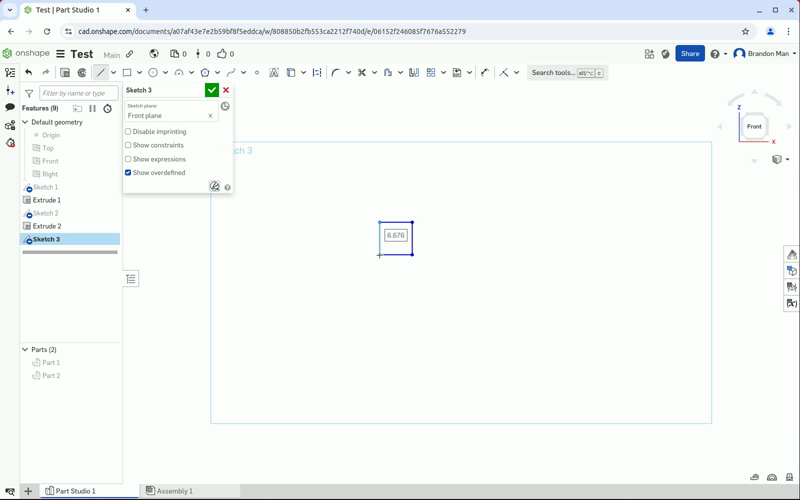
click(379, 254)
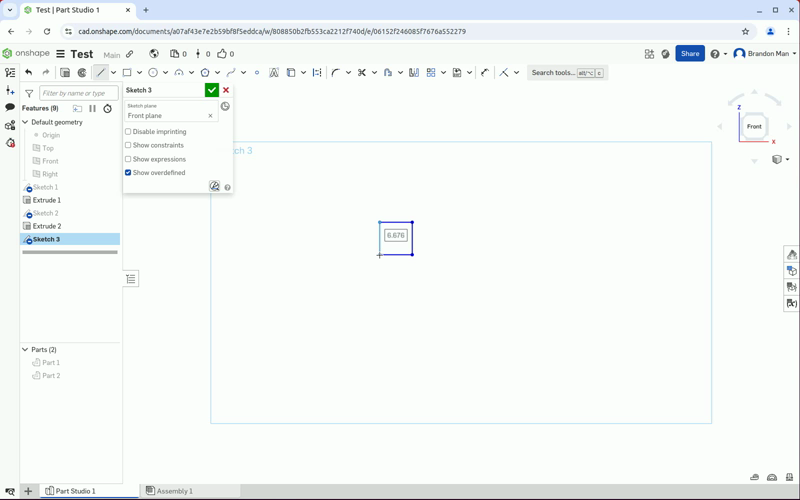
key(esc)
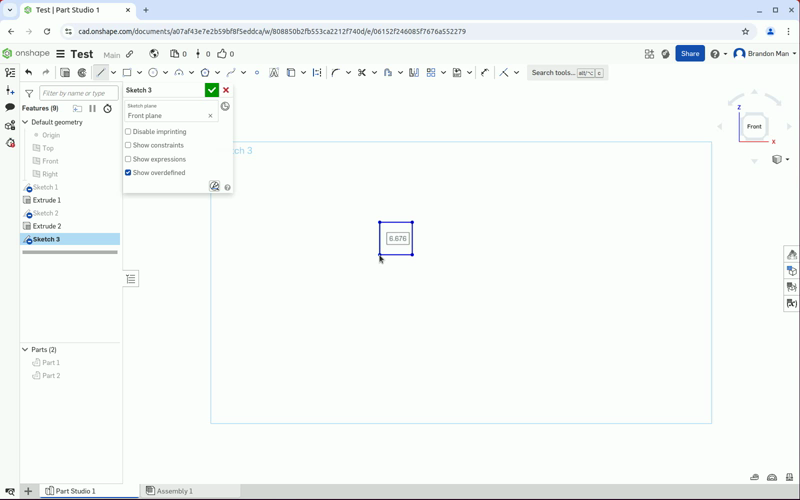
mouse_move(402, 230)
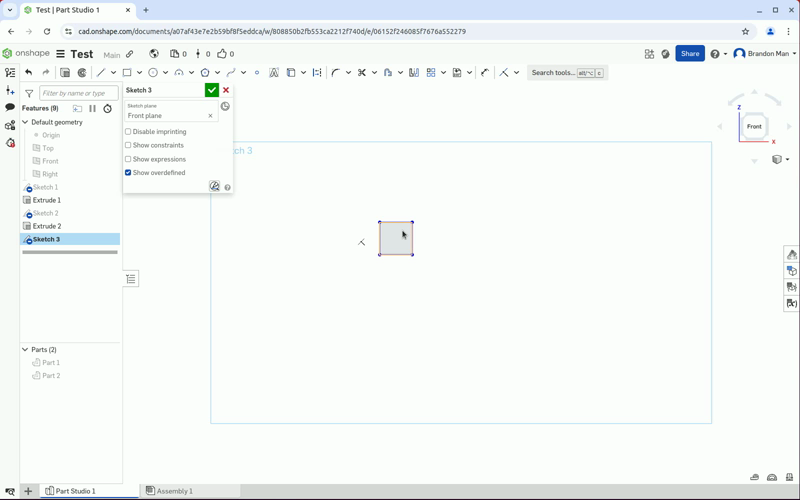
scroll(6)
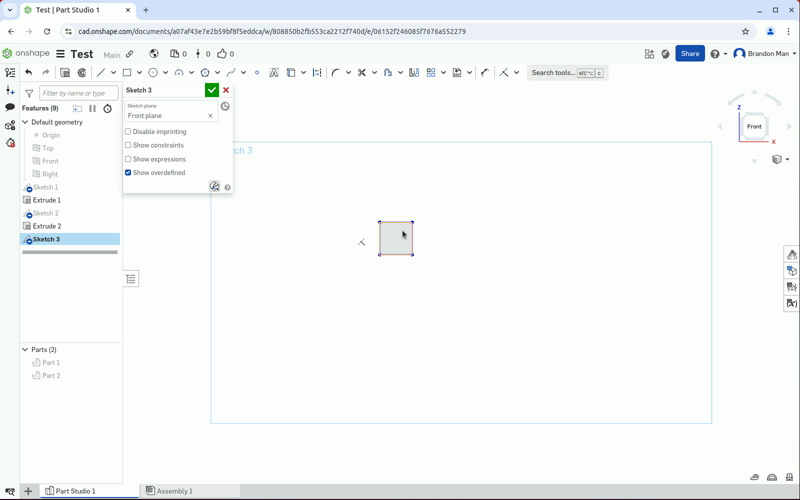
scroll(6)
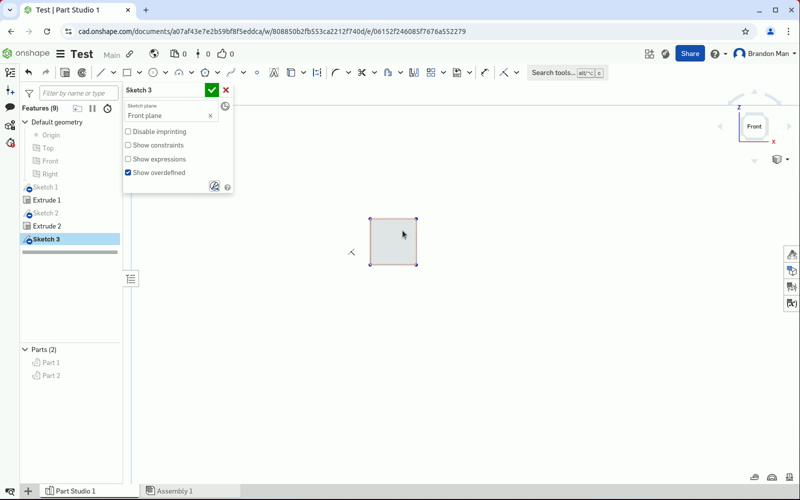
scroll(6)
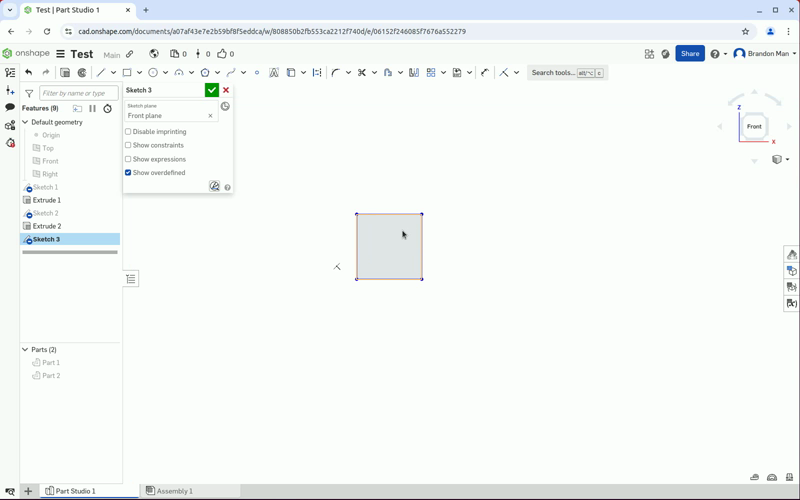
scroll(6)
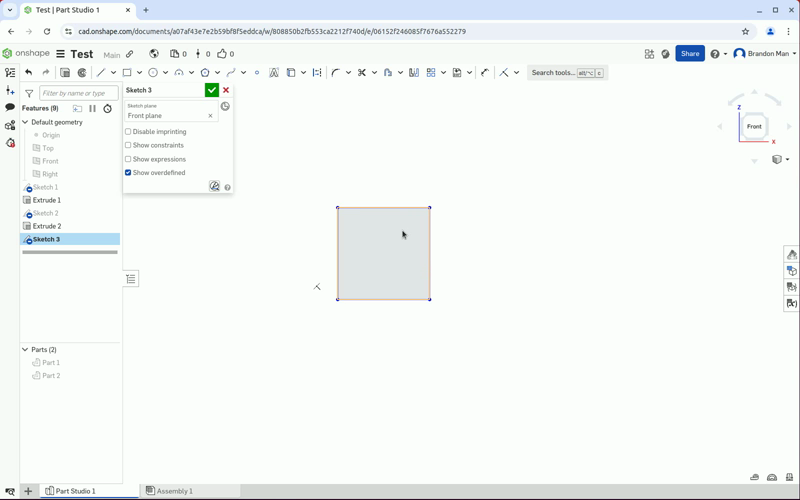
scroll(6)
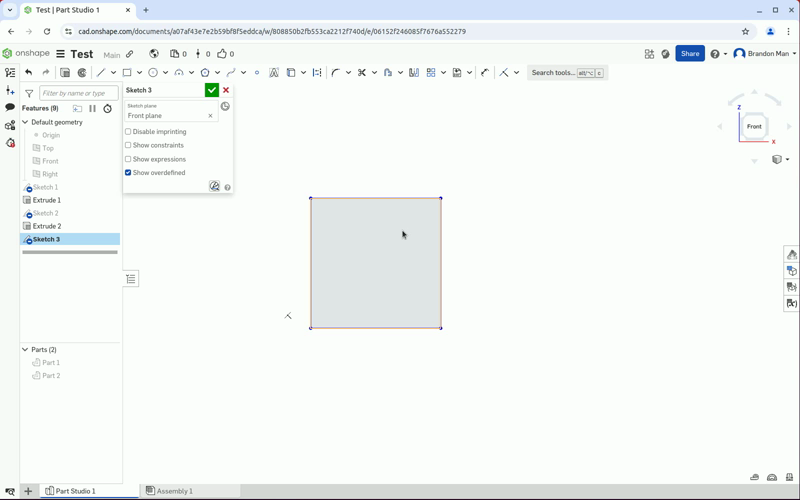
scroll(6)
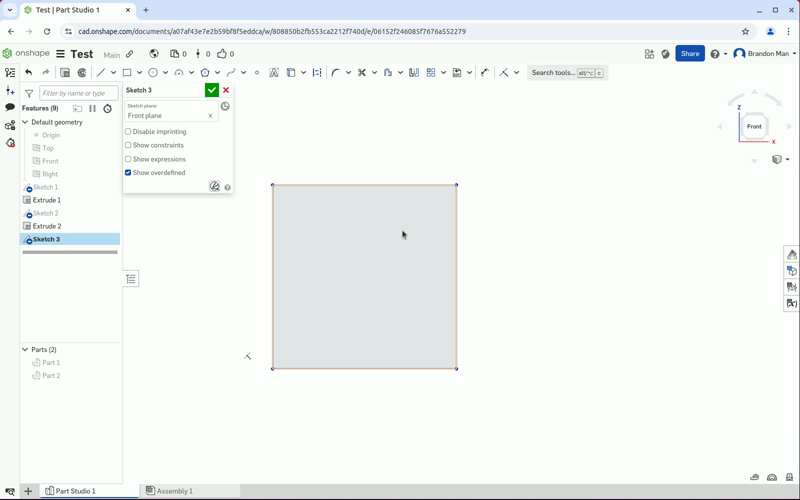
scroll(6)
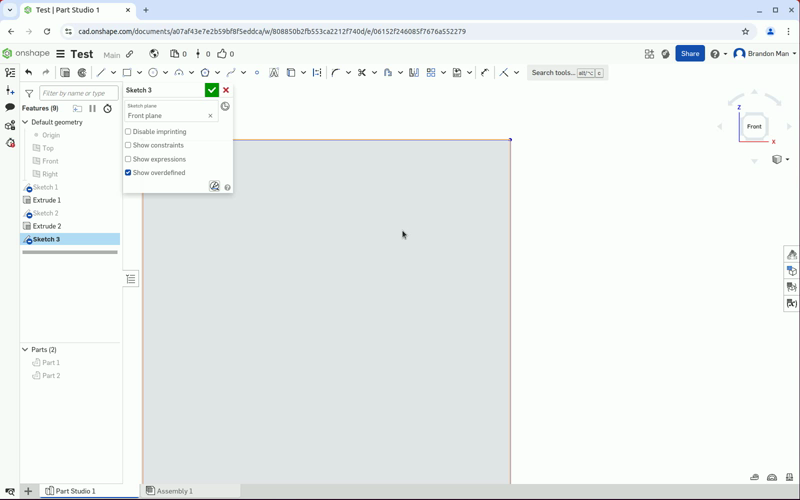
click(402, 230)
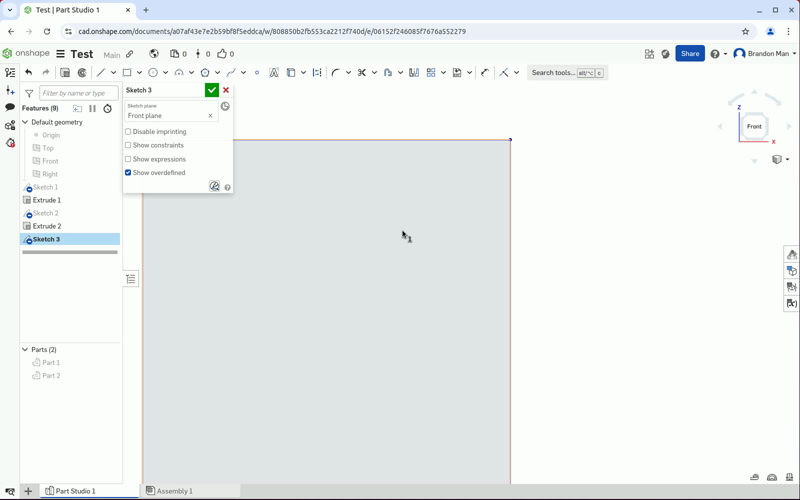
scroll(-6)
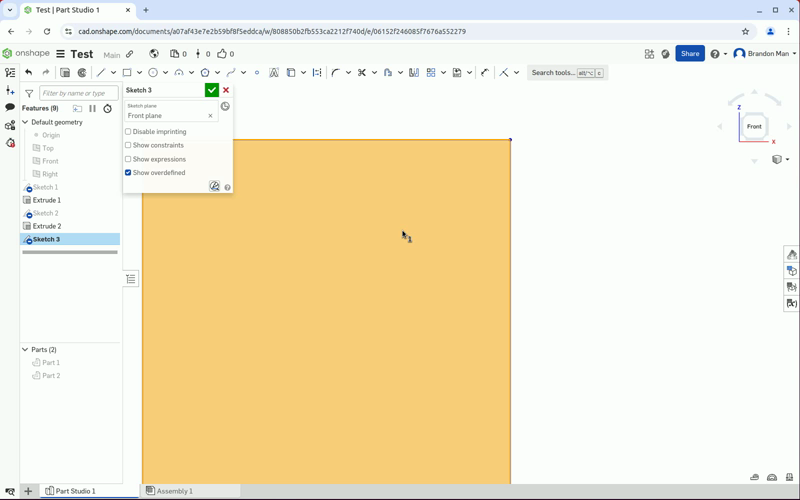
scroll(-6)
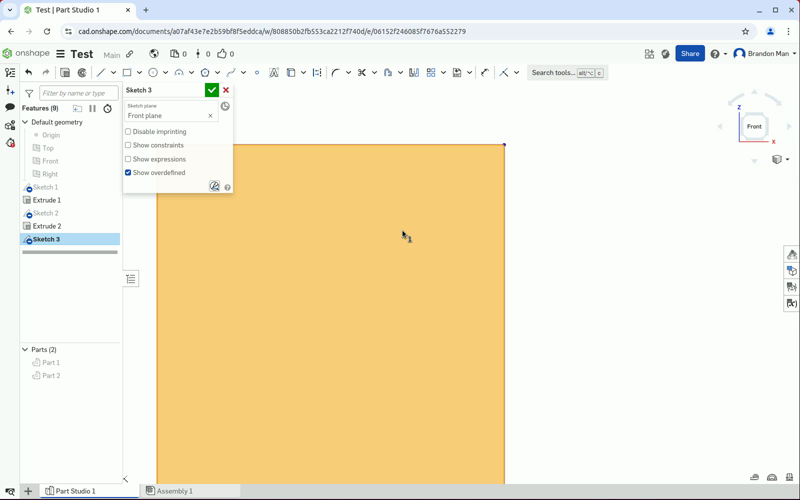
scroll(-6)
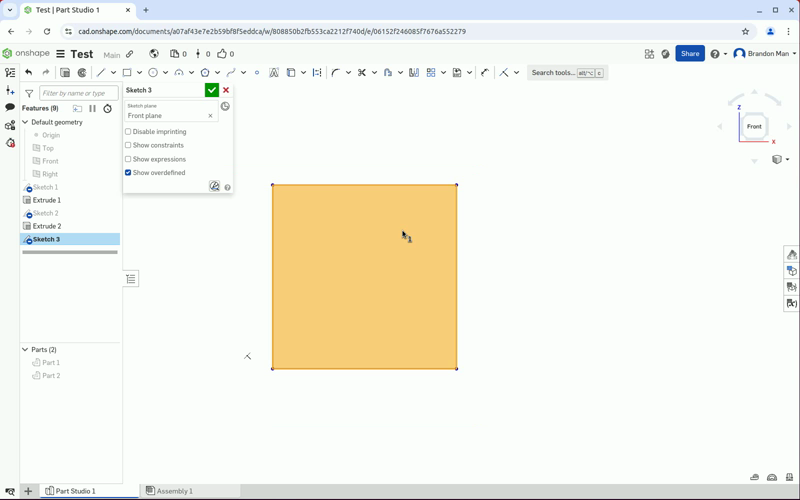
scroll(-6)
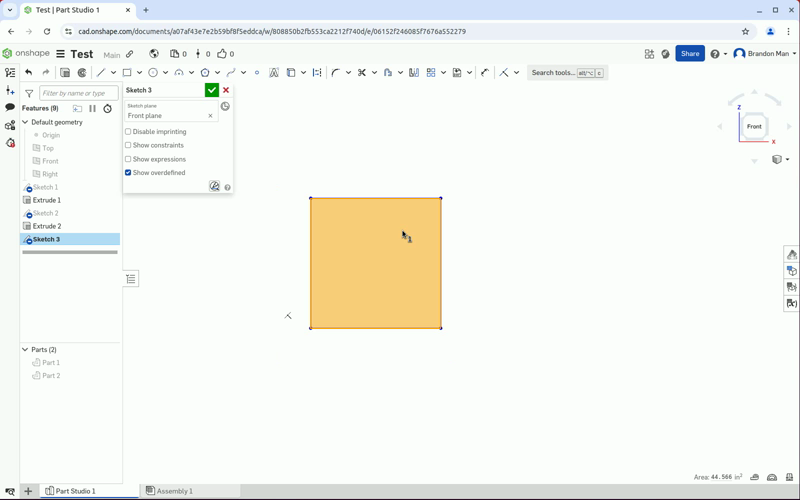
scroll(-6)
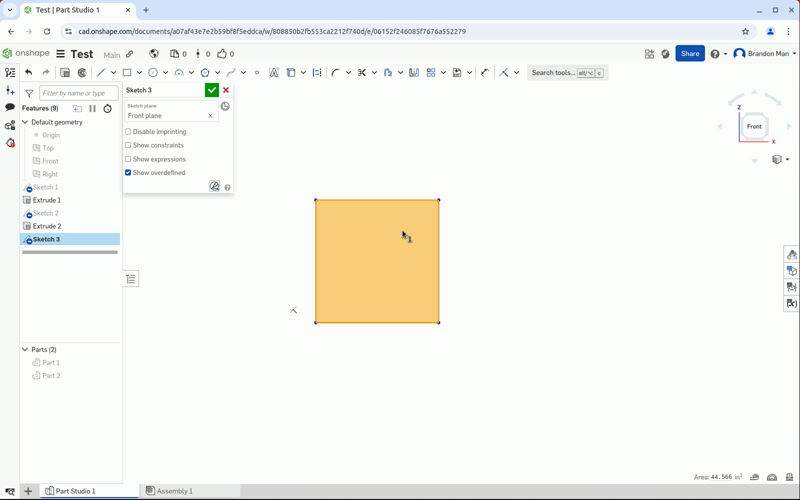
scroll(-6)
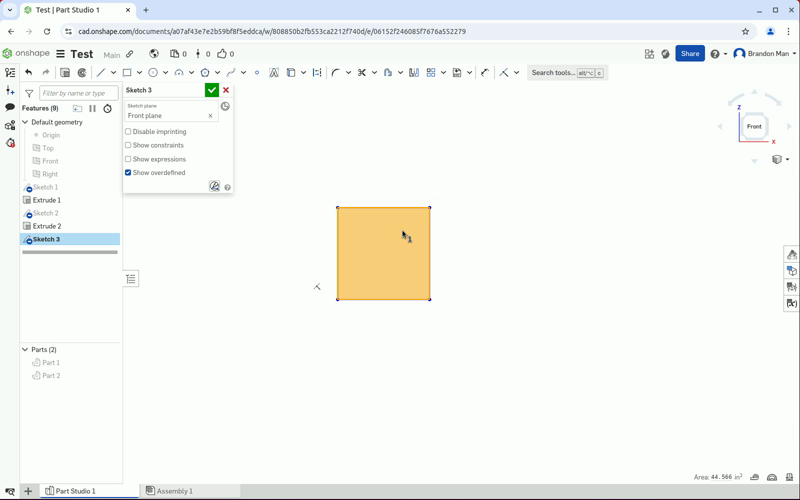
scroll(-6)
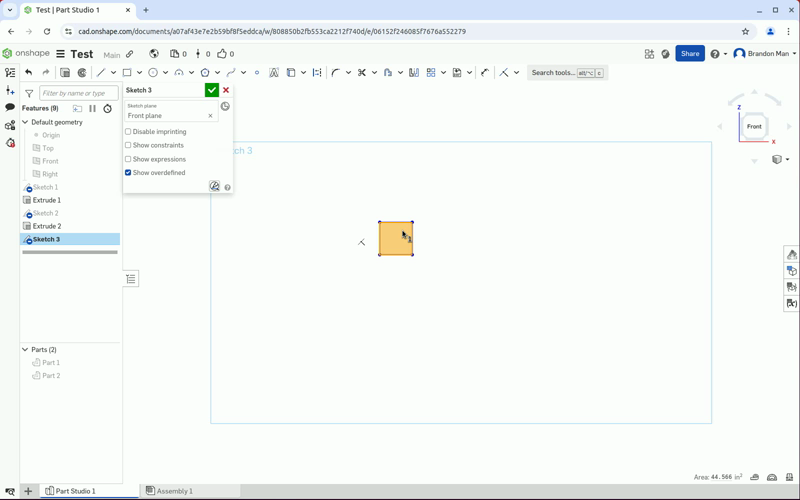
mouse_move(73, 352)
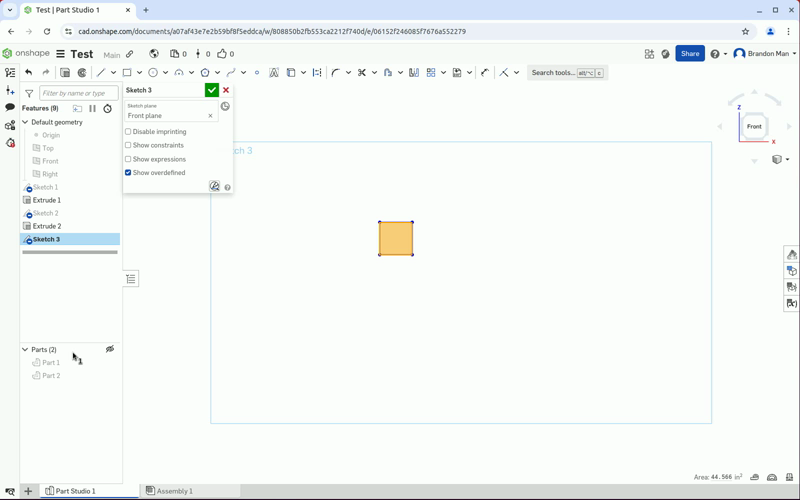
key(shift+y)
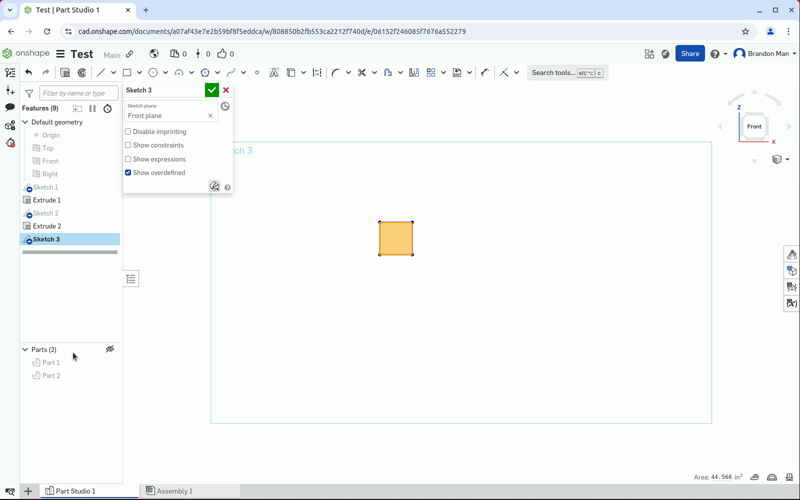
key(shift+e)
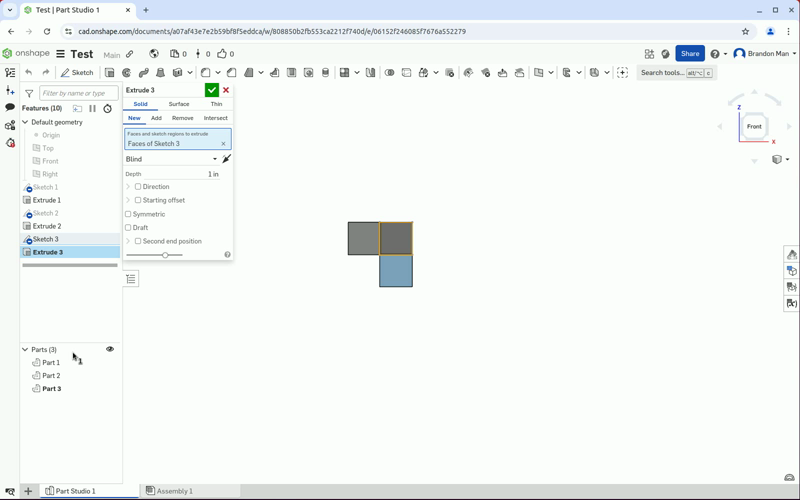
mouse_move(143, 106)
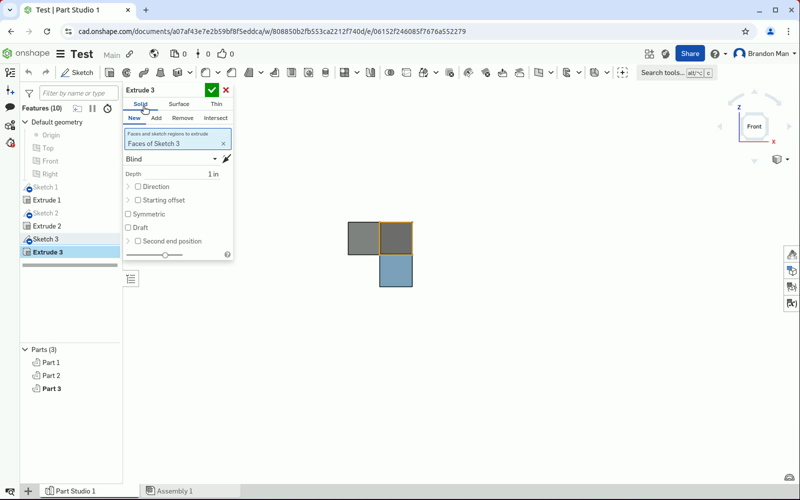
click(143, 106)
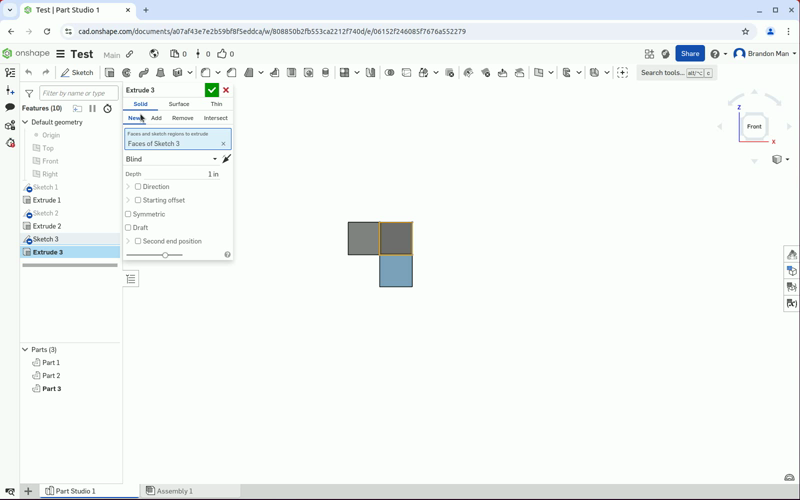
mouse_move(137, 120)
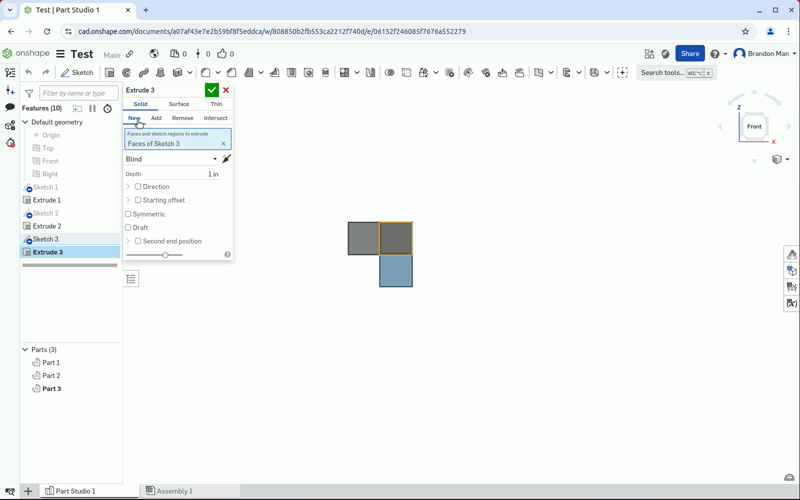
click(137, 120)
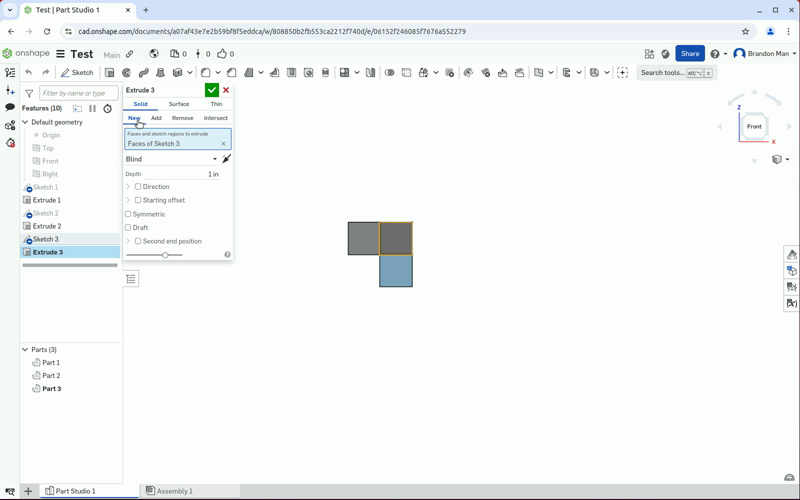
key(tab, 4)
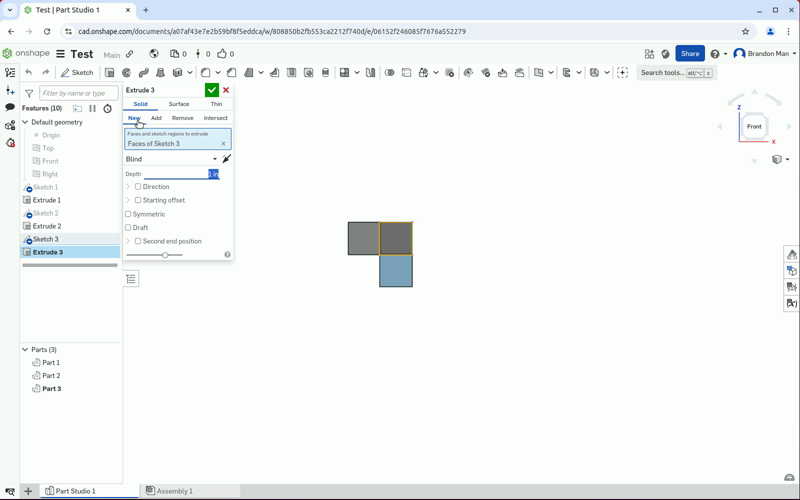
text(12.998)
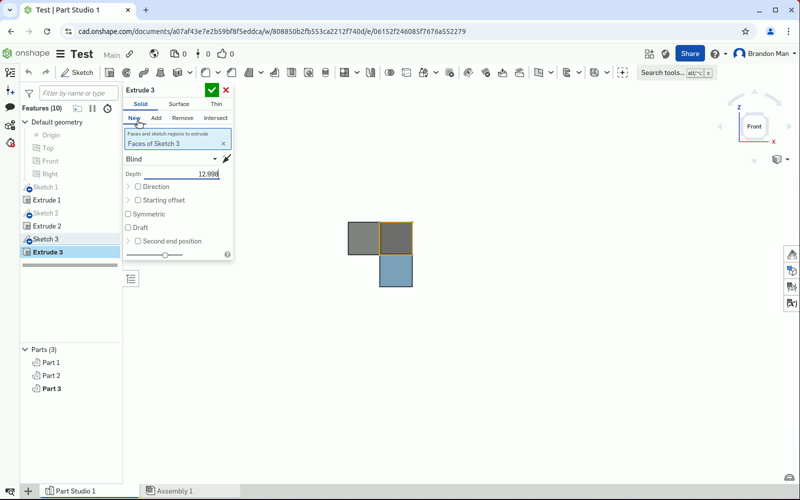
key(enter)
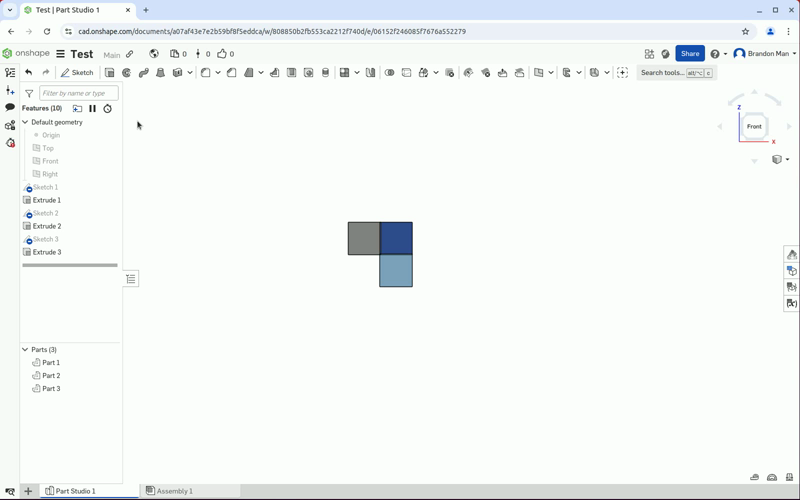
key(shift+h)
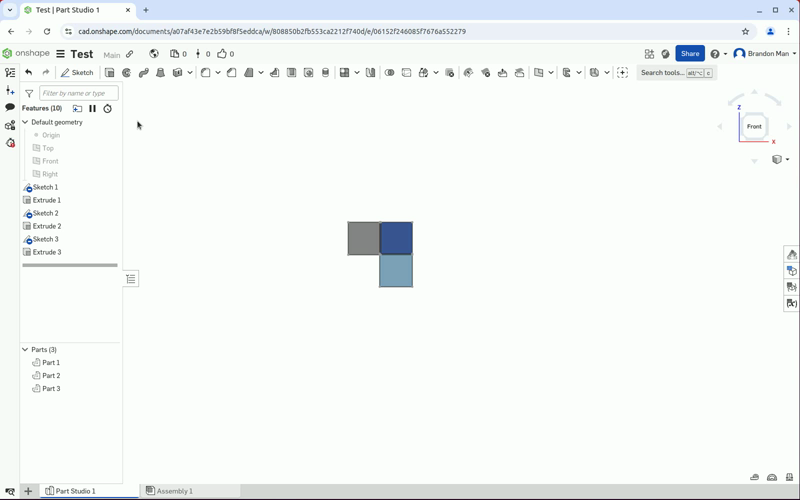
key(shift+h)
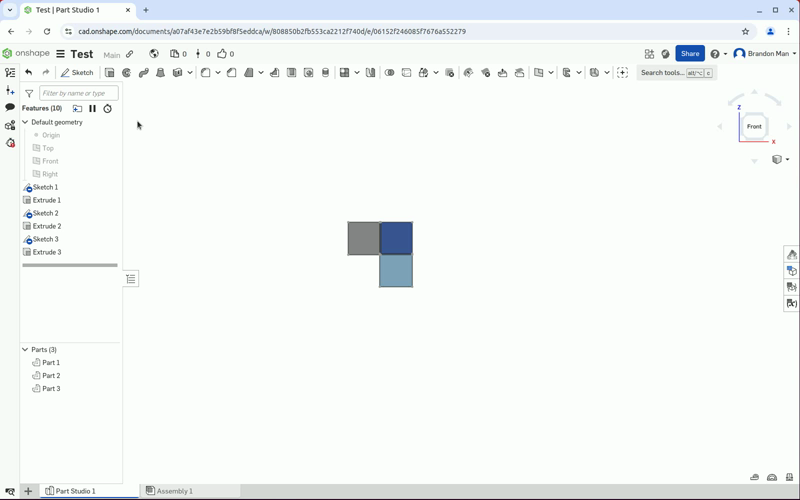
key(shift+7)
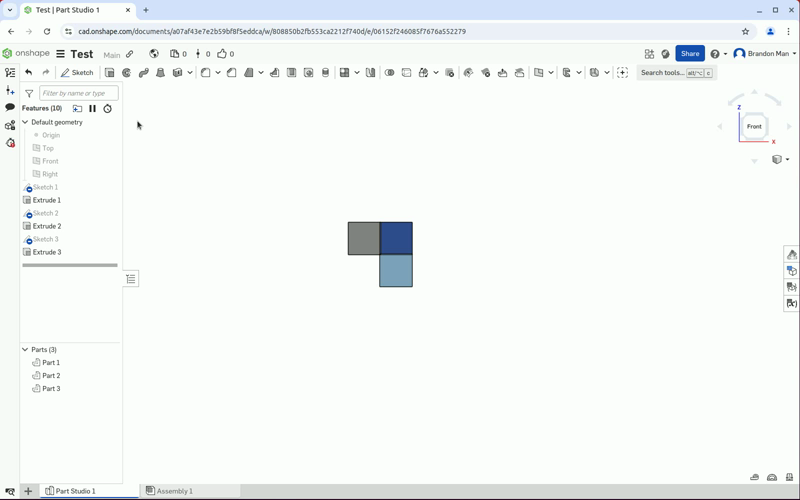
key(left, 2)
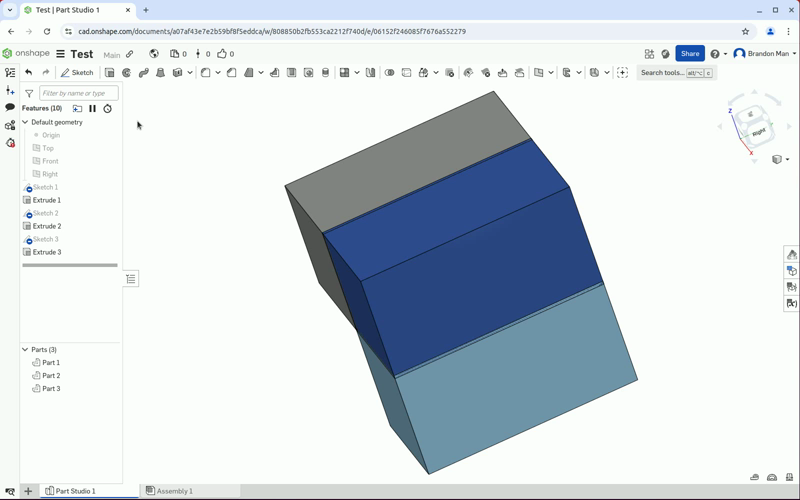
key(down, 2)
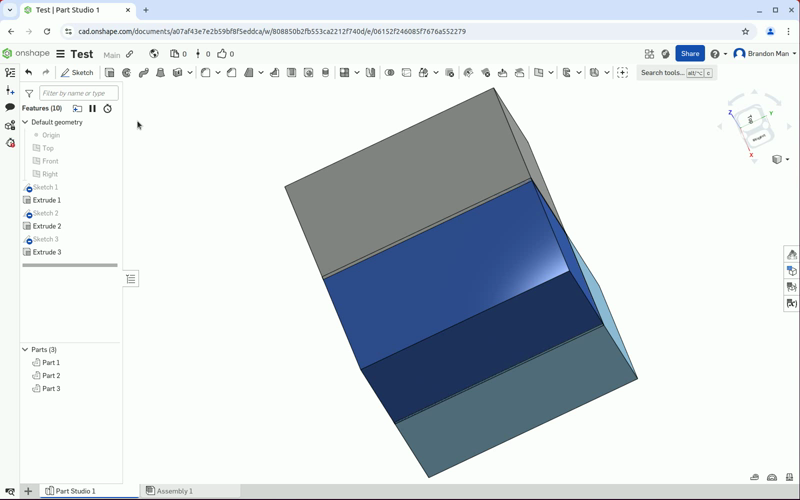
key(up, 2)
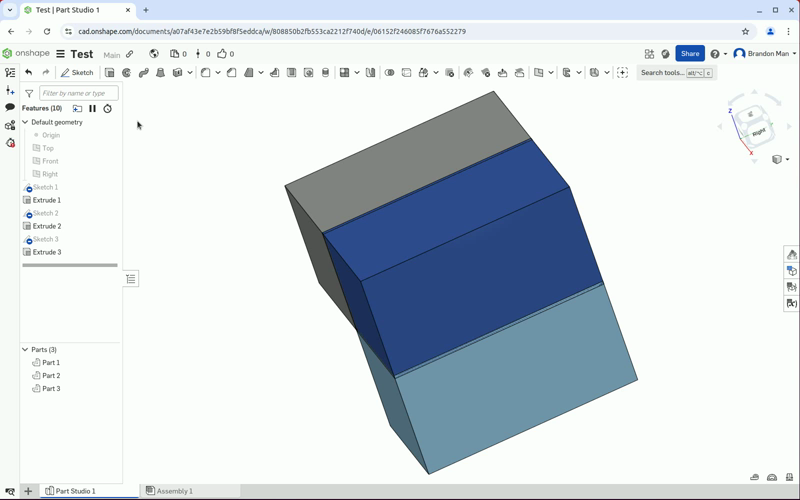
key(right, 2)
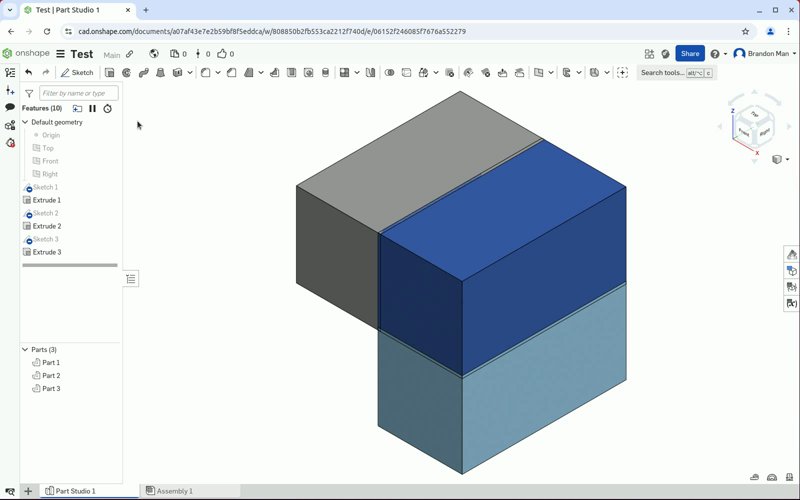
mouse_move(73, 189)
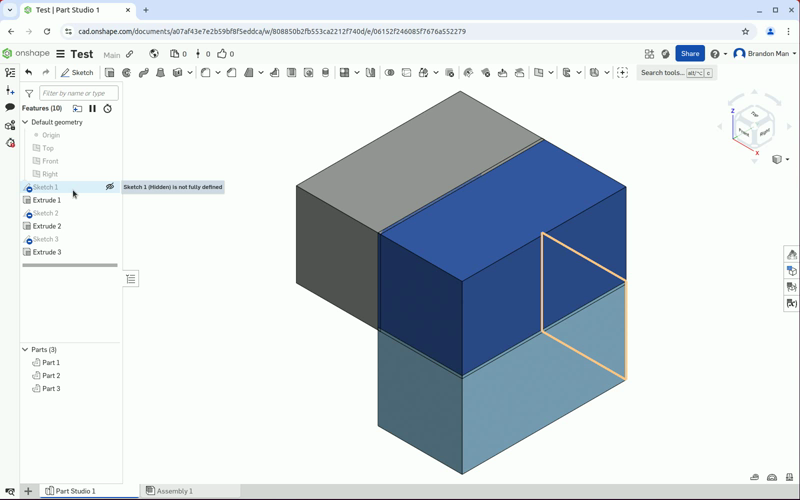
click(73, 189)